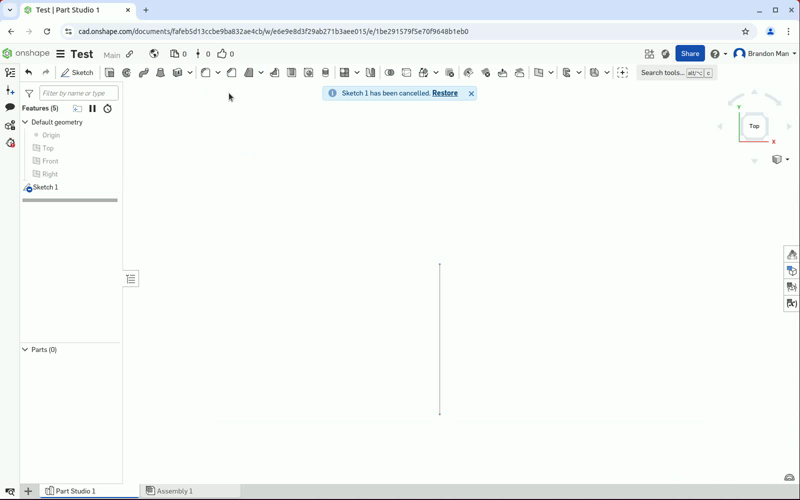
key(shift+h)
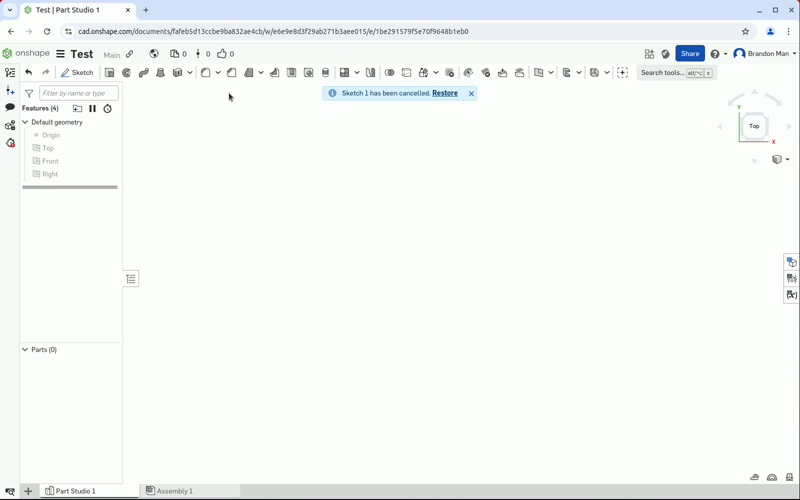
mouse_move(73, 352)
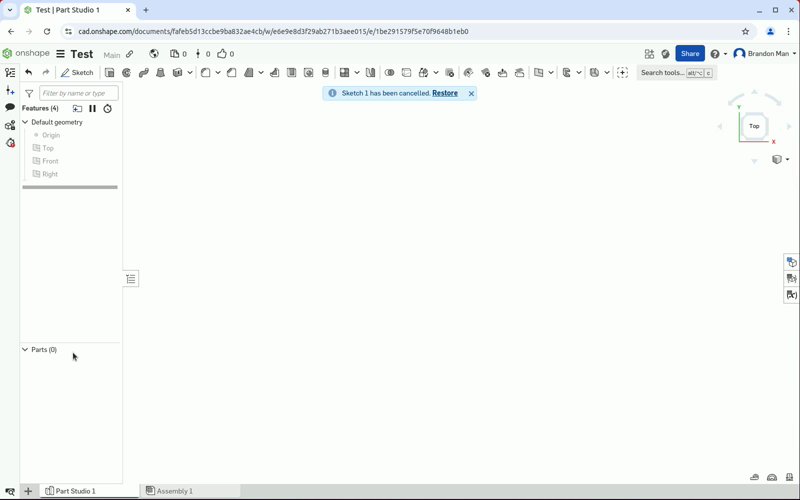
key(y)
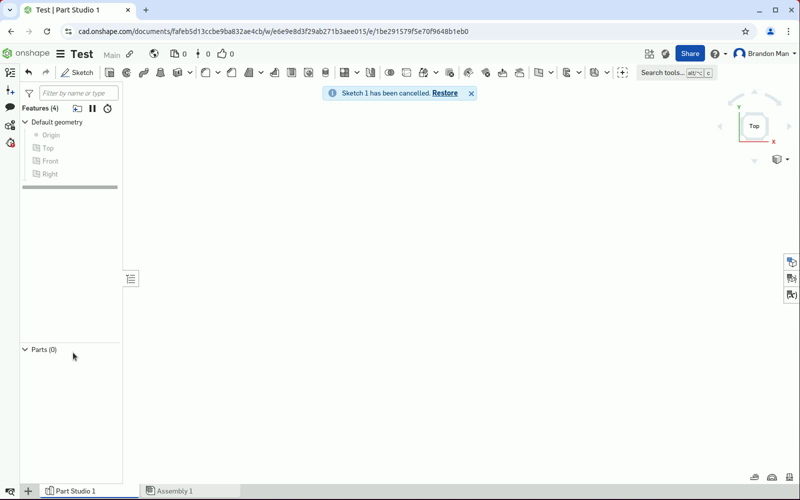
key(shift+p)
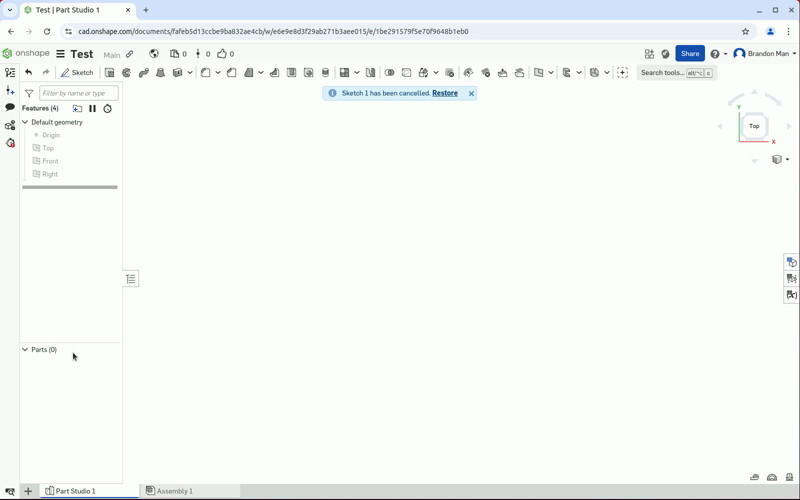
key(space)
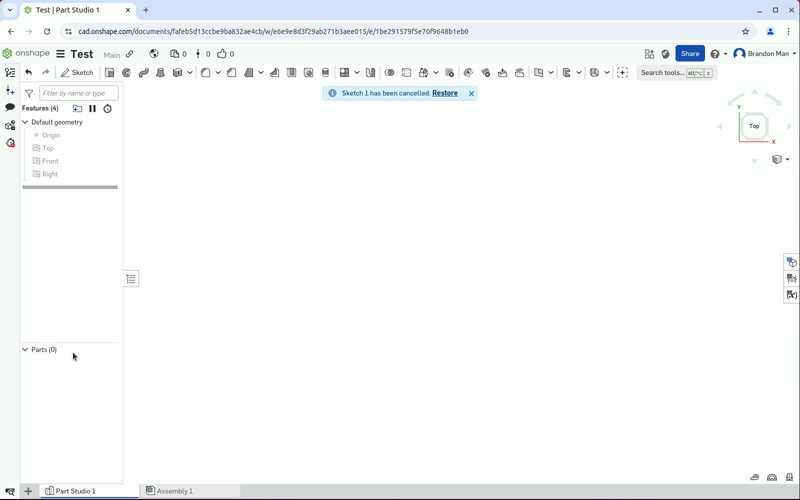
key_down(shift)
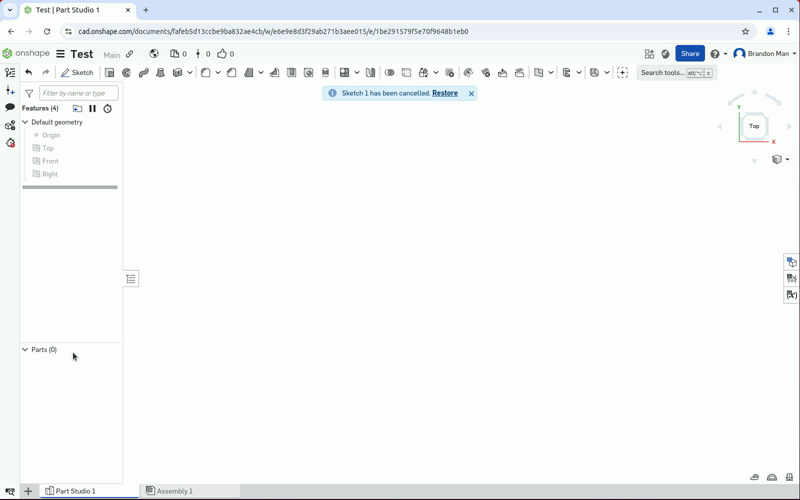
key(up)
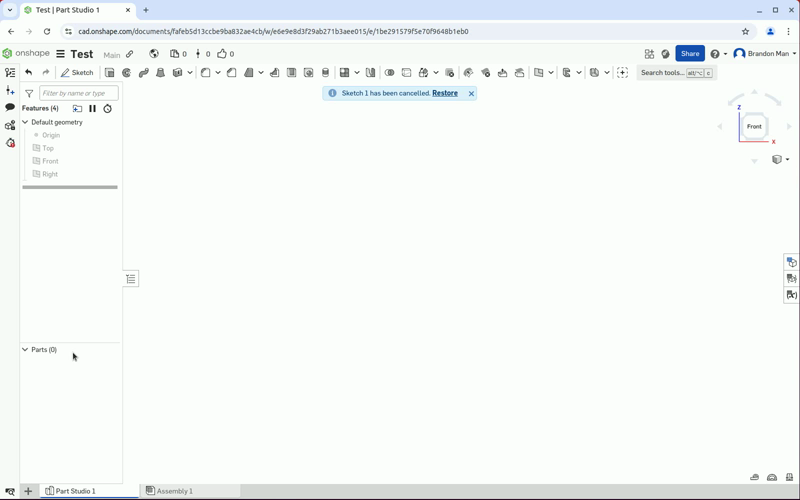
key_up(shift)
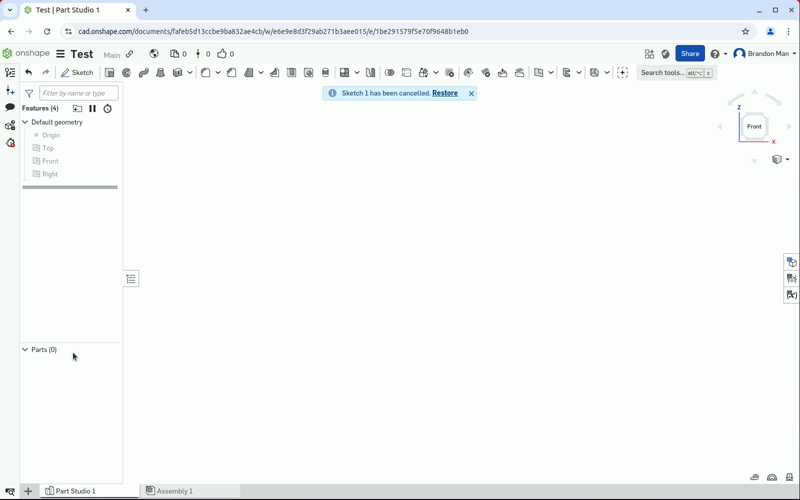
mouse_move(73, 352)
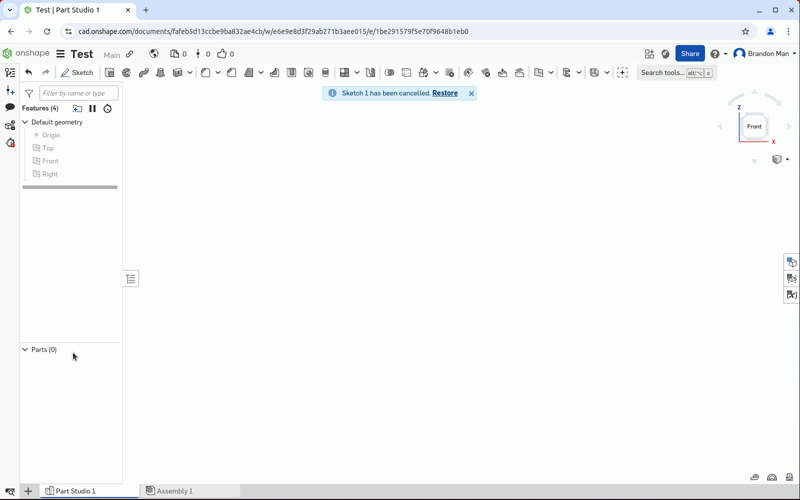
key(shift+y)
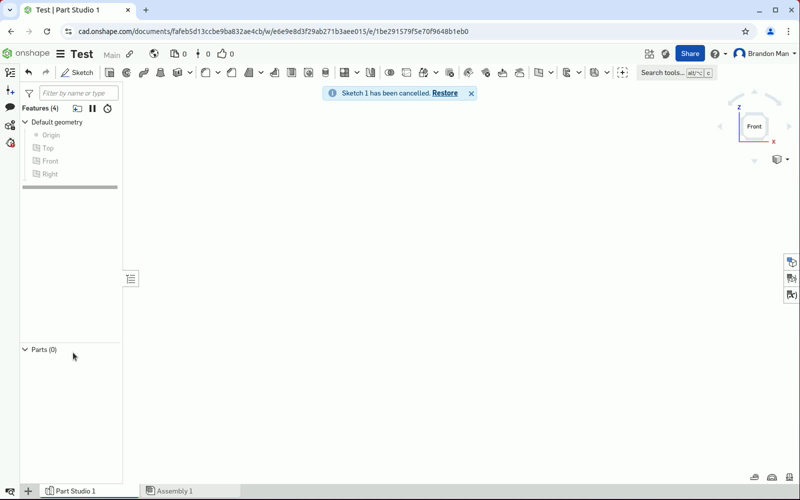
key(shift+s)
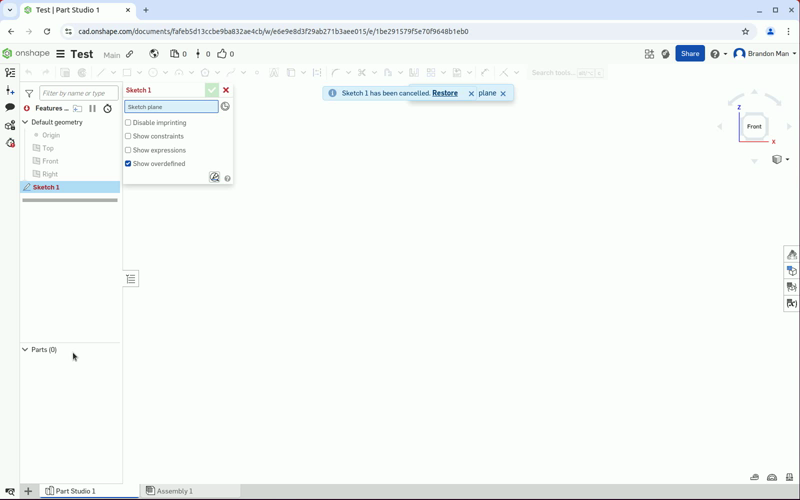
mouse_move(73, 163)
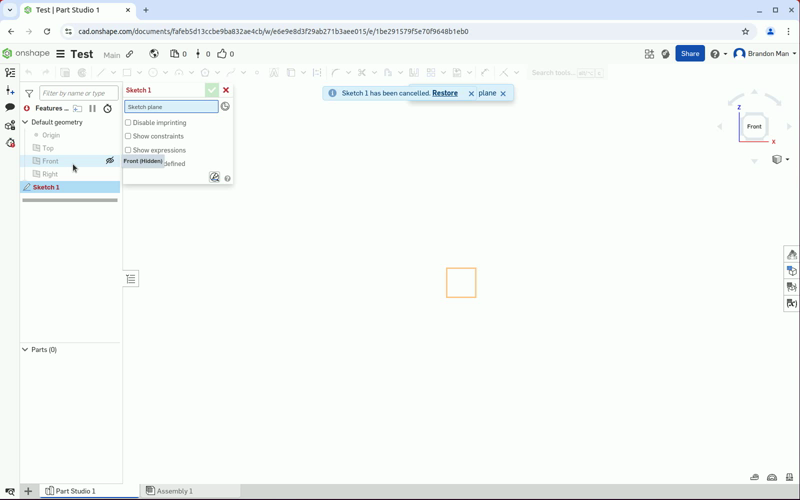
click(73, 163)
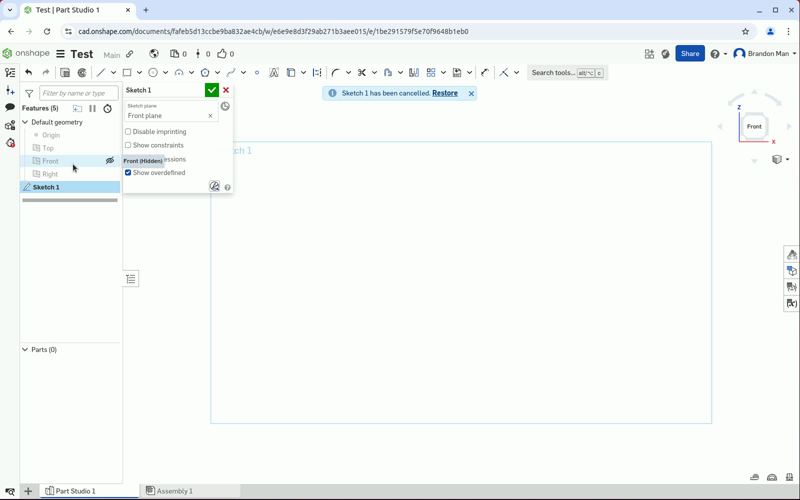
mouse_move(73, 352)
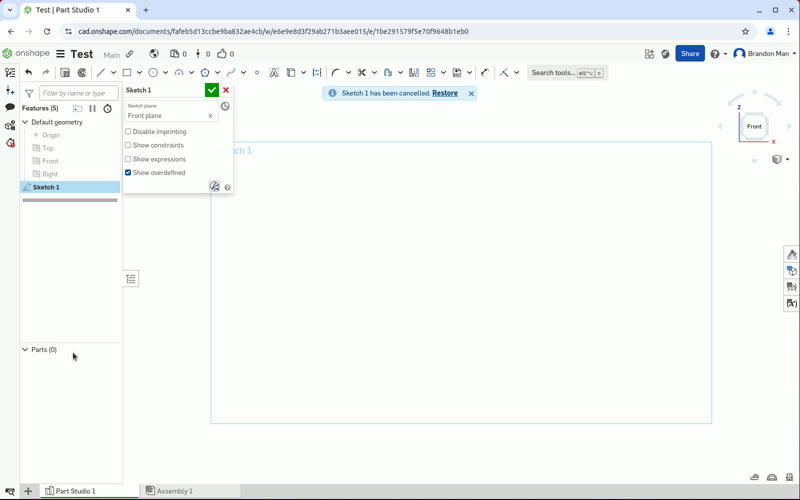
key(y)
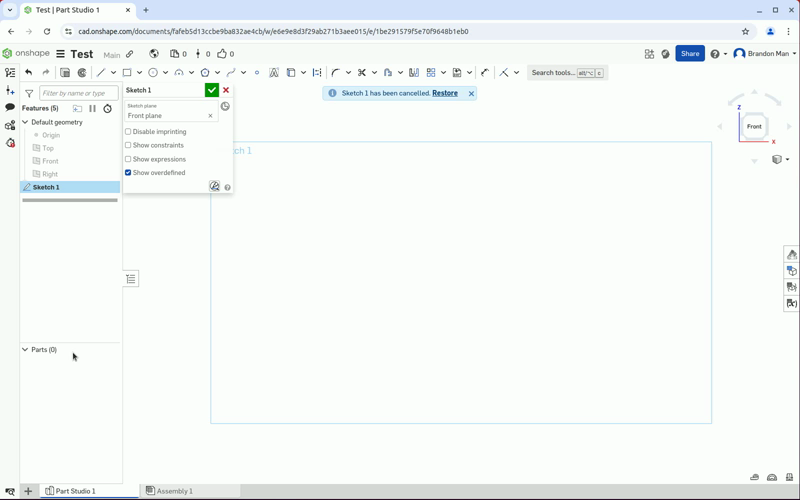
key(l)
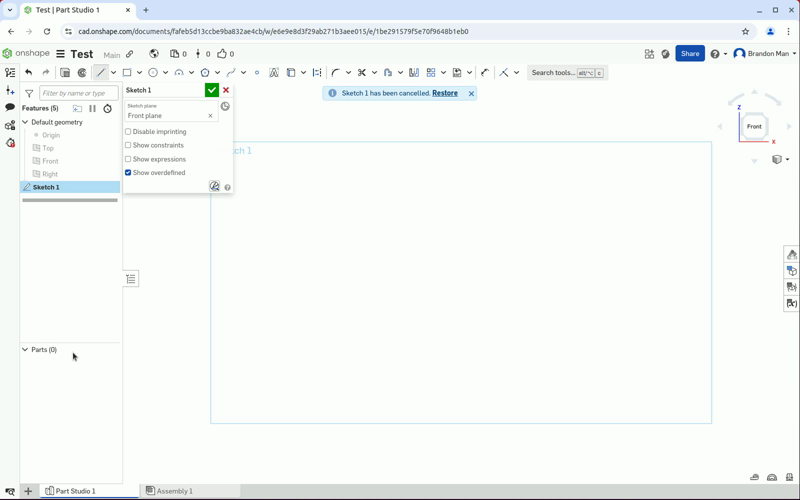
key_down(shift)
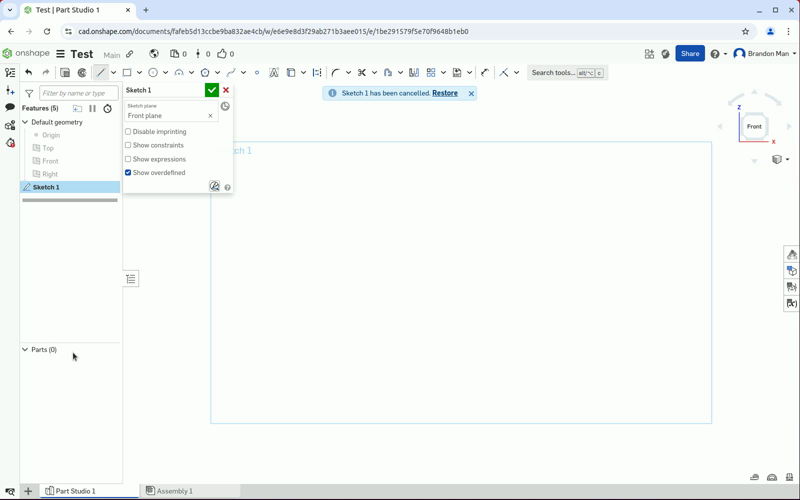
mouse_move(366, 282)
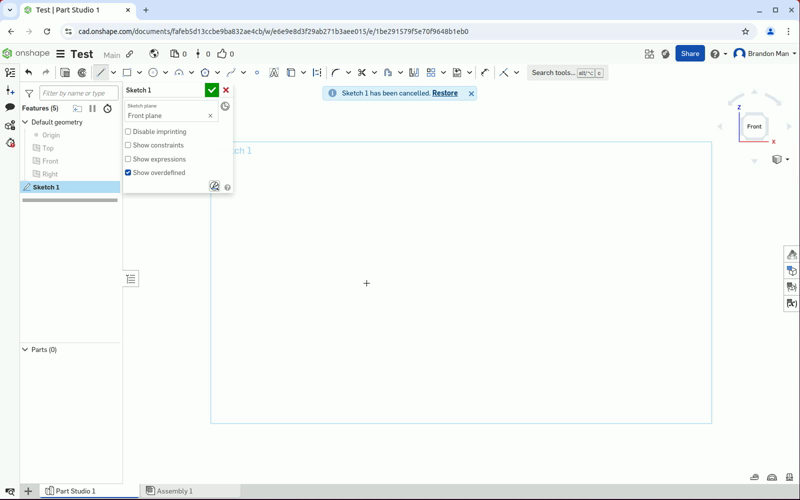
click(366, 282)
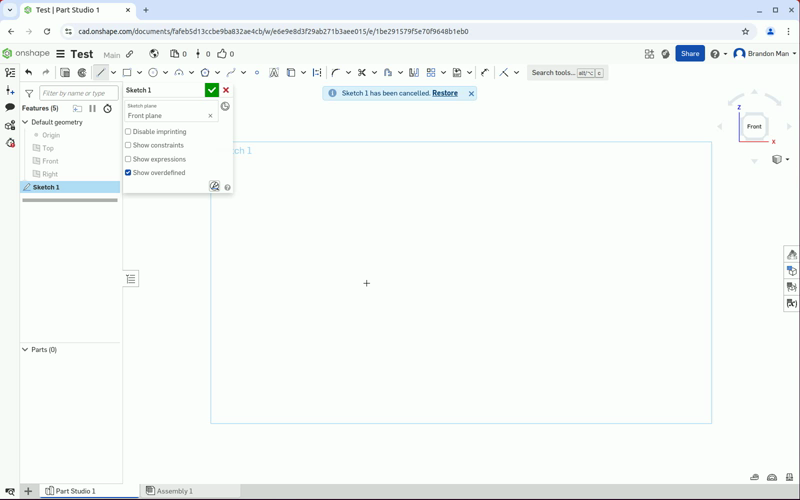
key_up(shift)
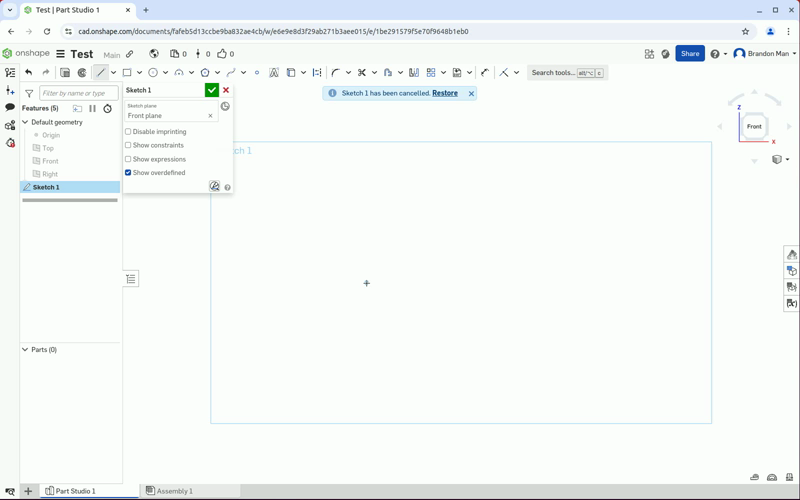
key_down(shift)
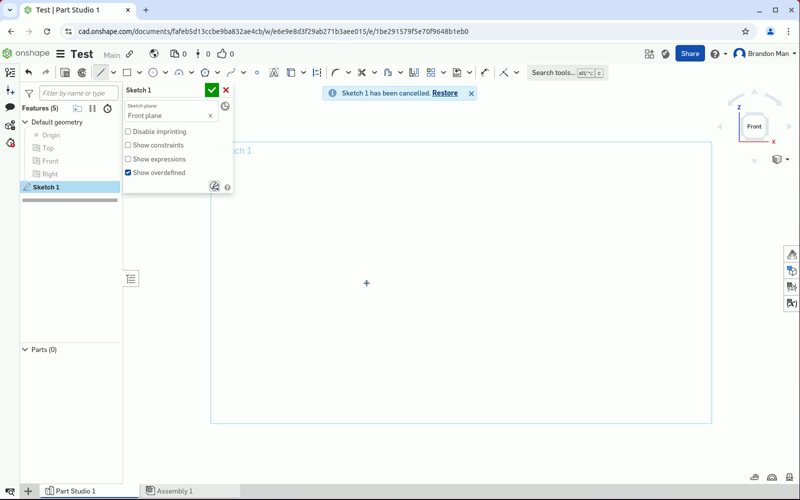
mouse_move(461, 282)
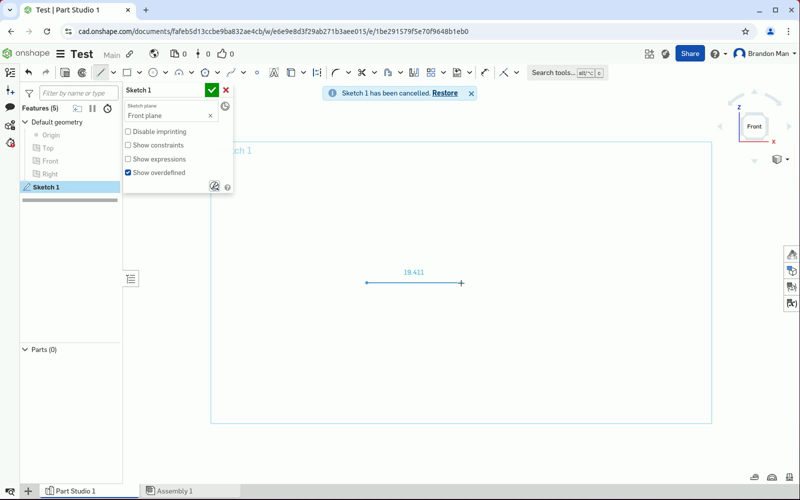
click(461, 282)
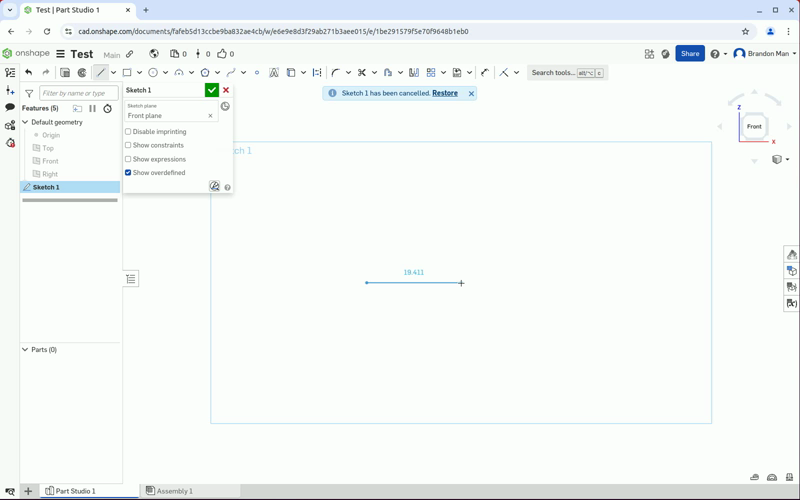
key_up(shift)
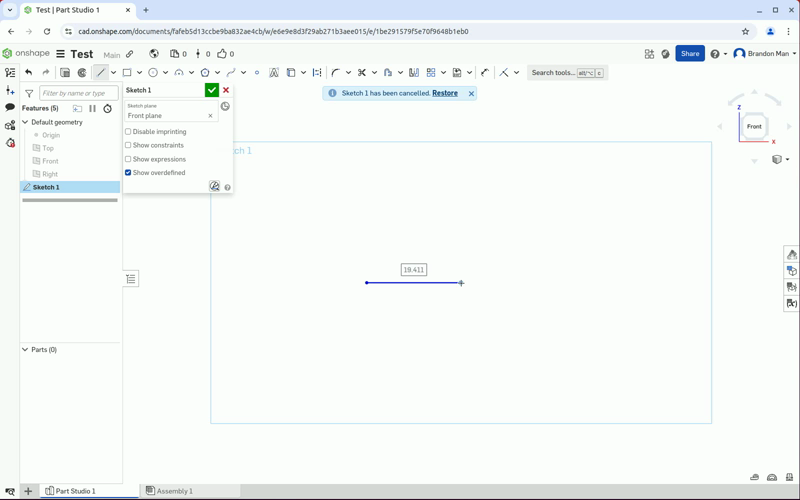
key_down(shift)
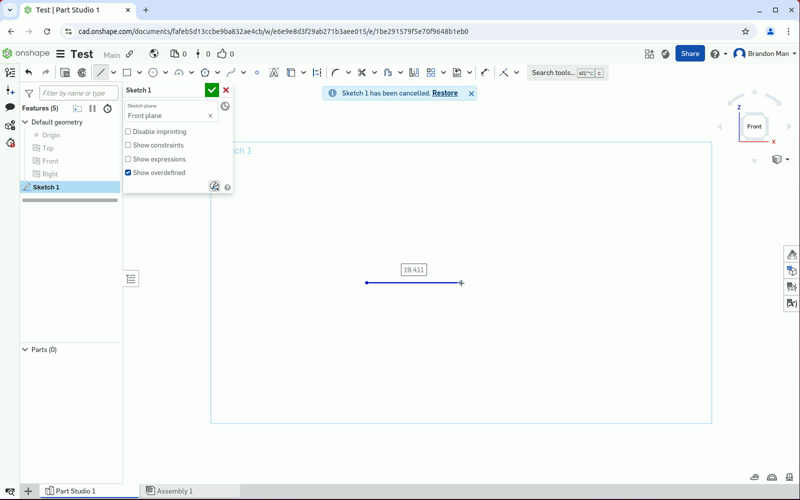
mouse_move(461, 170)
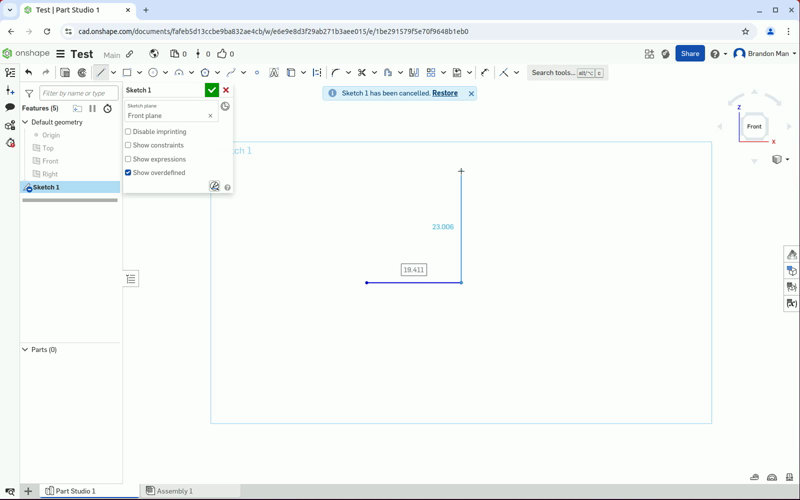
click(461, 170)
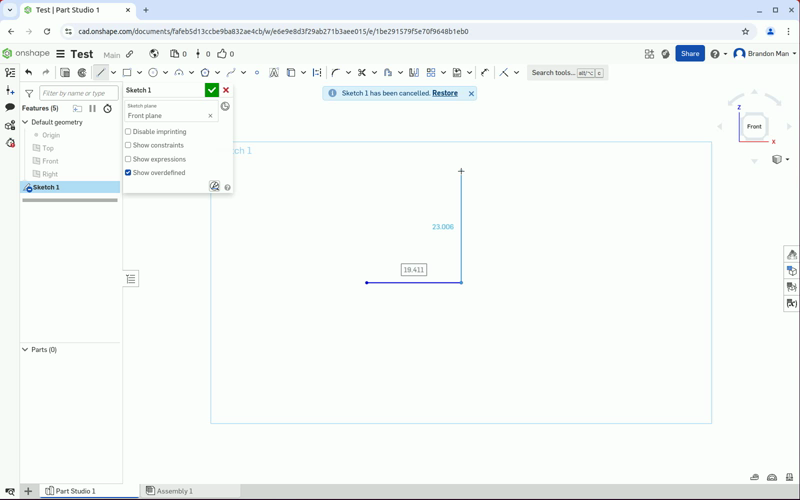
key_up(shift)
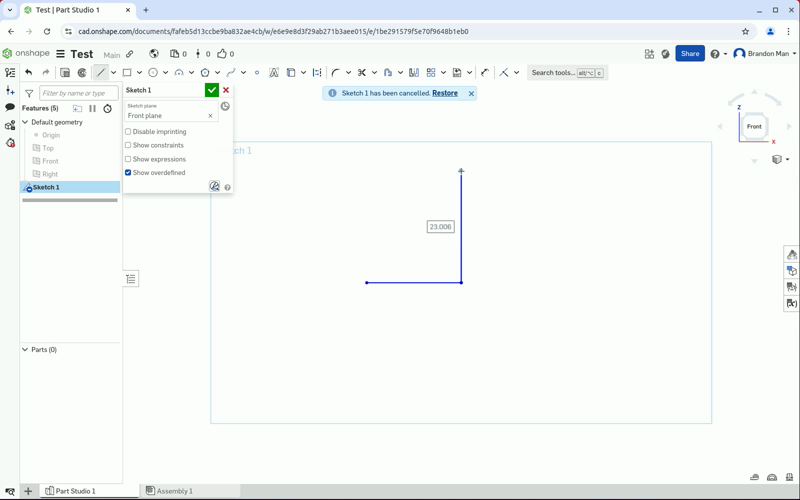
key_down(shift)
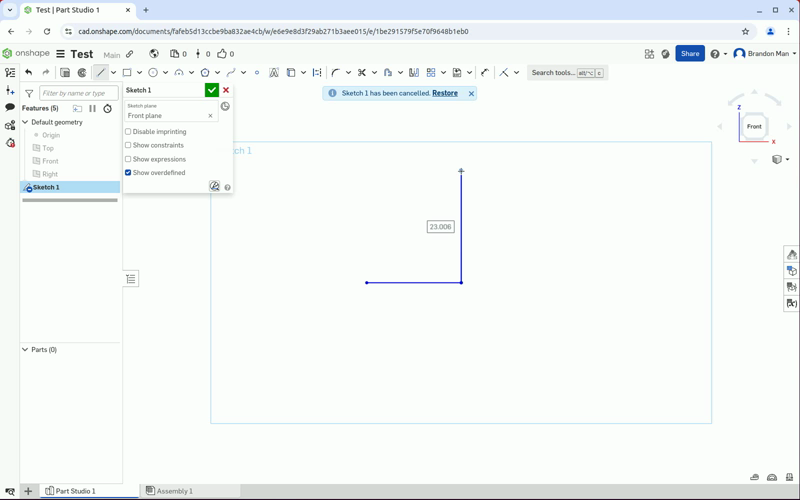
mouse_move(491, 170)
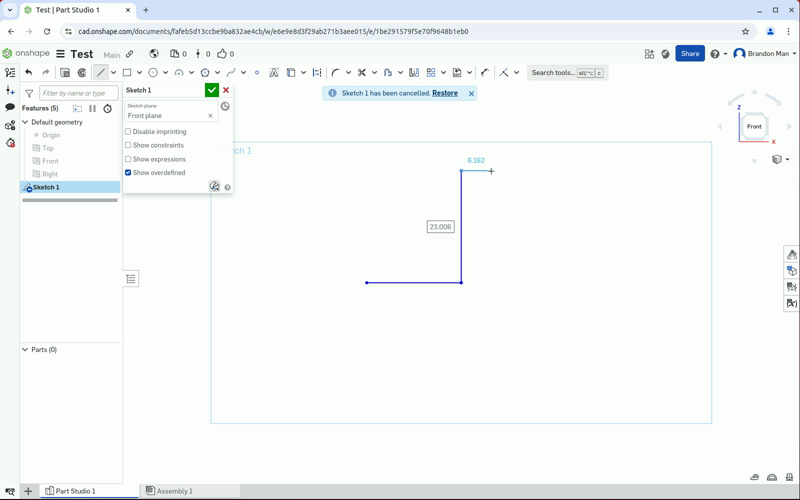
mouse_move(417, 170)
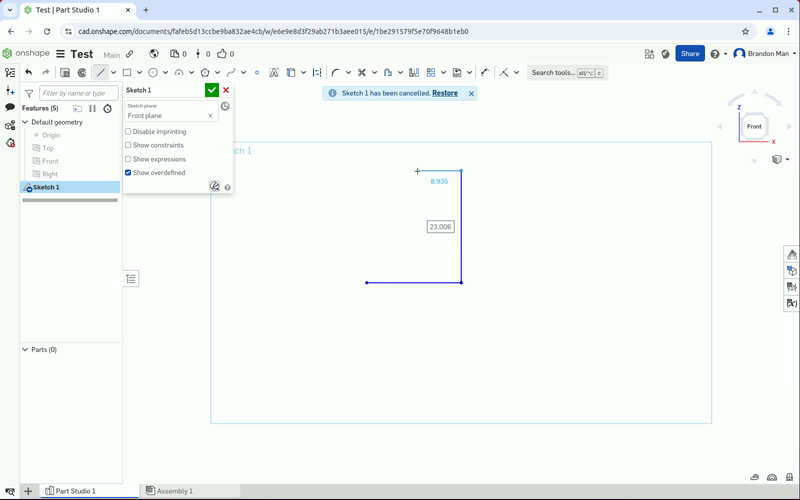
click(417, 170)
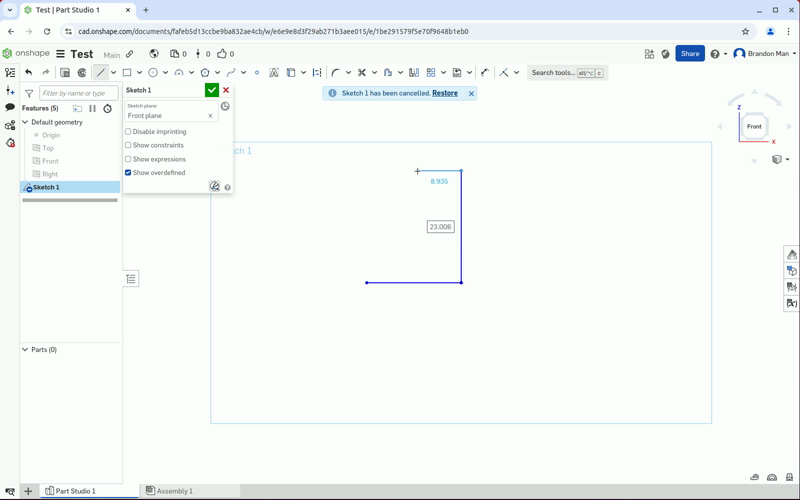
key_up(shift)
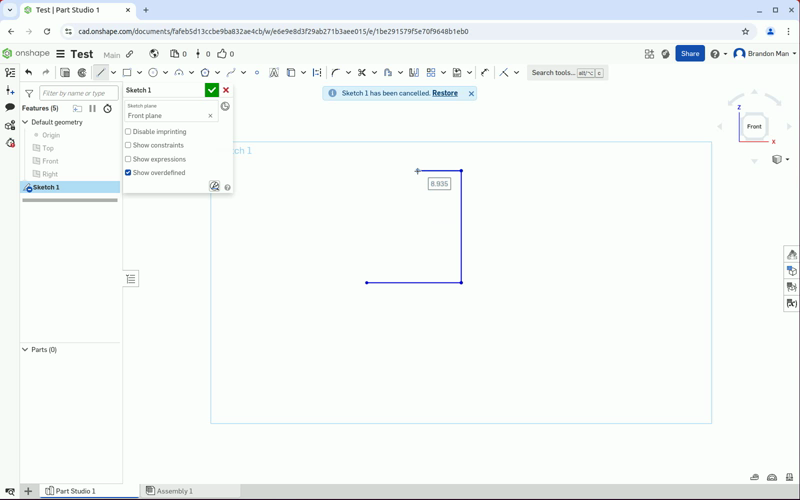
key_down(shift)
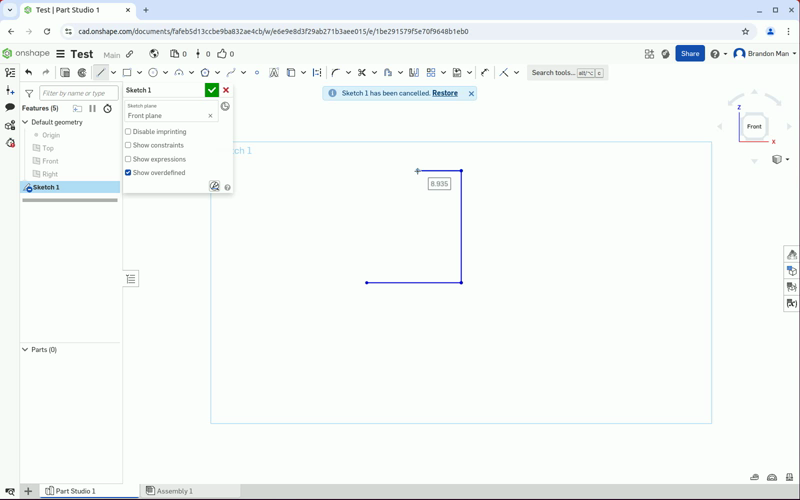
mouse_move(447, 170)
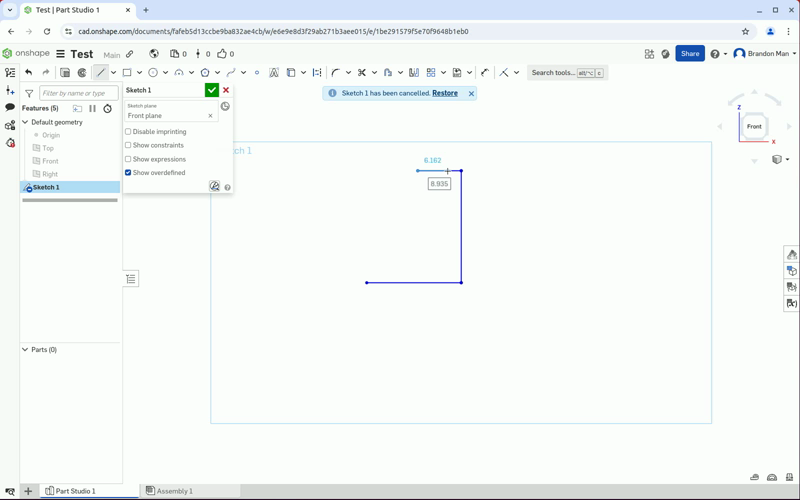
mouse_move(366, 199)
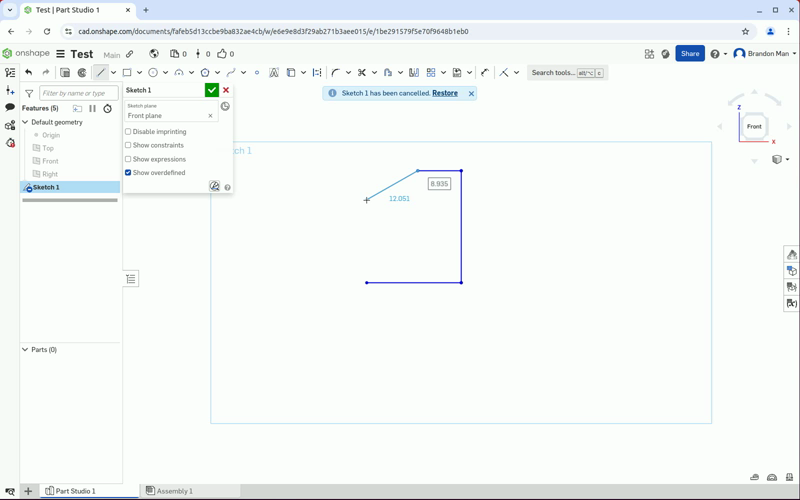
click(366, 199)
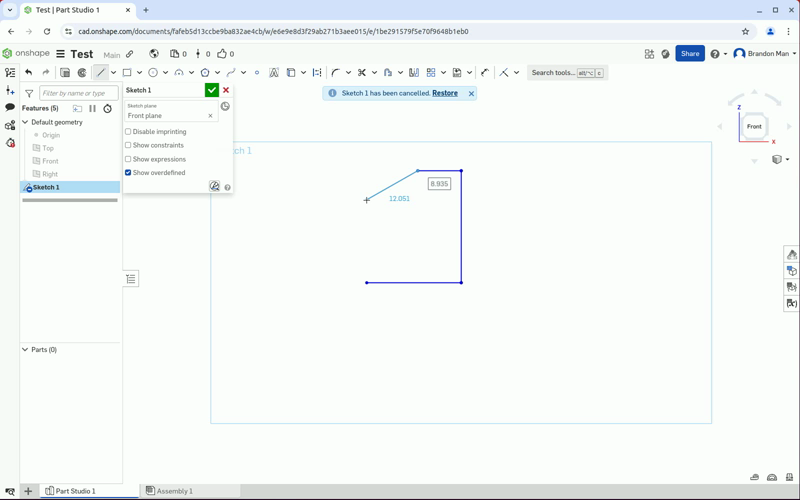
key_up(shift)
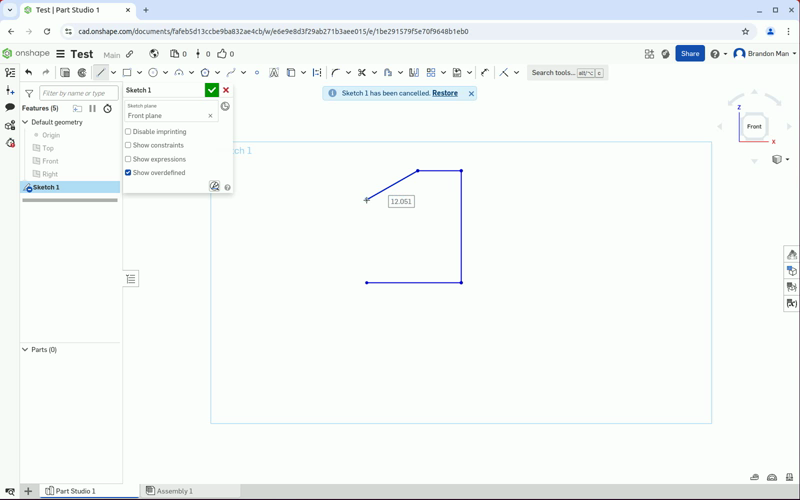
key_down(shift)
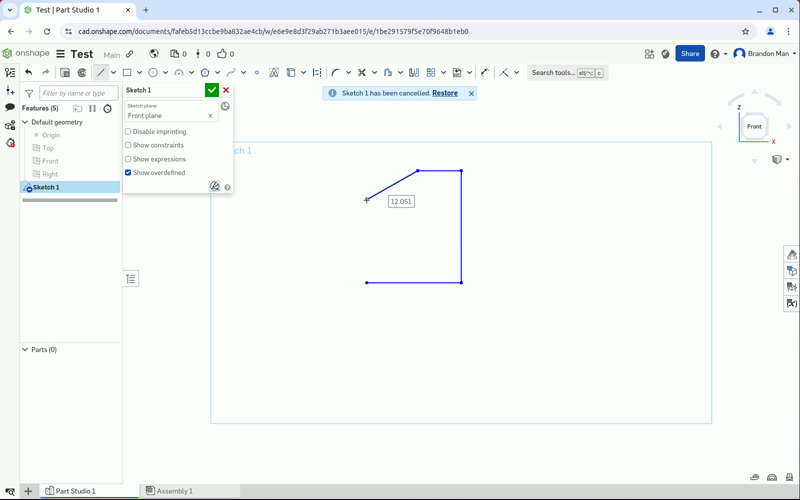
mouse_move(366, 282)
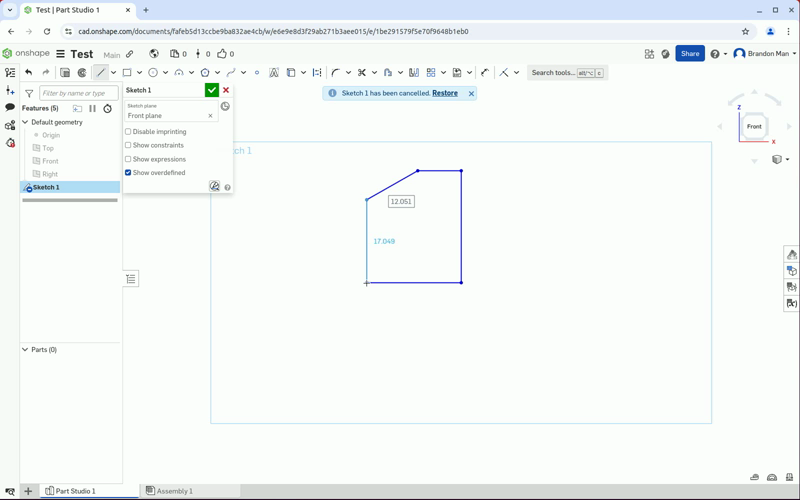
key_up(shift)
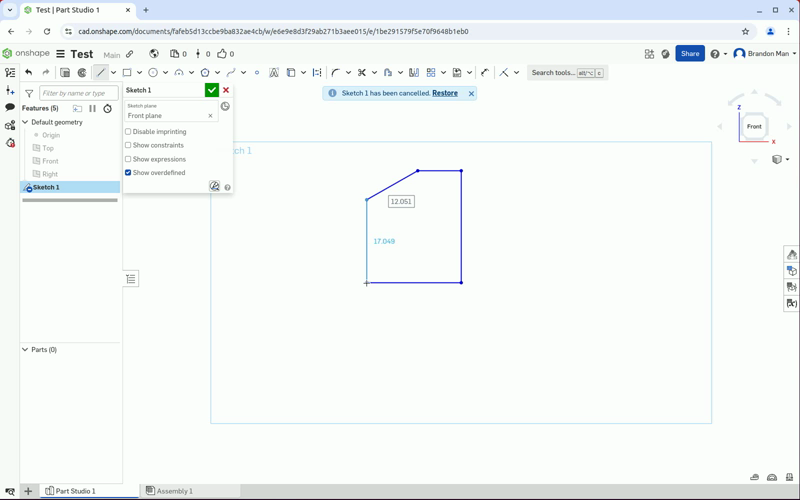
click(366, 282)
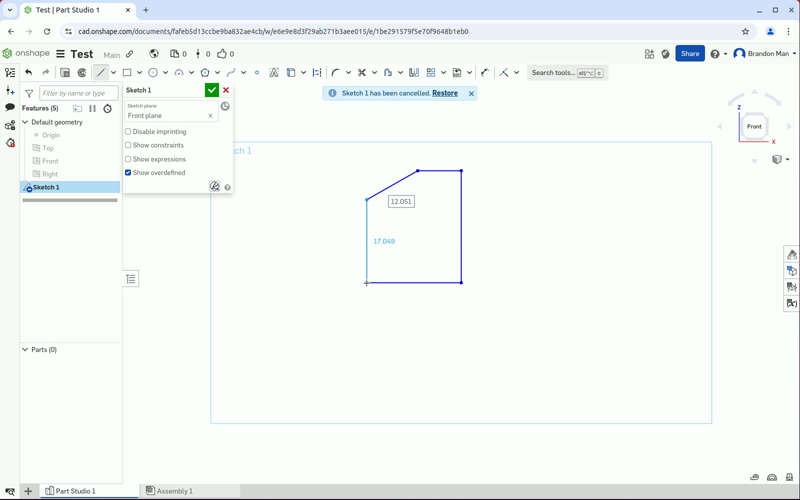
key(esc)
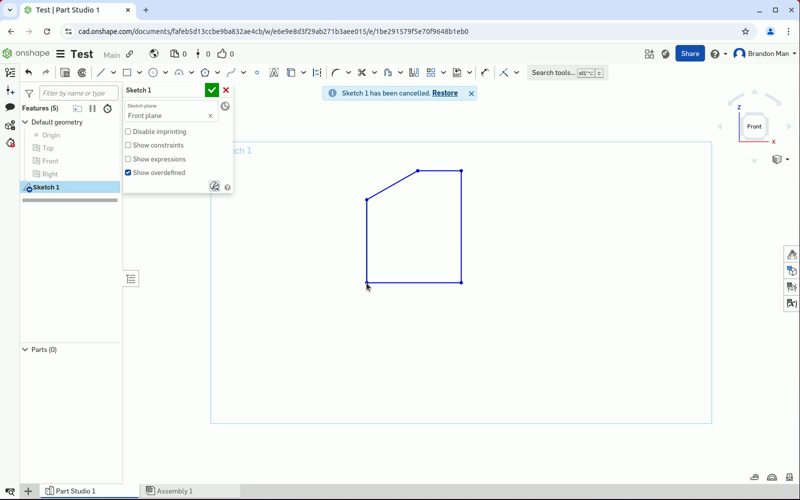
key(c)
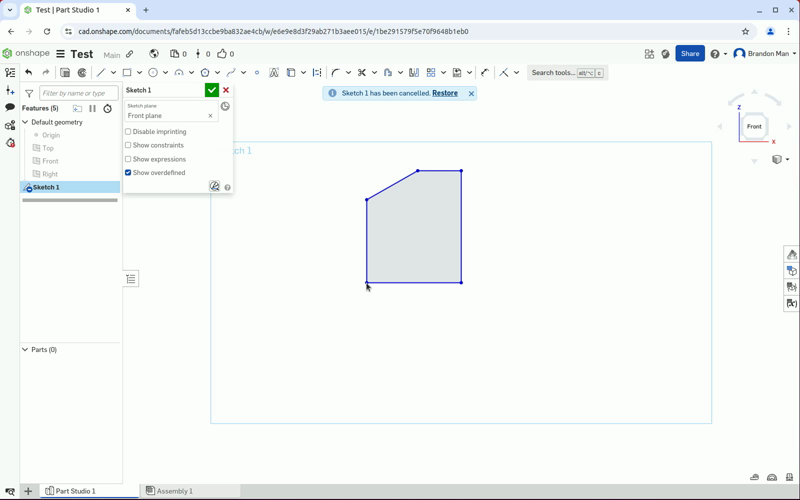
key_down(shift)
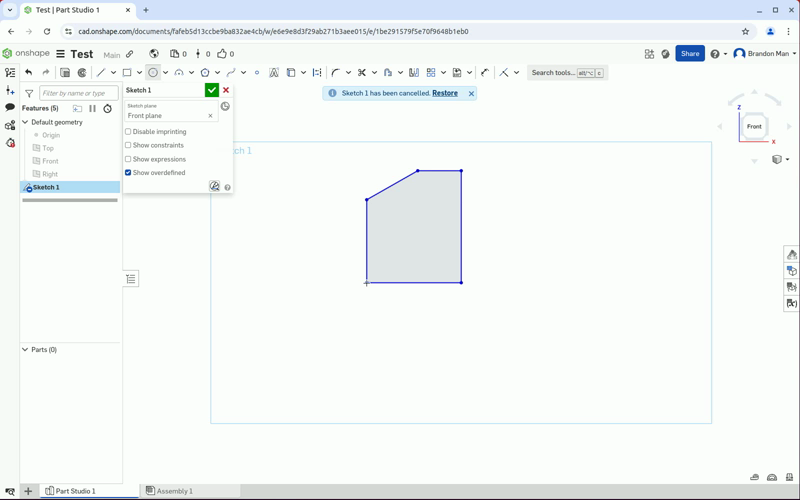
mouse_move(382, 227)
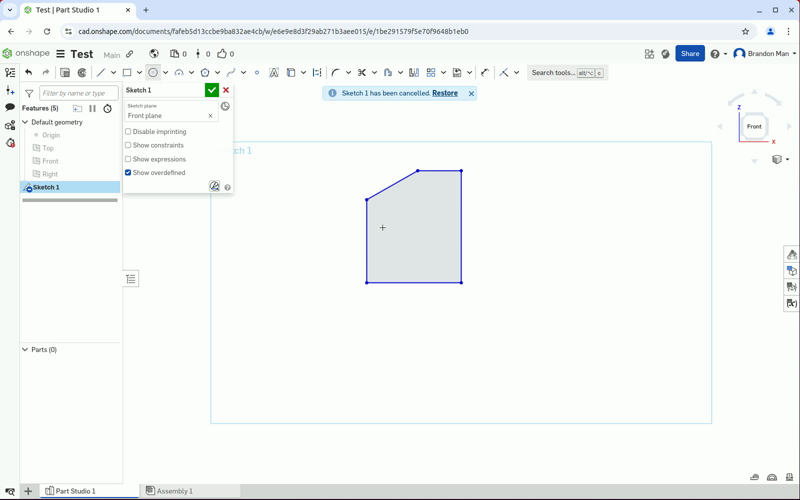
click(382, 227)
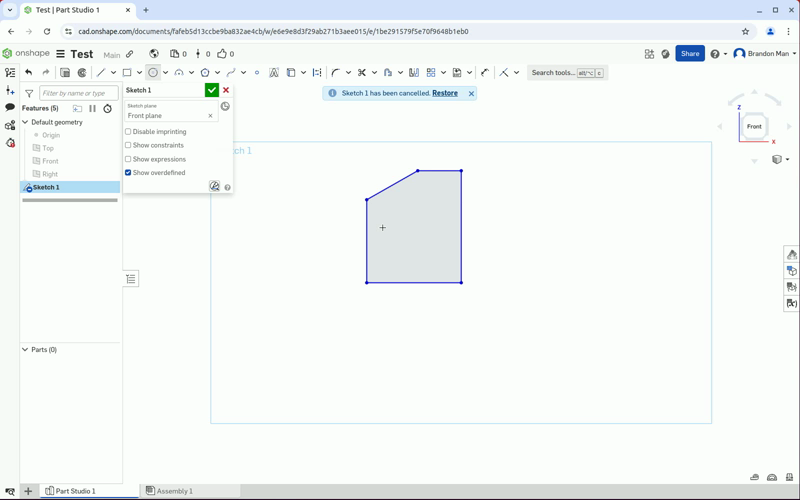
key_up(shift)
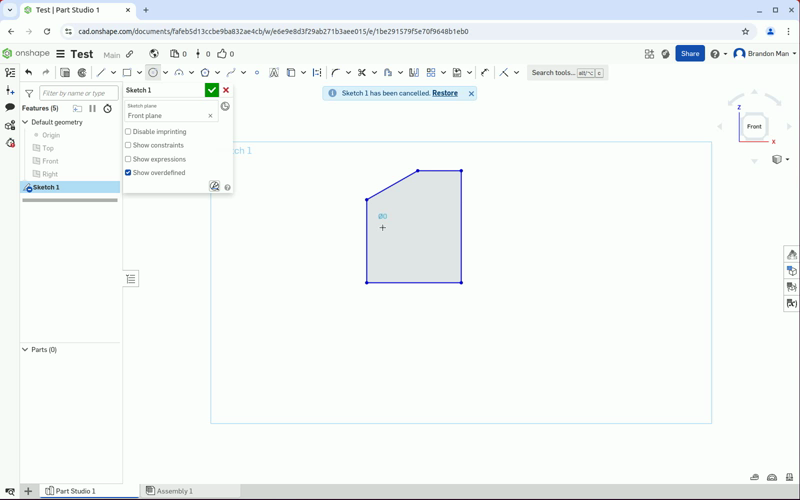
mouse_move(388, 227)
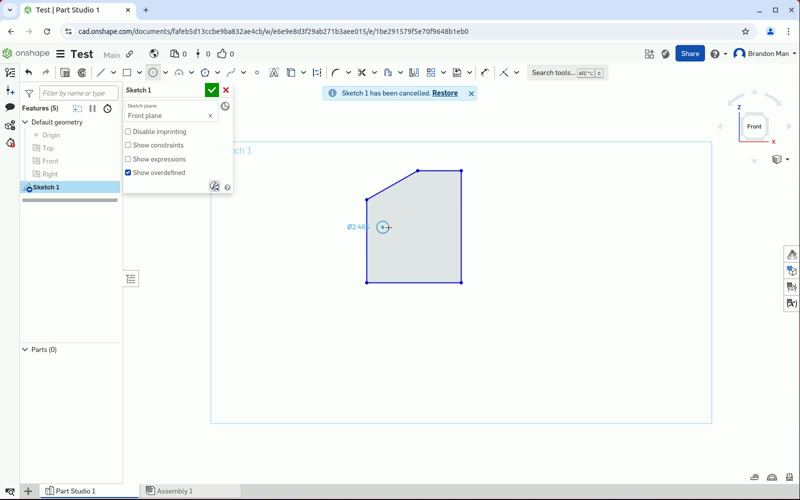
click(388, 227)
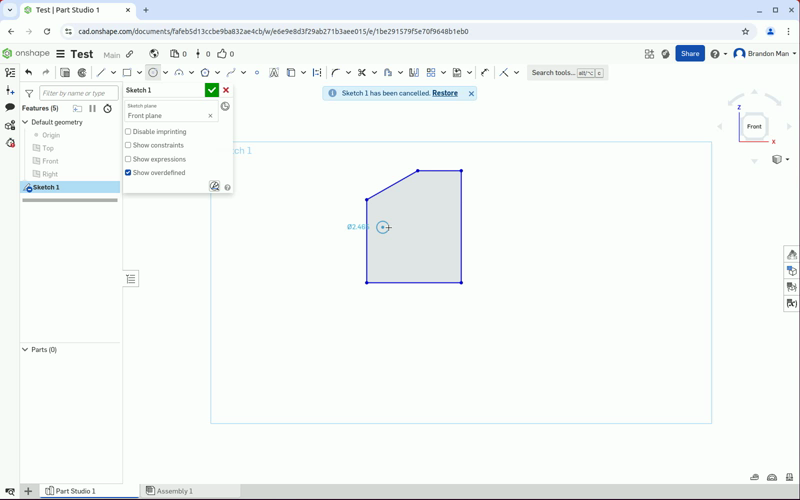
key(esc)
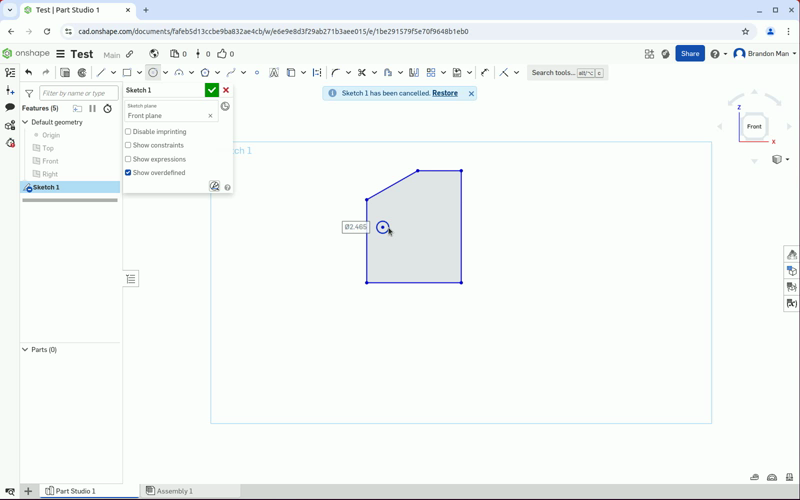
key(c)
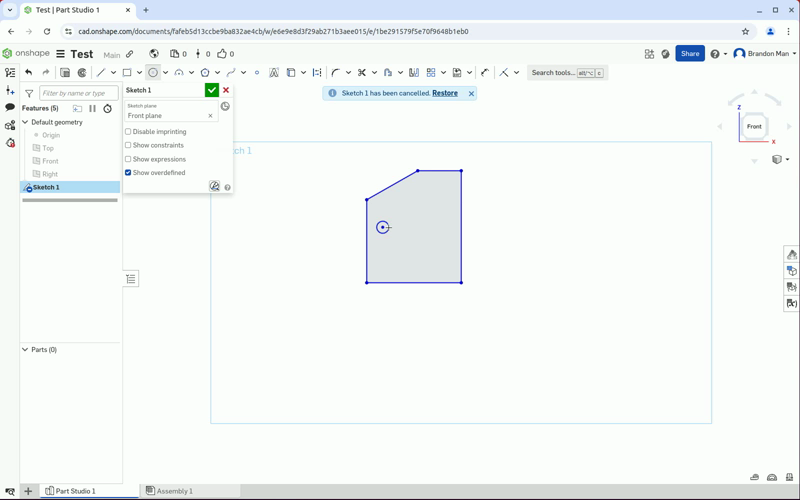
key_down(shift)
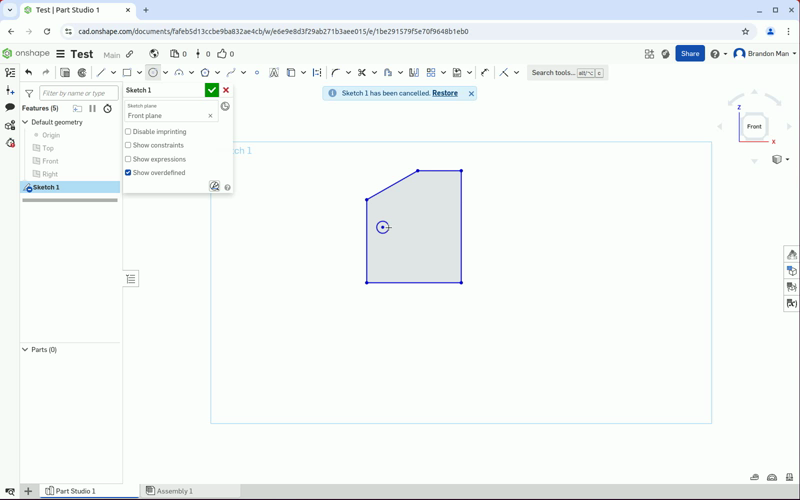
mouse_move(396, 251)
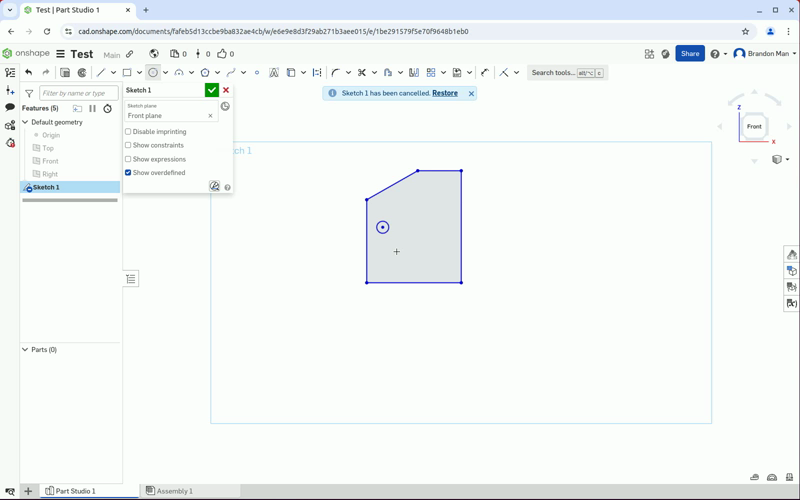
click(396, 251)
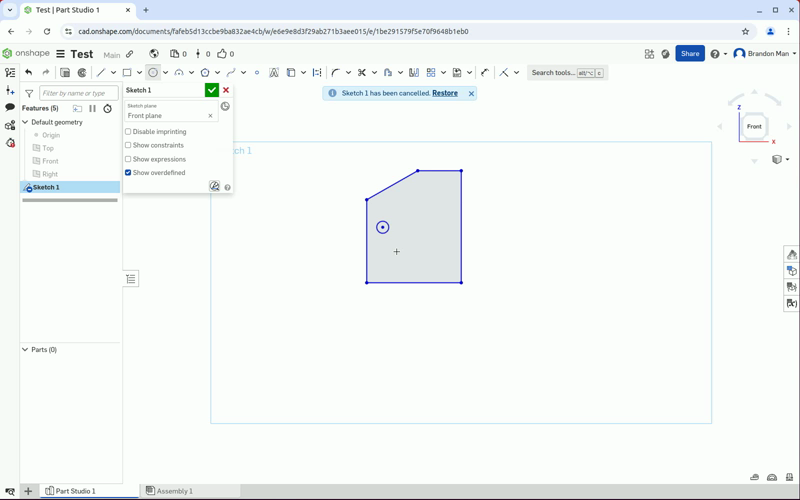
key_up(shift)
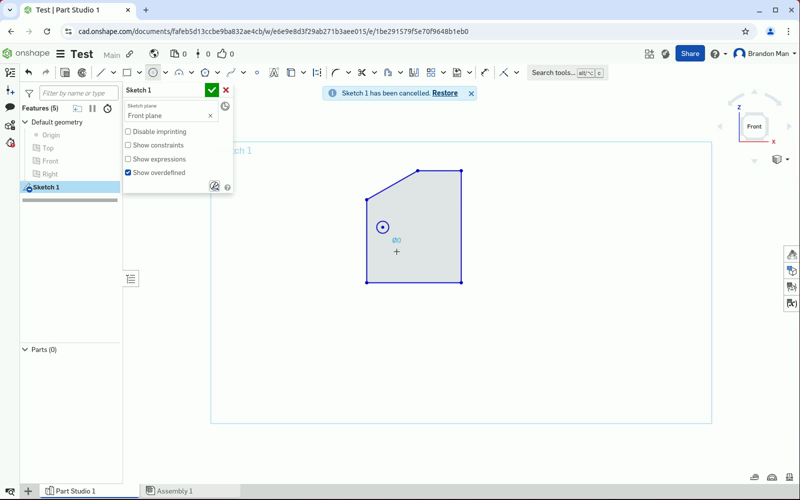
mouse_move(402, 251)
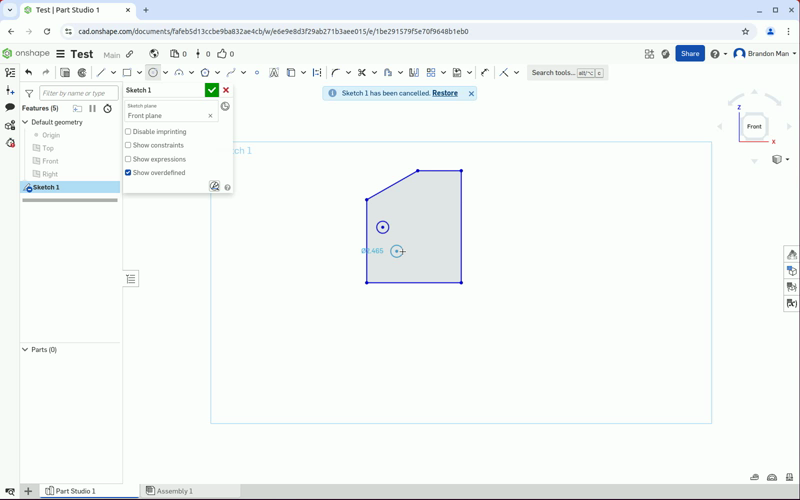
click(402, 251)
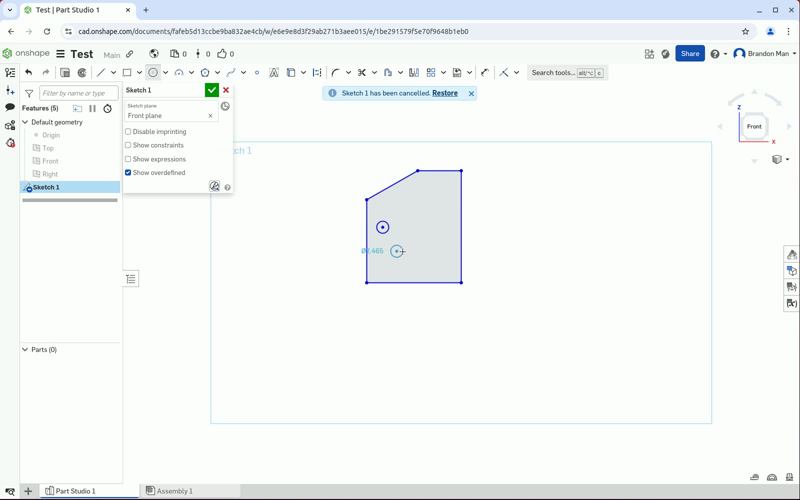
key(esc)
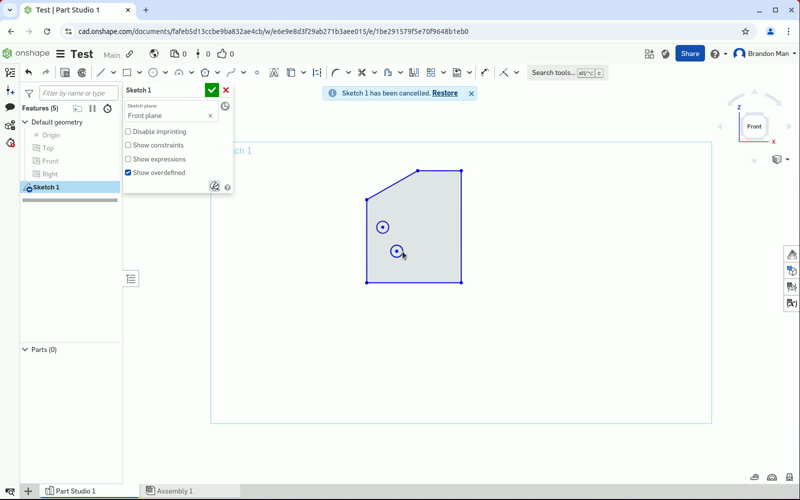
key(c)
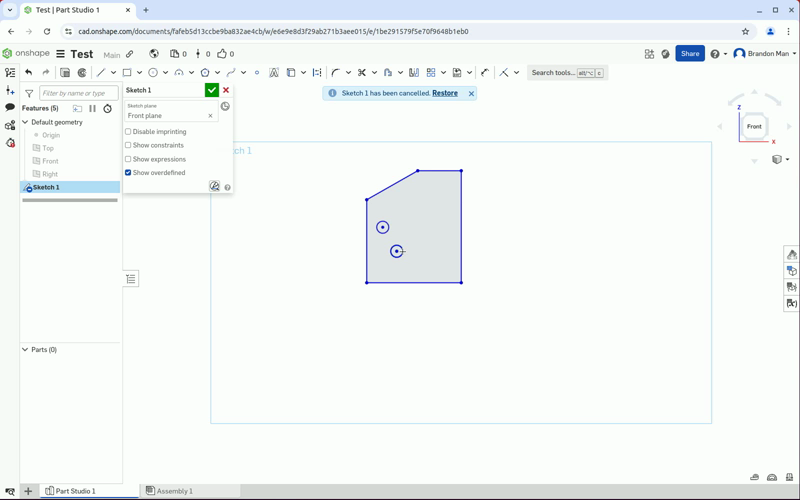
key_down(shift)
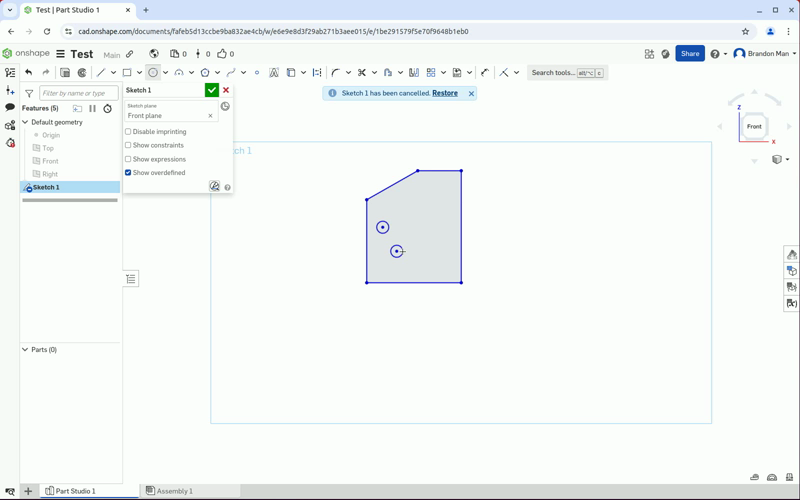
mouse_move(433, 198)
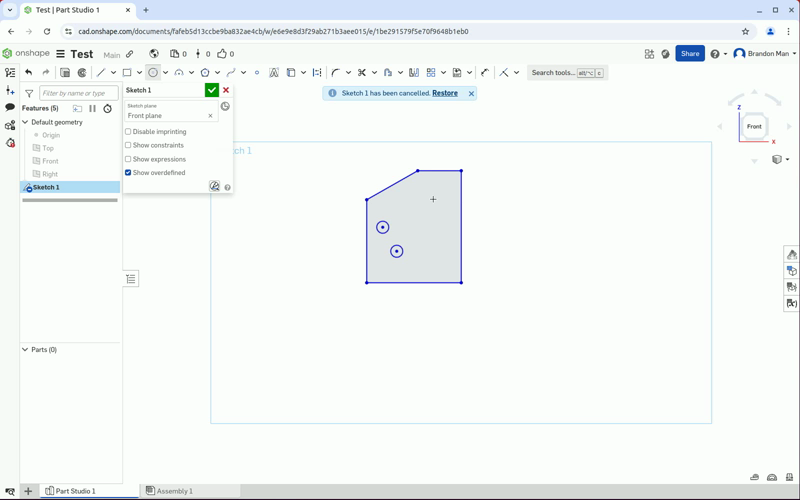
click(433, 198)
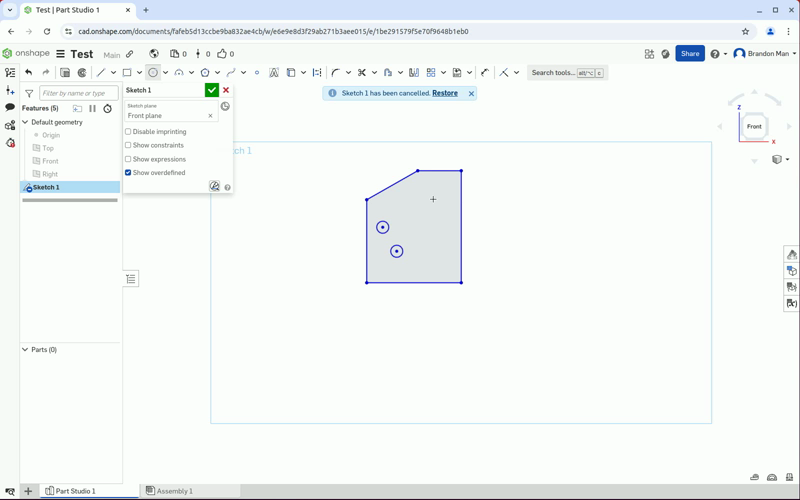
key_up(shift)
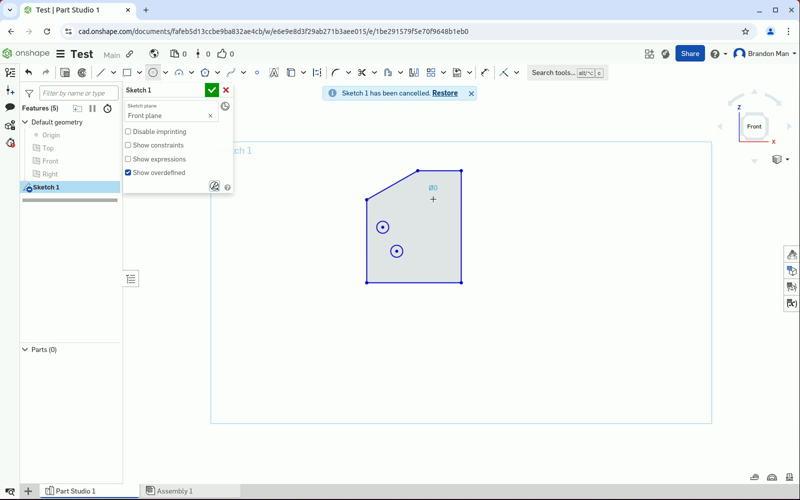
mouse_move(439, 198)
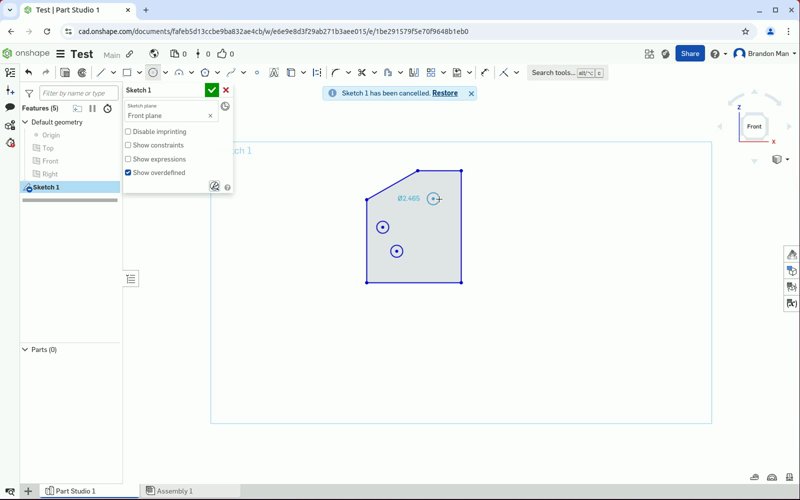
click(439, 198)
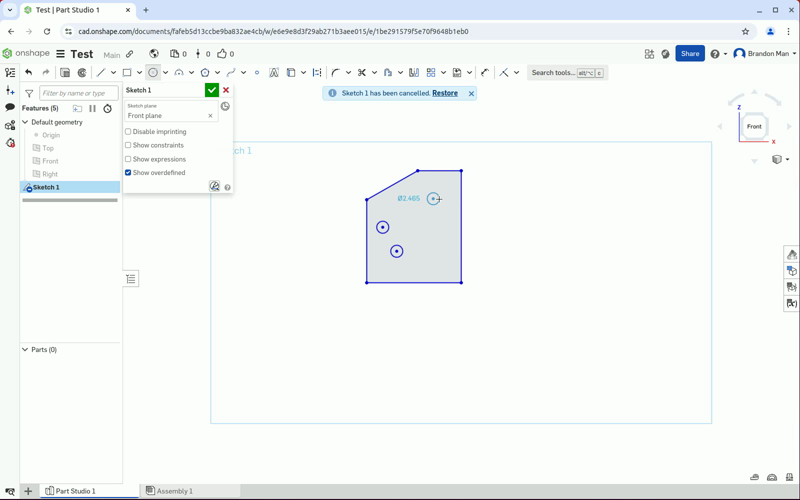
key(esc)
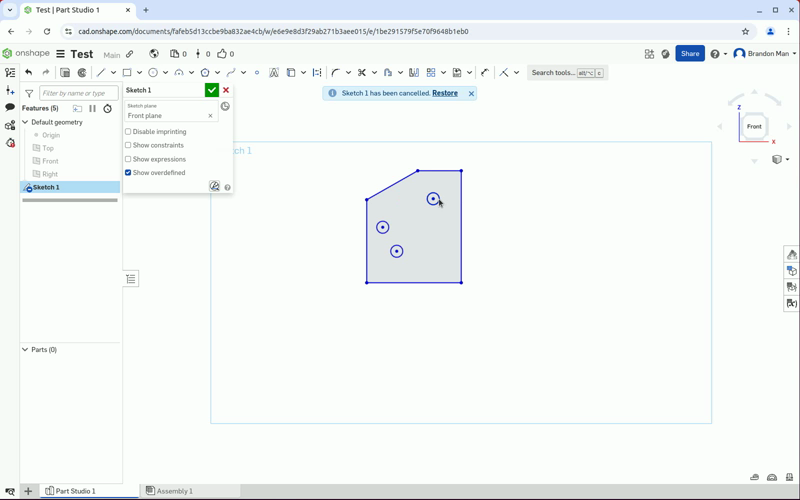
key(c)
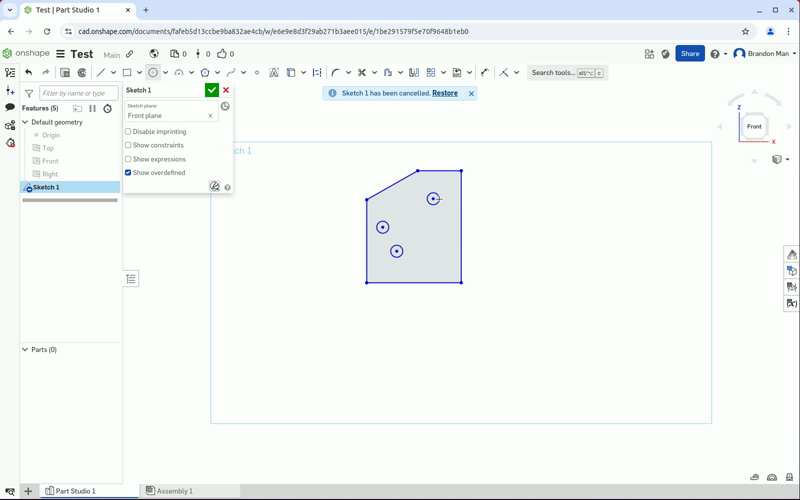
key_down(shift)
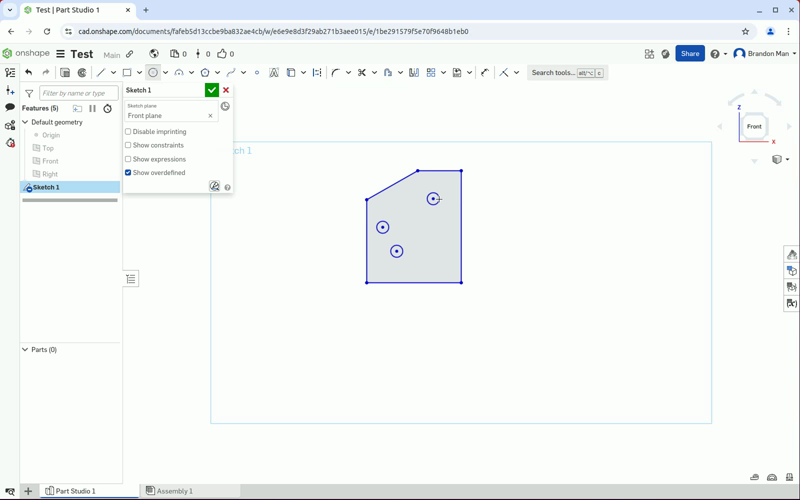
mouse_move(447, 222)
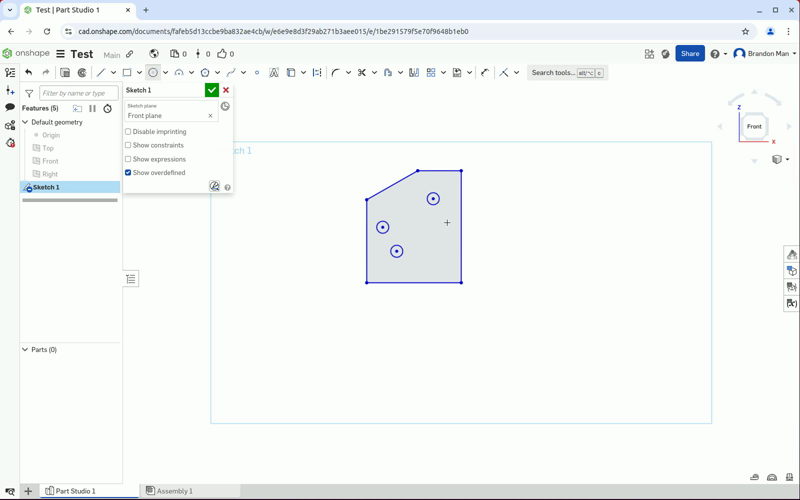
click(447, 222)
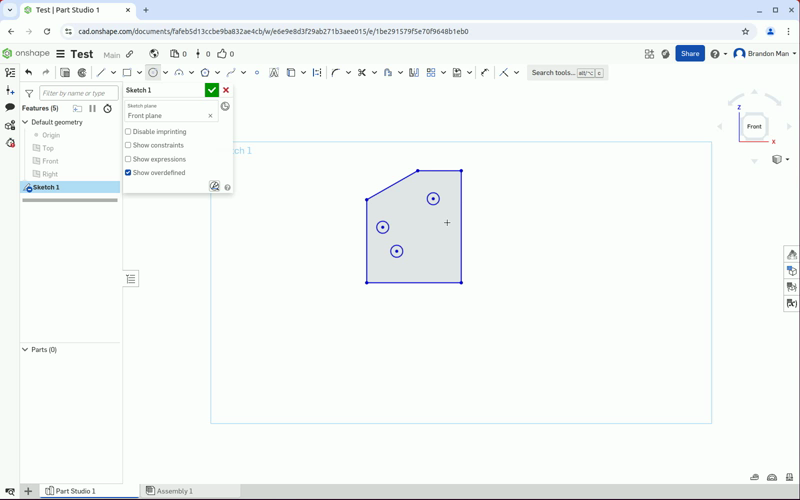
key_up(shift)
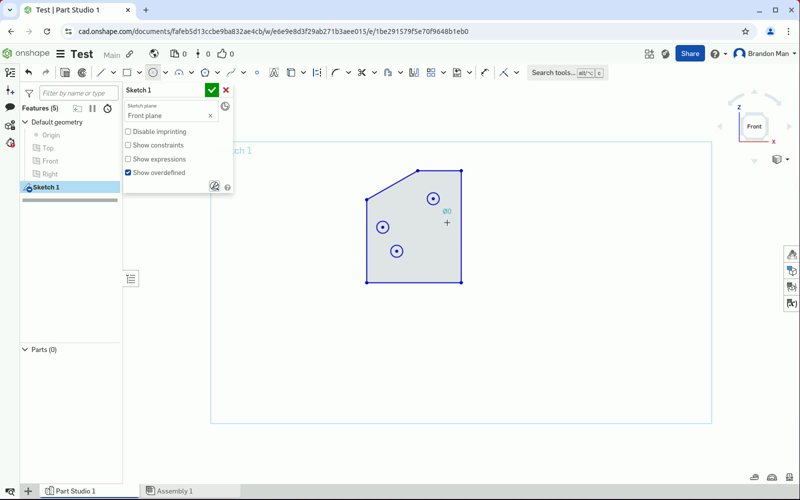
mouse_move(453, 222)
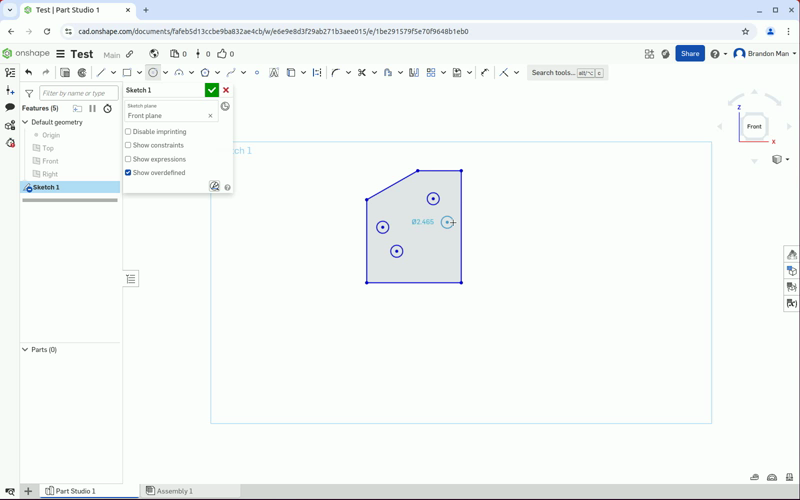
click(453, 222)
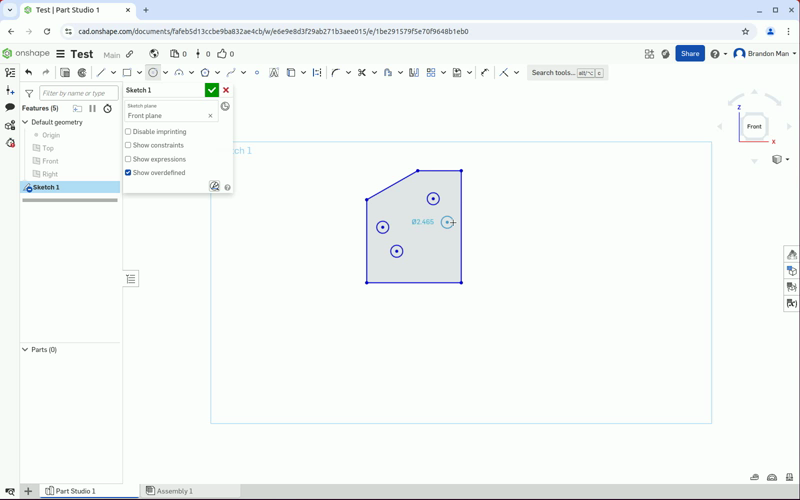
key(esc)
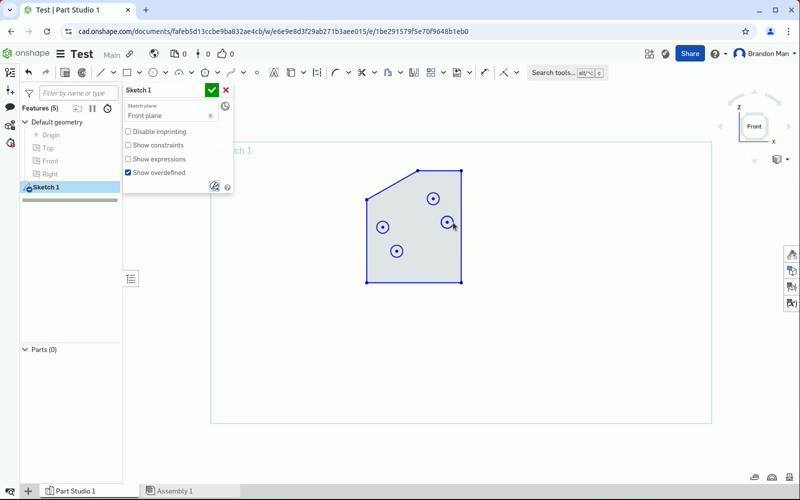
mouse_move(423, 260)
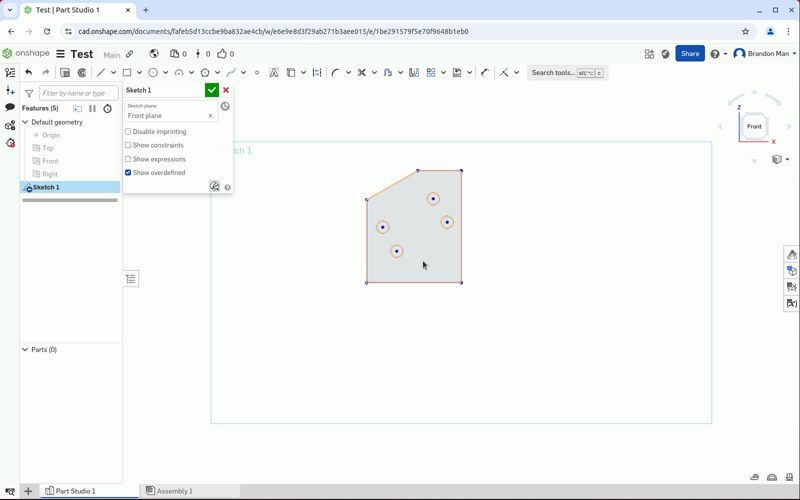
click(423, 260)
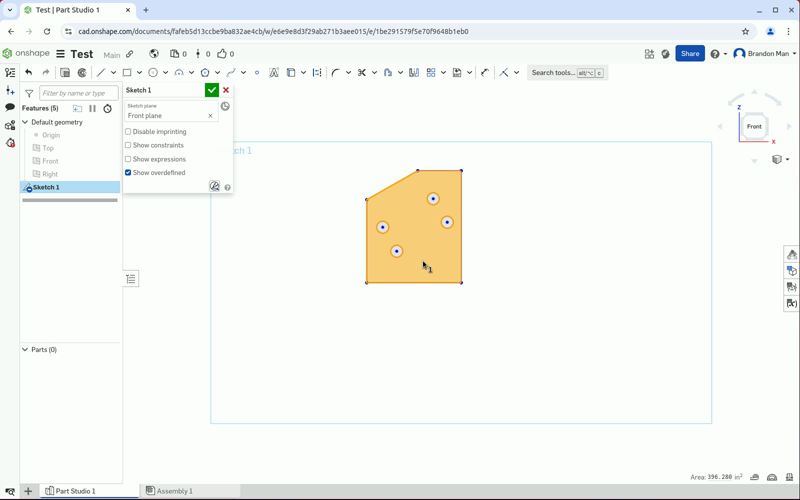
mouse_move(73, 352)
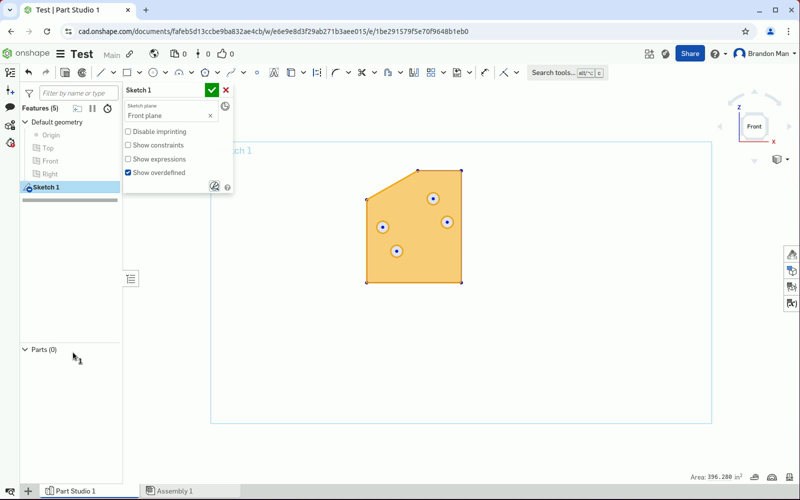
key(shift+y)
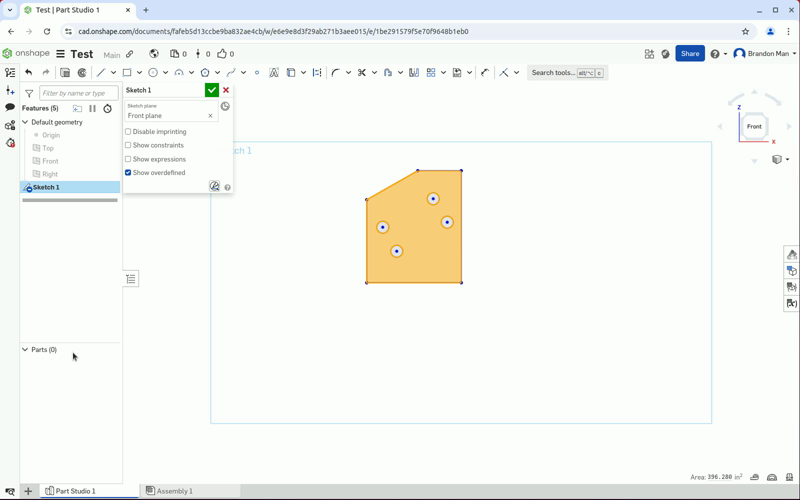
key(shift+e)
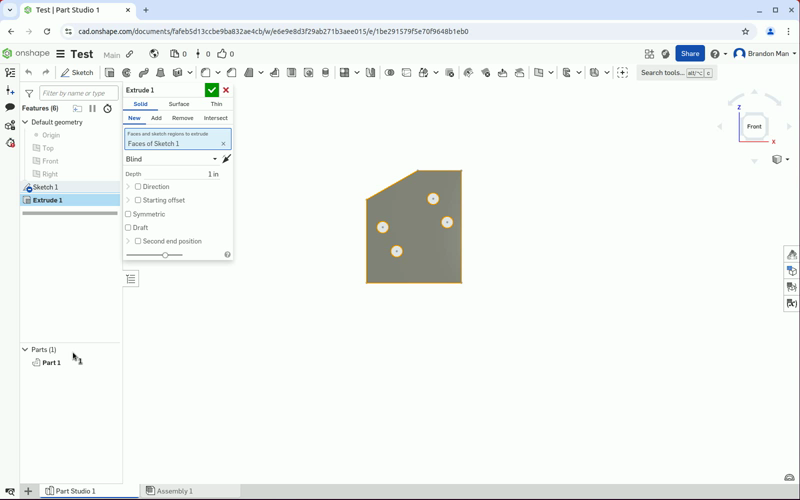
mouse_move(143, 106)
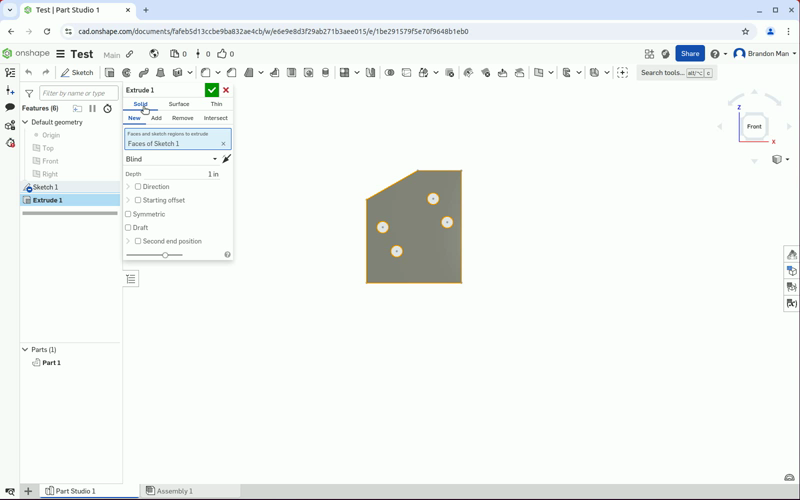
click(143, 106)
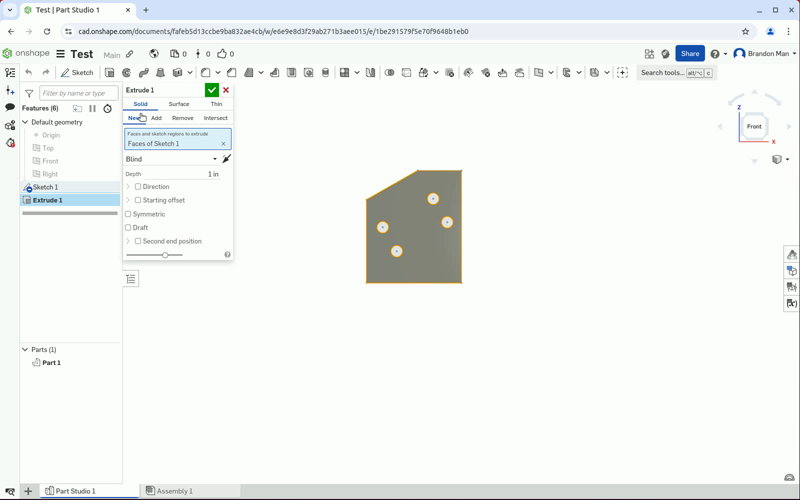
mouse_move(137, 120)
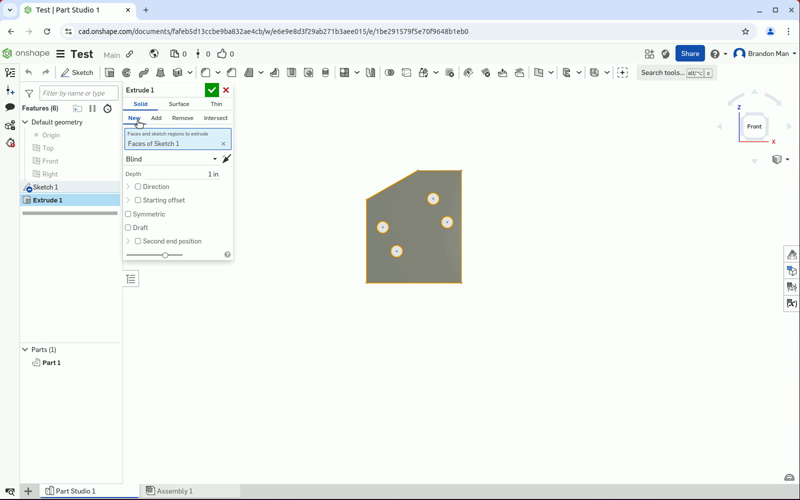
click(137, 120)
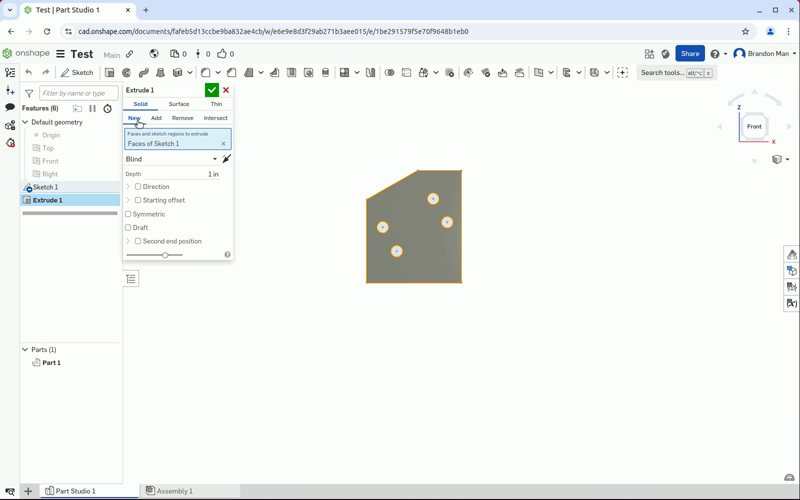
key(tab, 4)
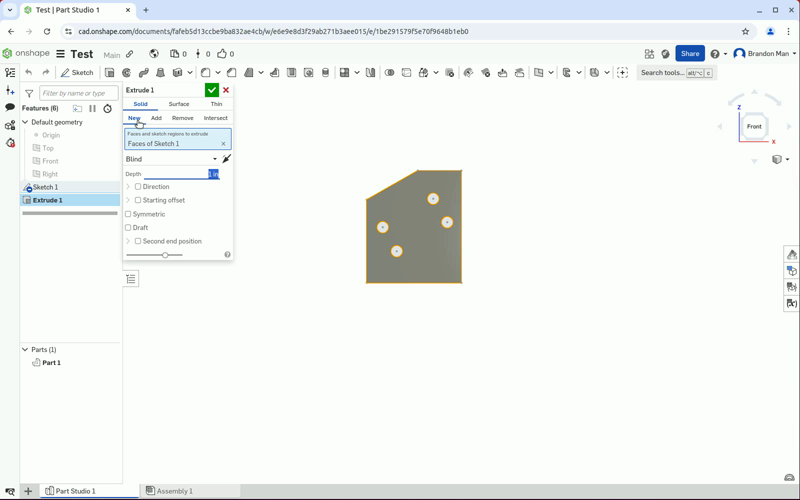
text(-2.889)
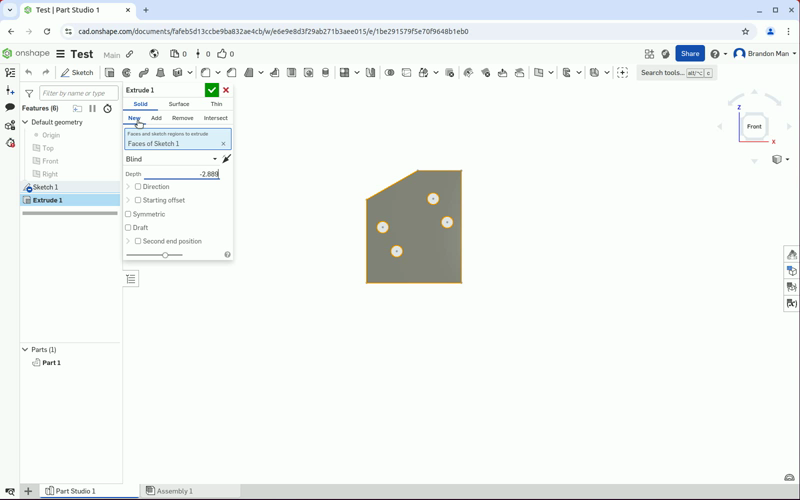
key(enter)
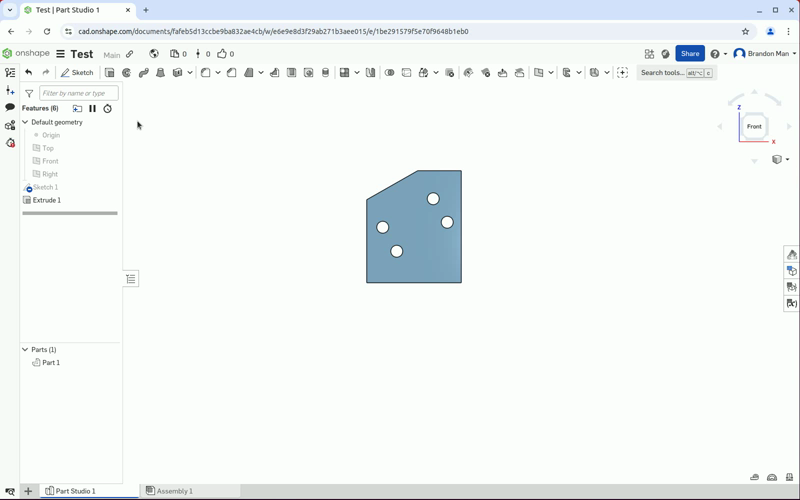
key(shift+h)
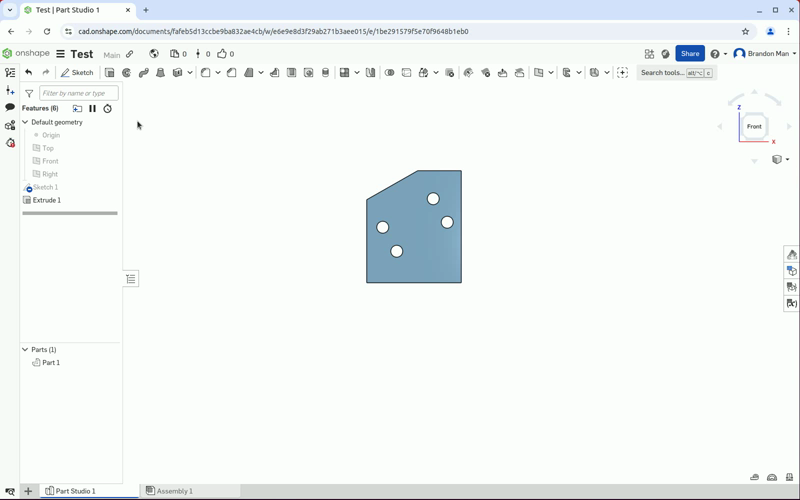
key(shift+h)
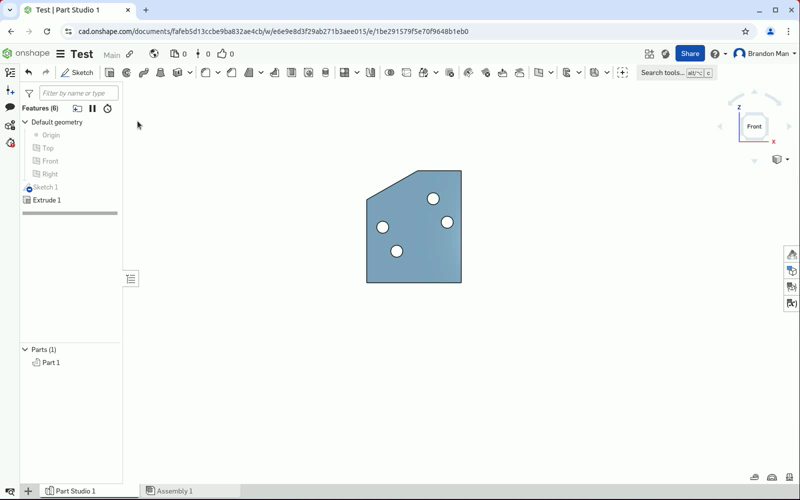
mouse_move(73, 189)
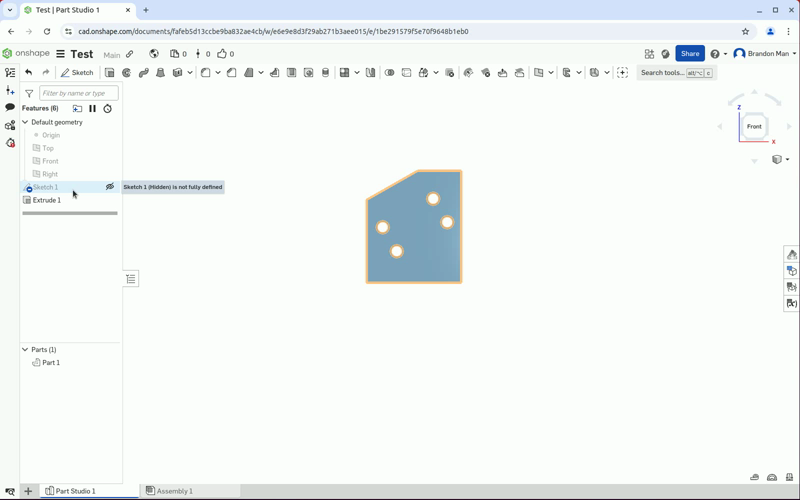
click(73, 189)
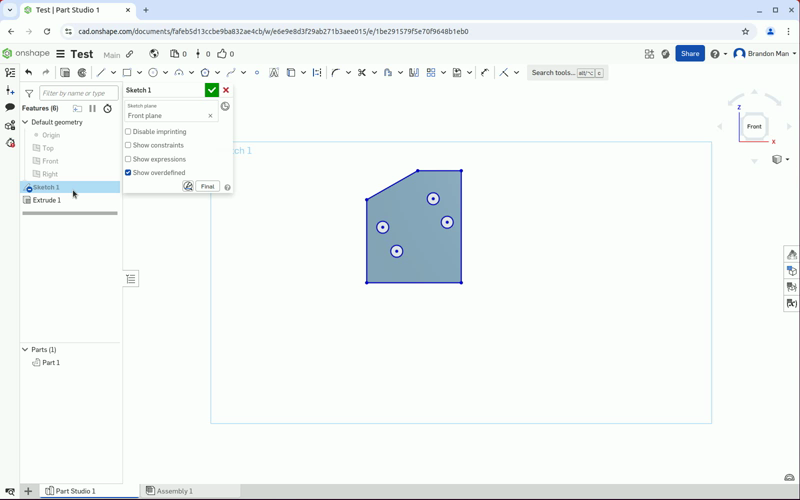
mouse_move(229, 92)
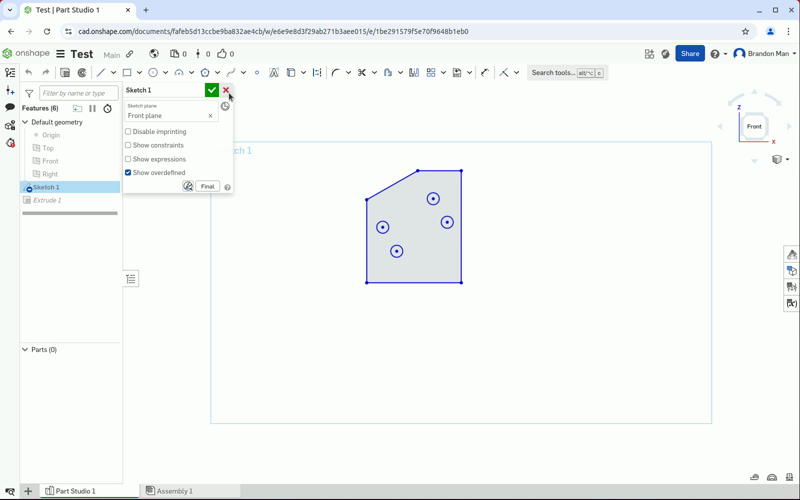
click(229, 92)
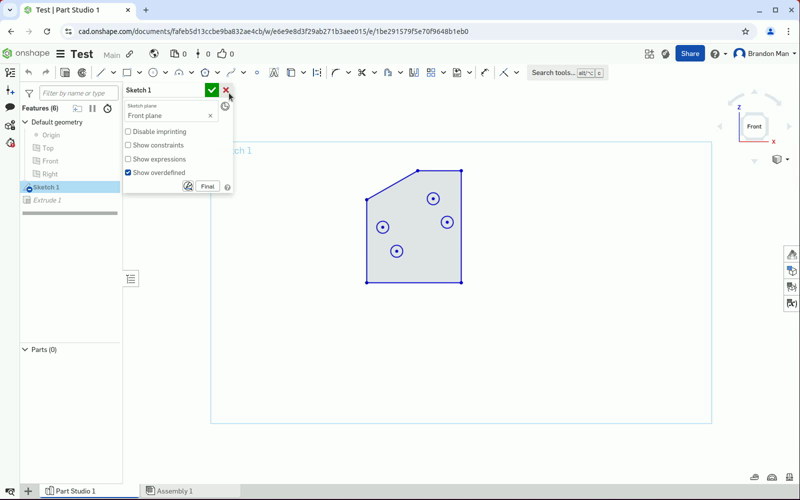
key(shift+s)
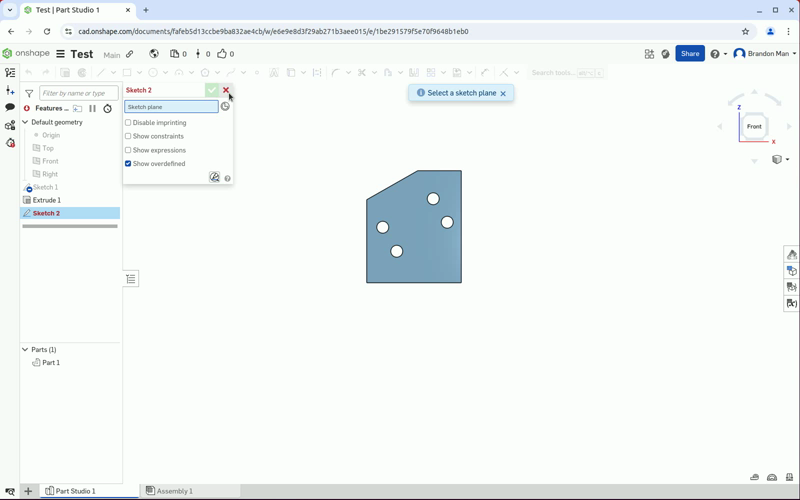
mouse_move(73, 163)
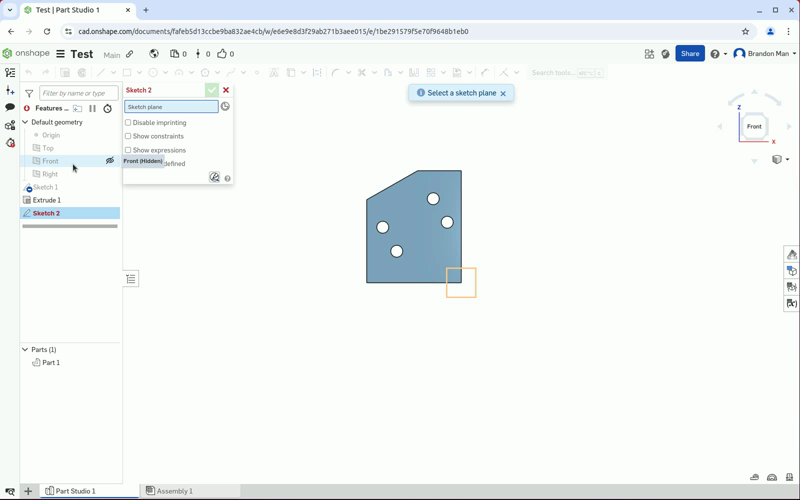
click(73, 163)
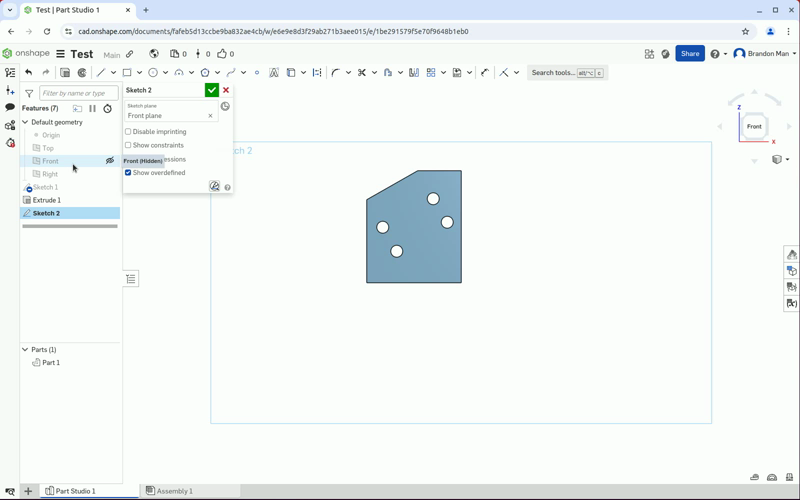
mouse_move(73, 352)
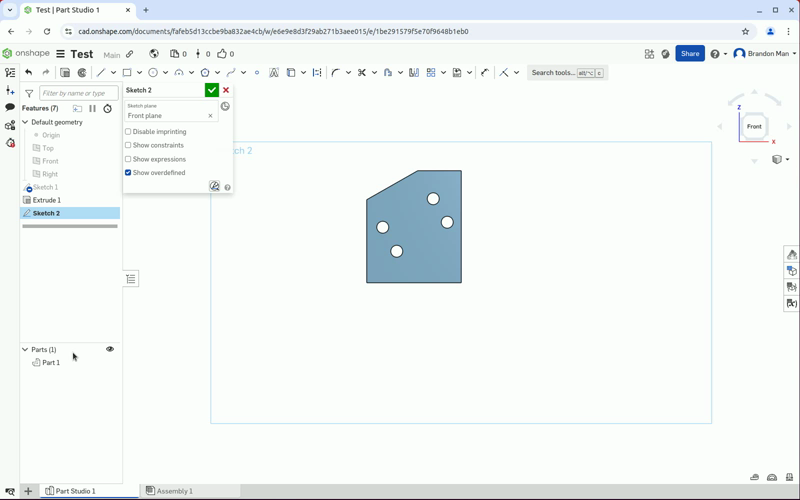
key(y)
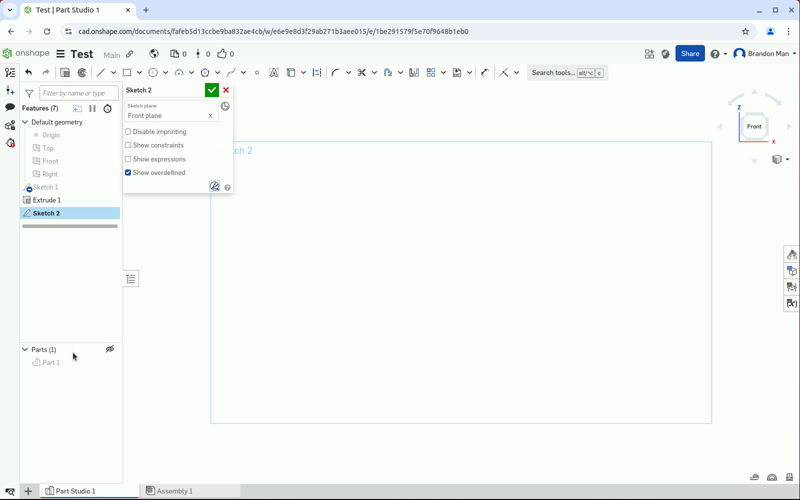
key(l)
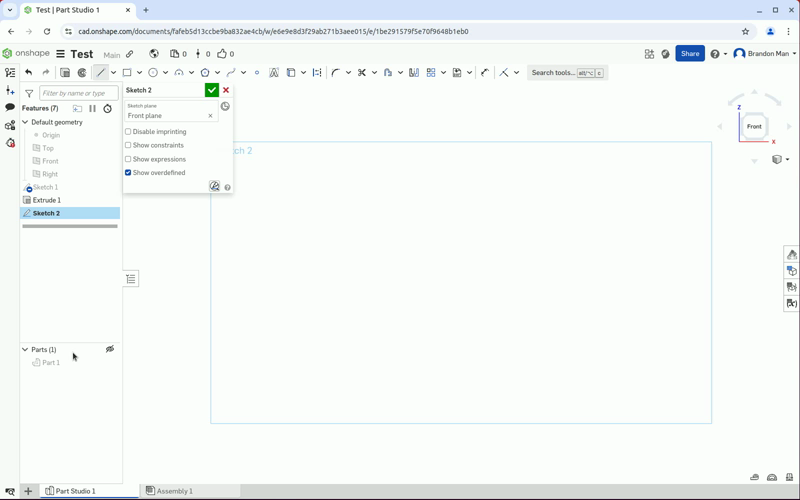
key_down(shift)
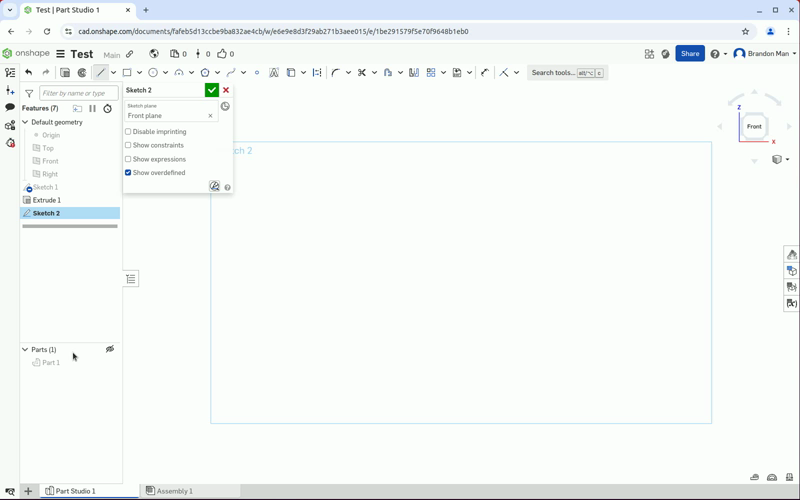
mouse_move(460, 282)
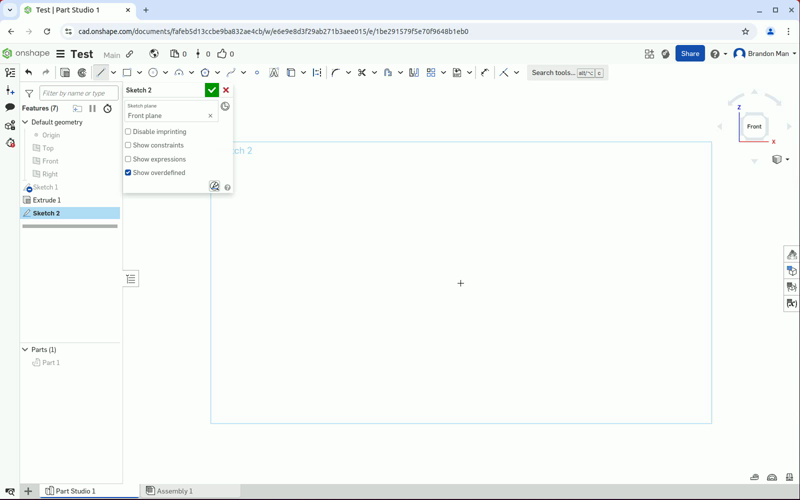
click(460, 282)
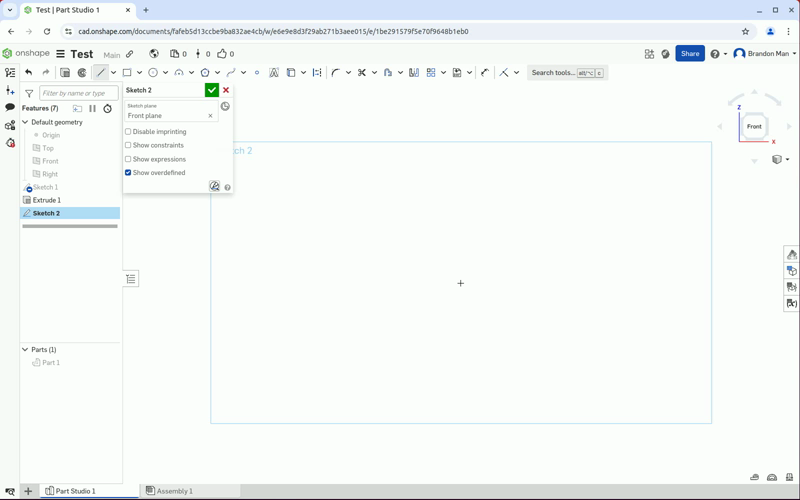
key_up(shift)
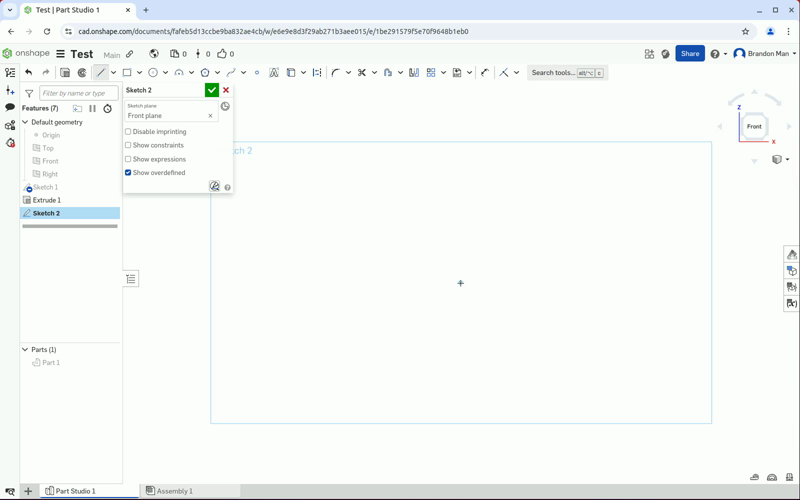
key_down(shift)
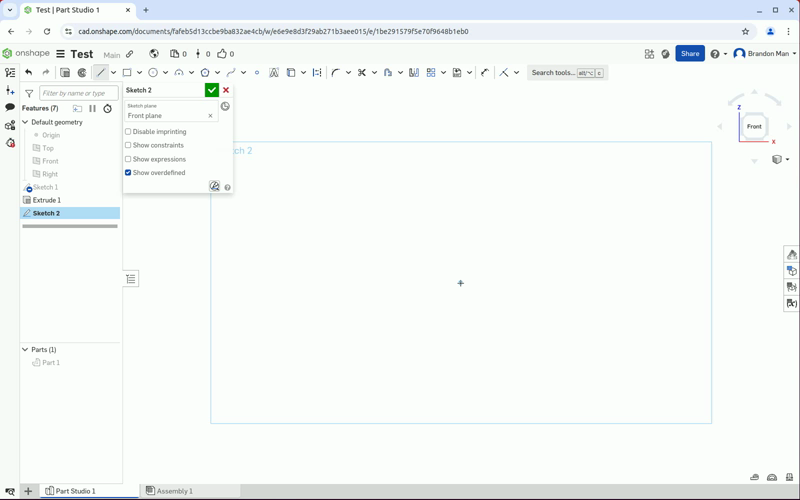
mouse_move(554, 282)
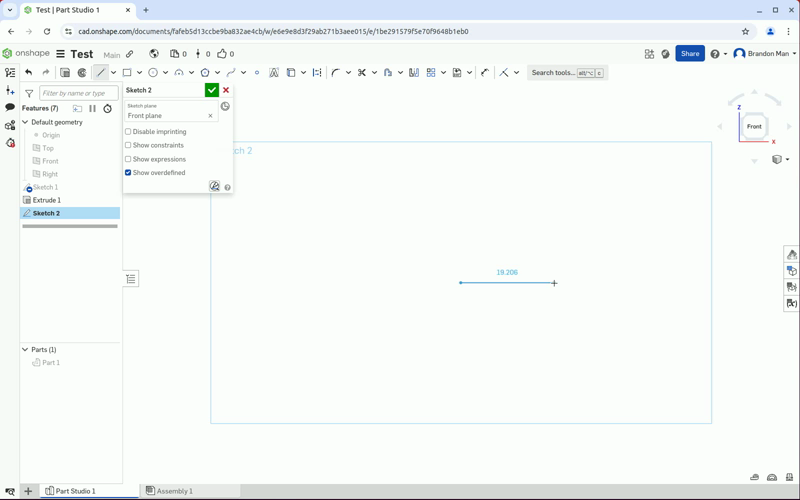
click(554, 282)
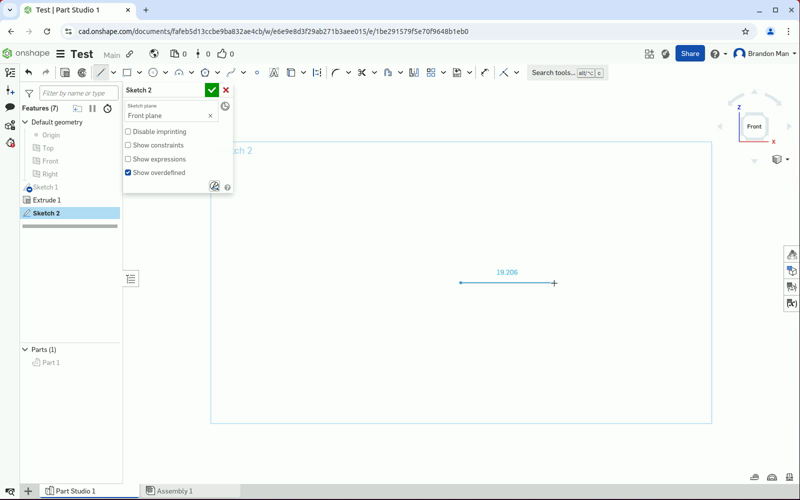
key_up(shift)
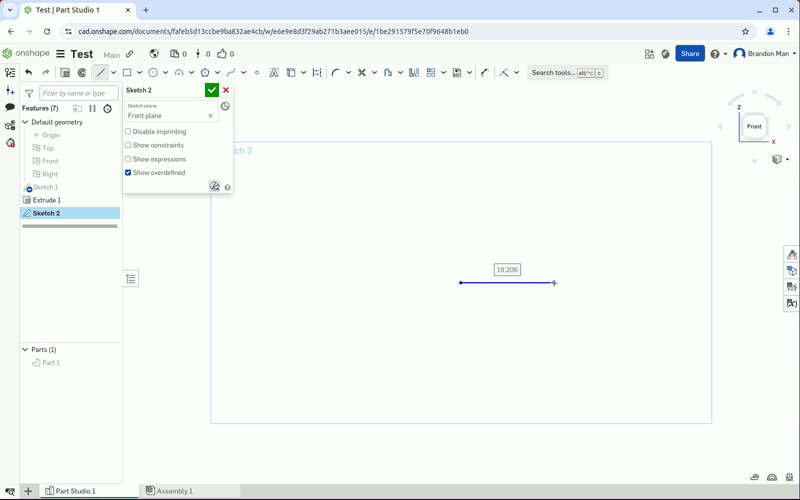
key_down(shift)
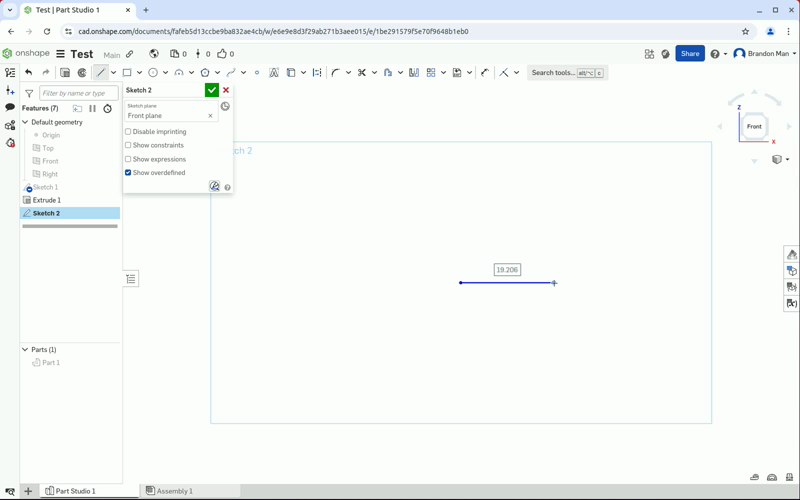
mouse_move(555, 200)
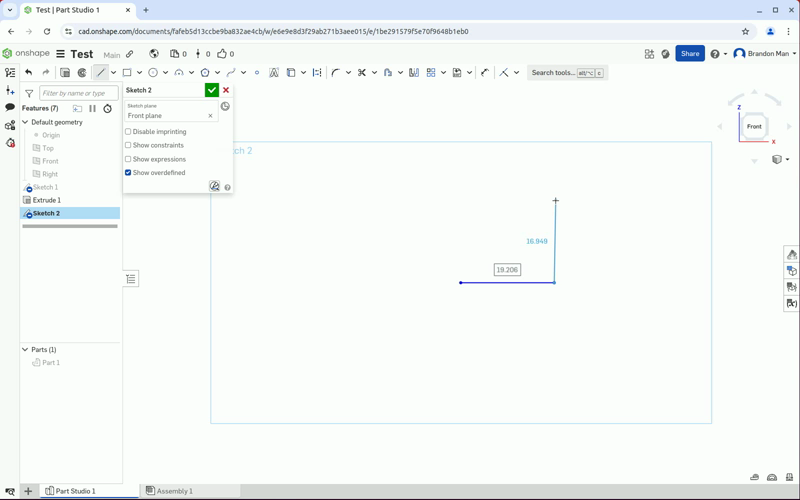
click(555, 200)
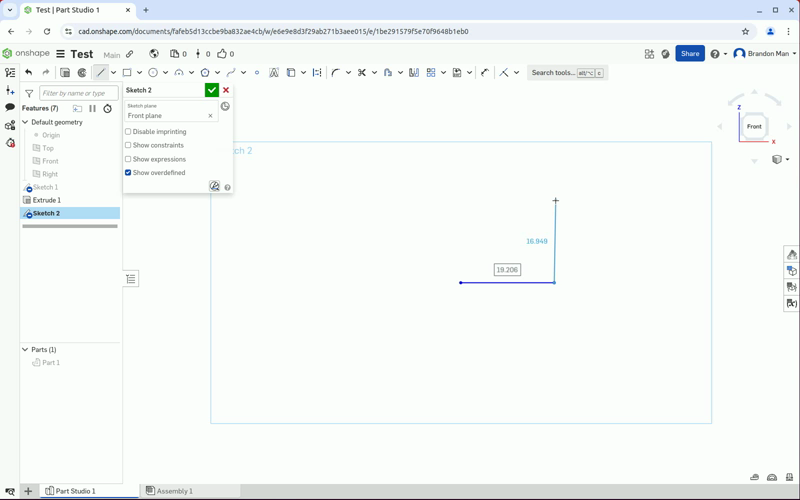
key_up(shift)
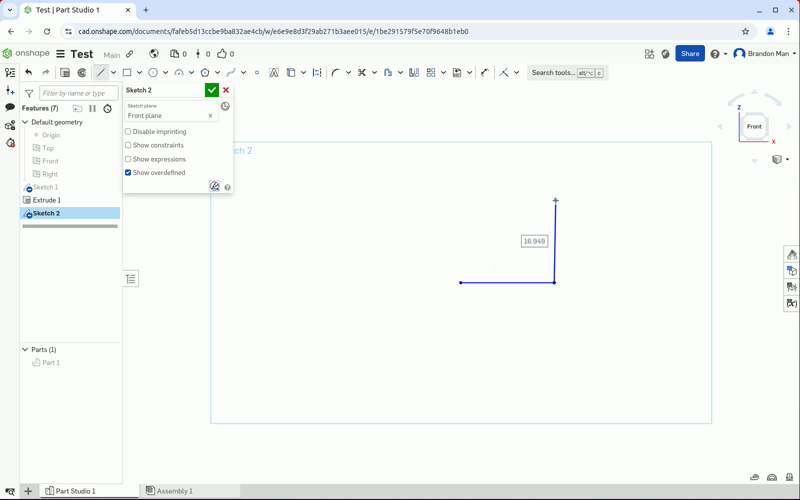
key_down(shift)
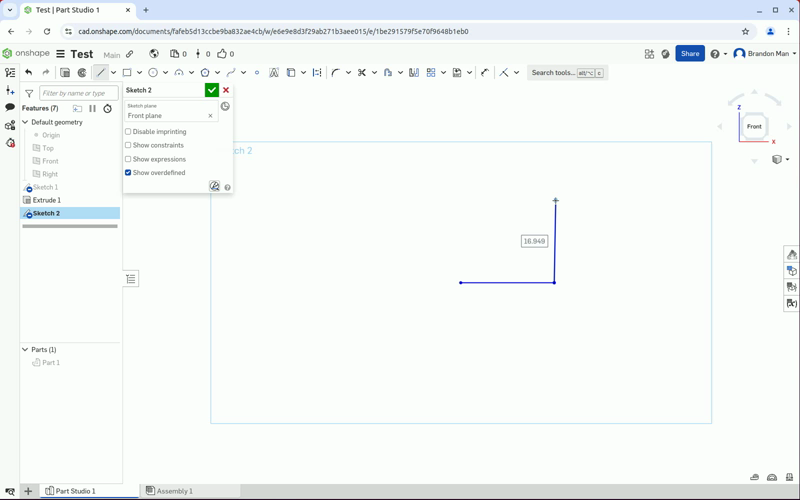
mouse_move(585, 200)
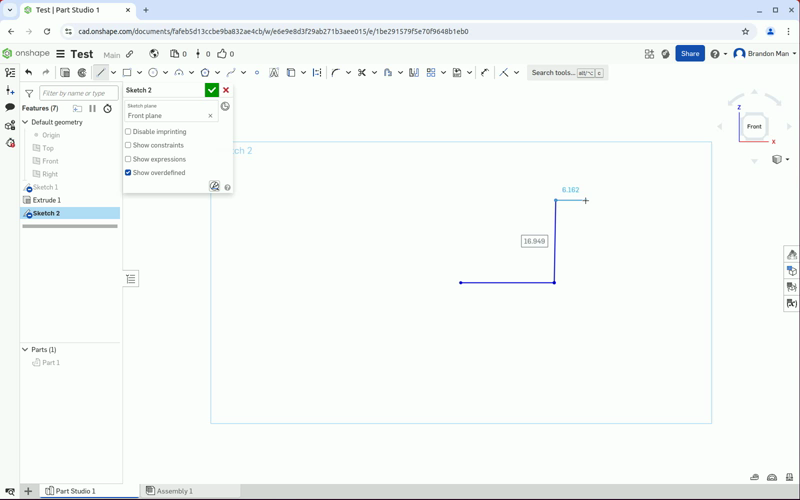
mouse_move(504, 170)
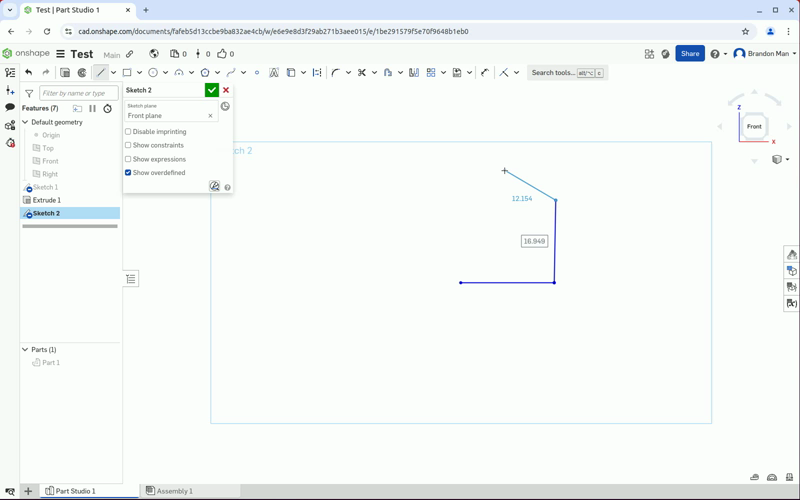
click(504, 170)
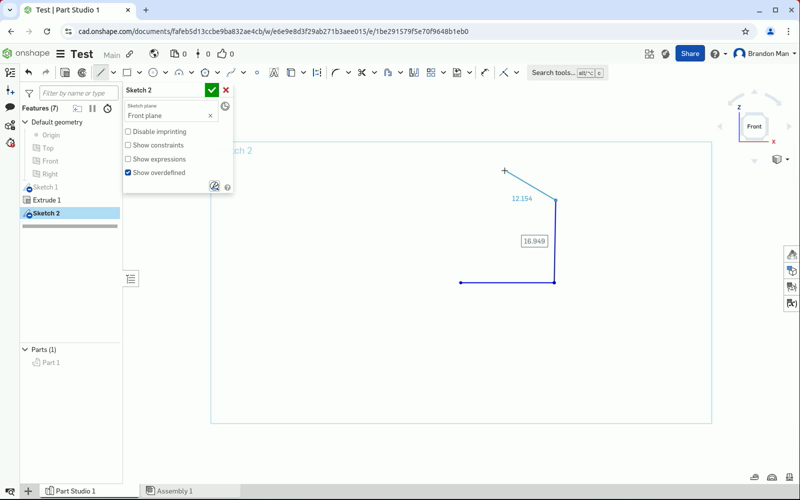
key_up(shift)
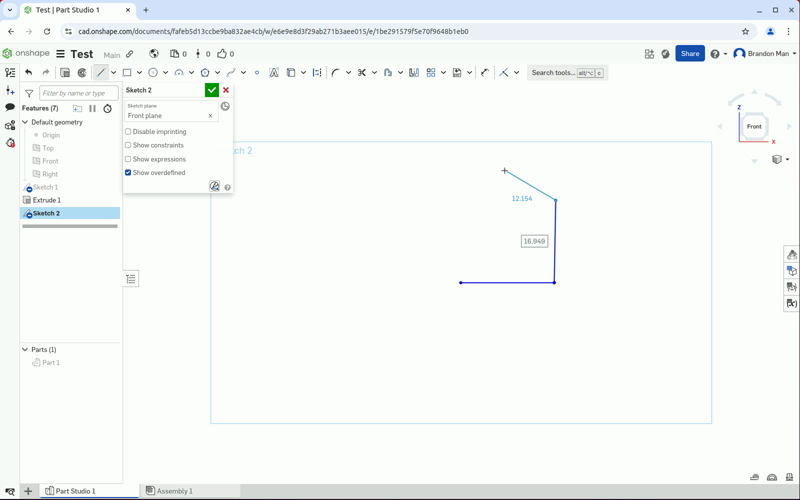
key_down(shift)
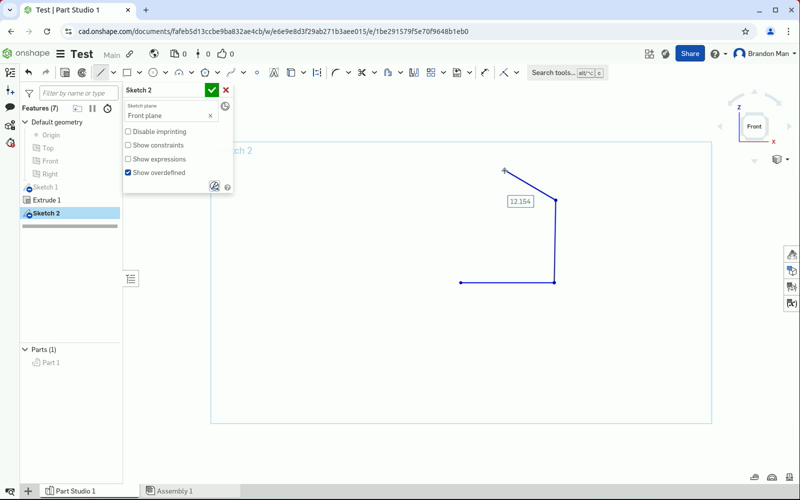
mouse_move(534, 170)
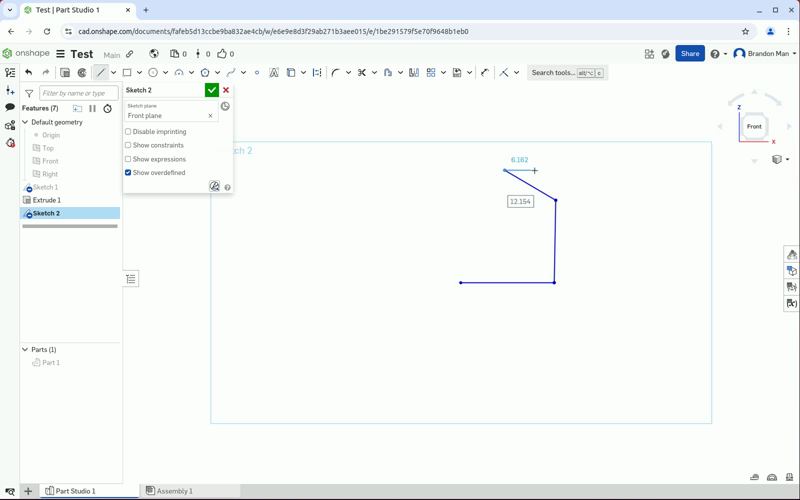
mouse_move(460, 170)
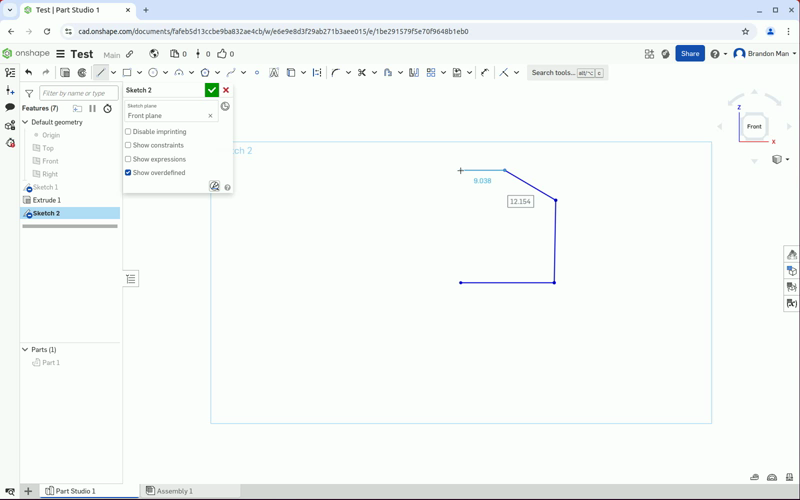
click(460, 170)
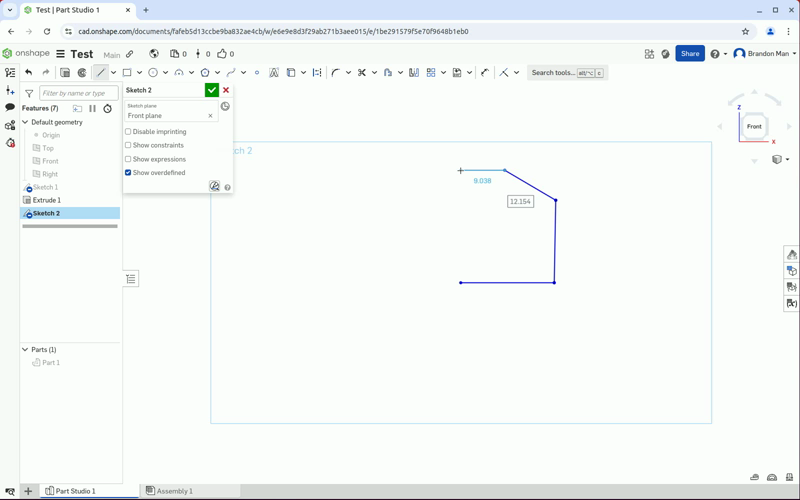
key_up(shift)
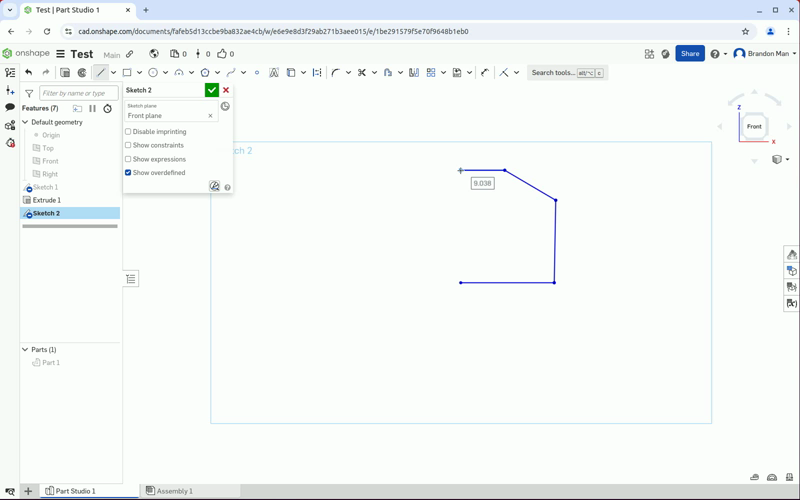
key_down(shift)
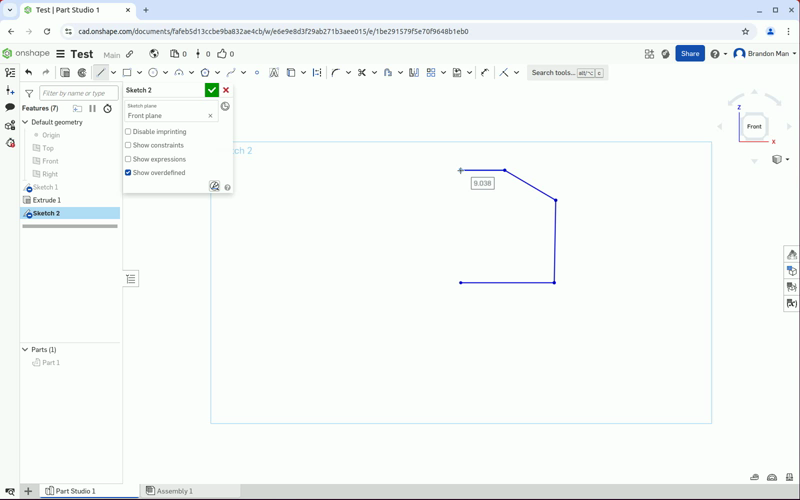
mouse_move(460, 282)
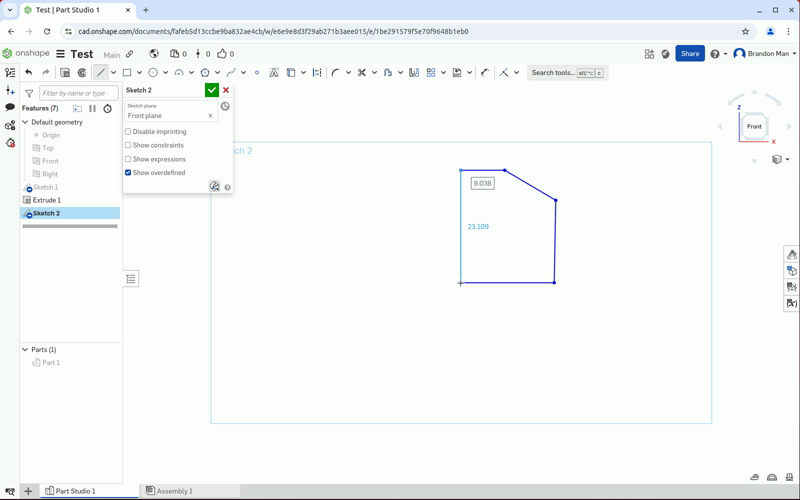
key_up(shift)
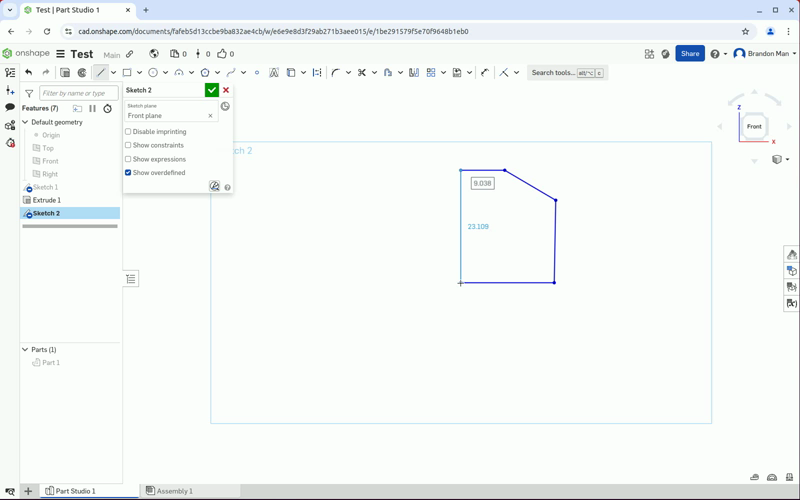
click(460, 282)
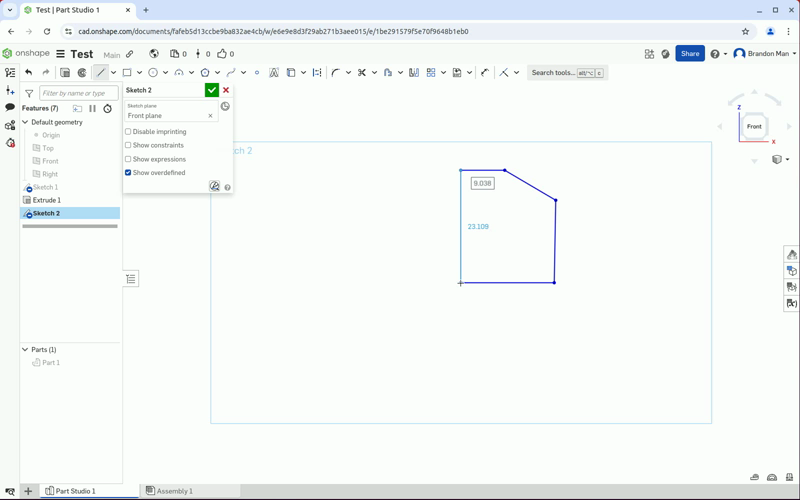
key(esc)
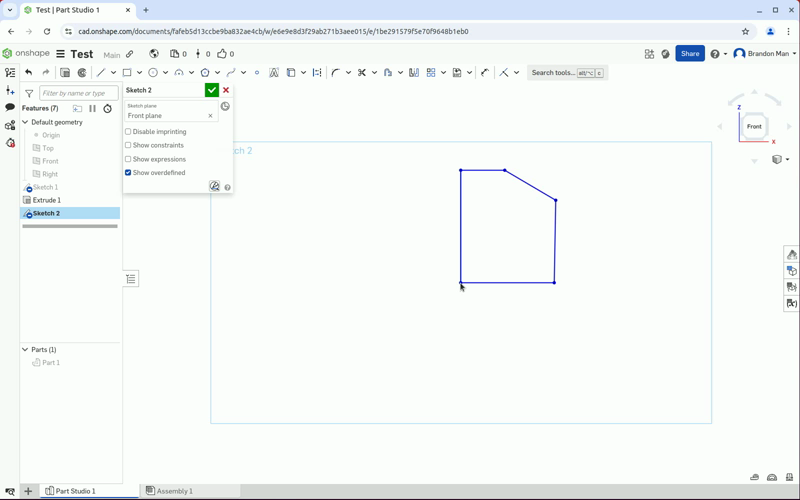
key(c)
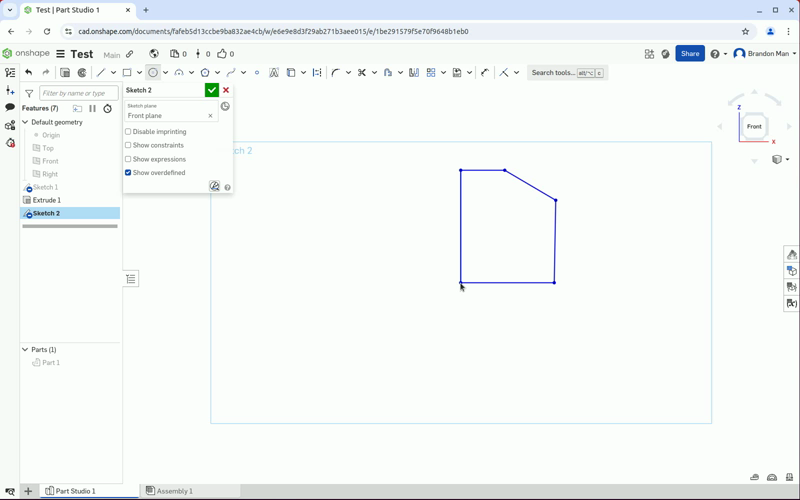
key_down(shift)
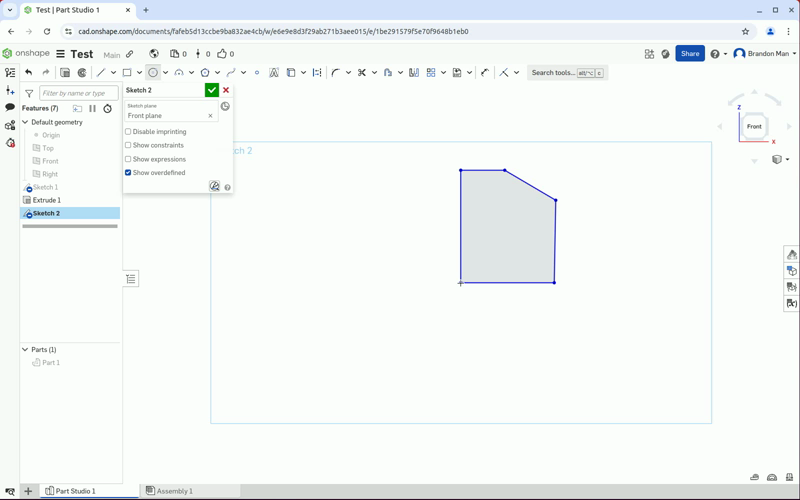
mouse_move(474, 222)
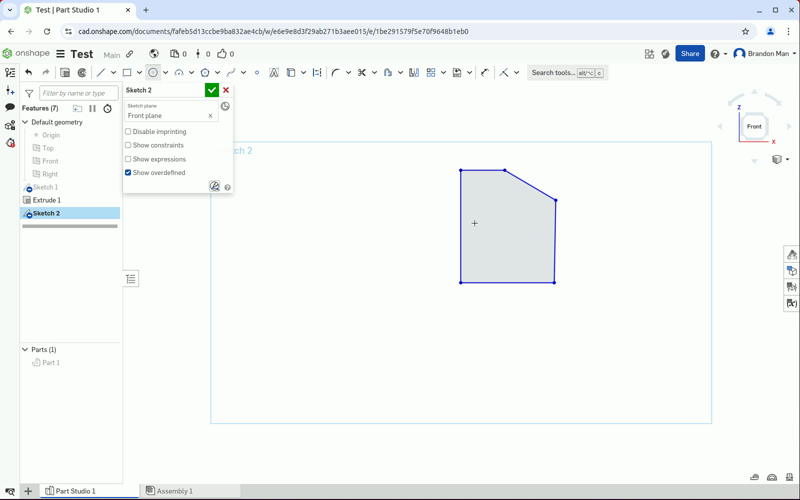
click(474, 222)
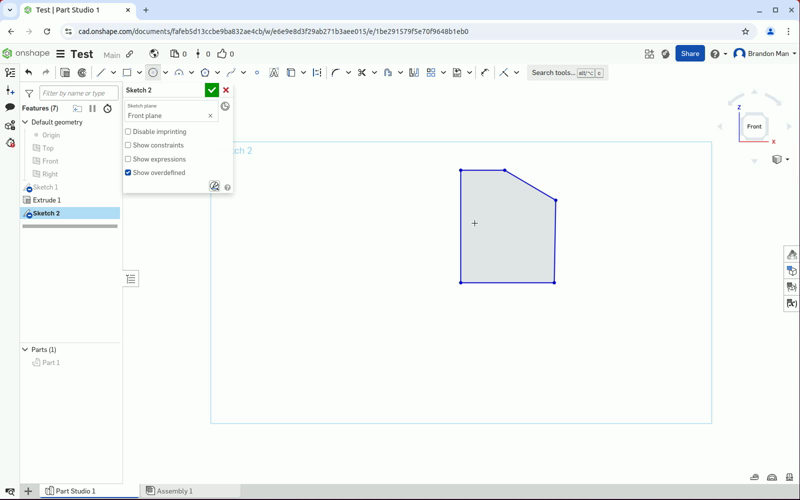
key_up(shift)
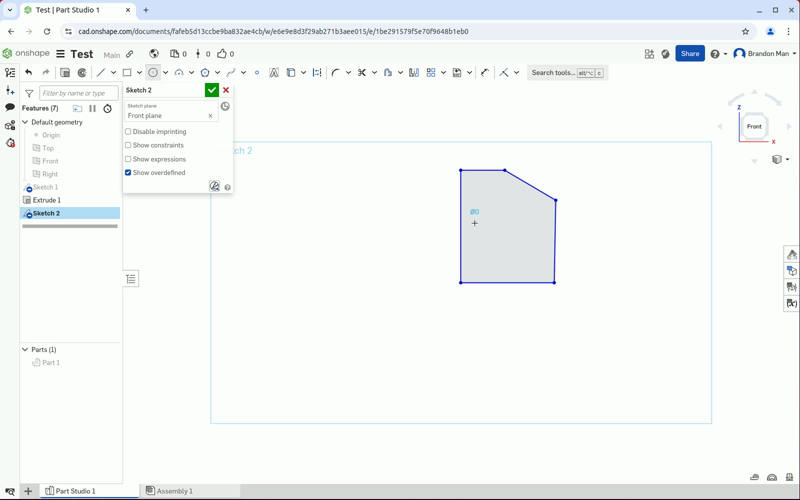
mouse_move(480, 222)
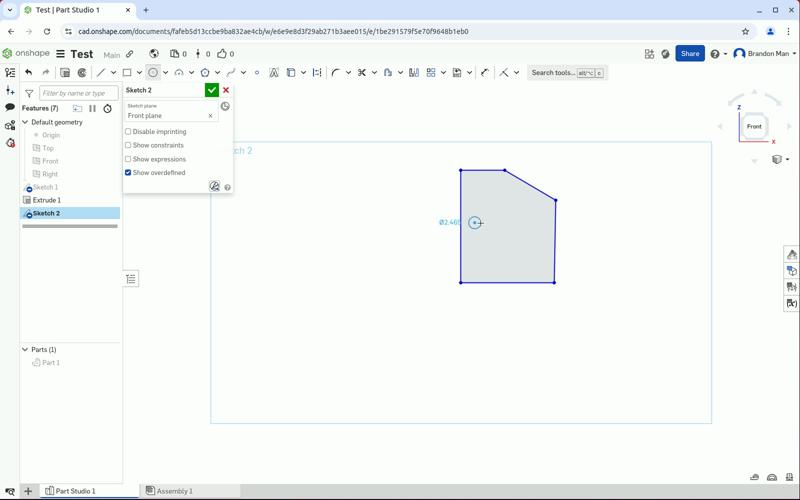
click(480, 222)
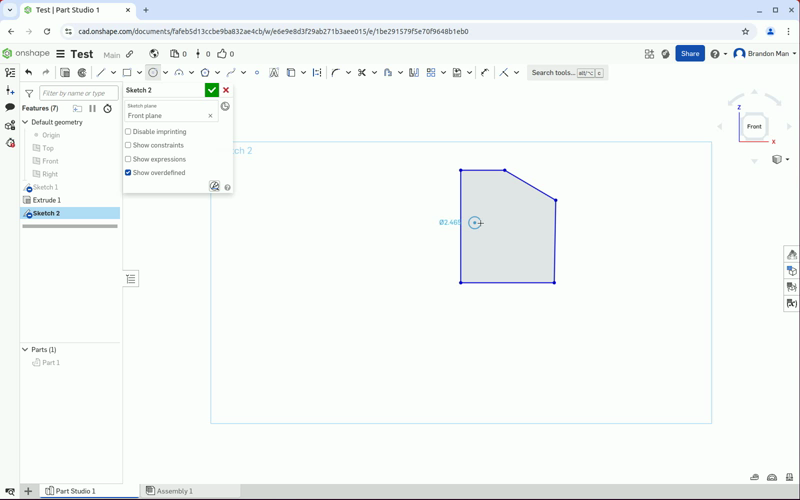
key(esc)
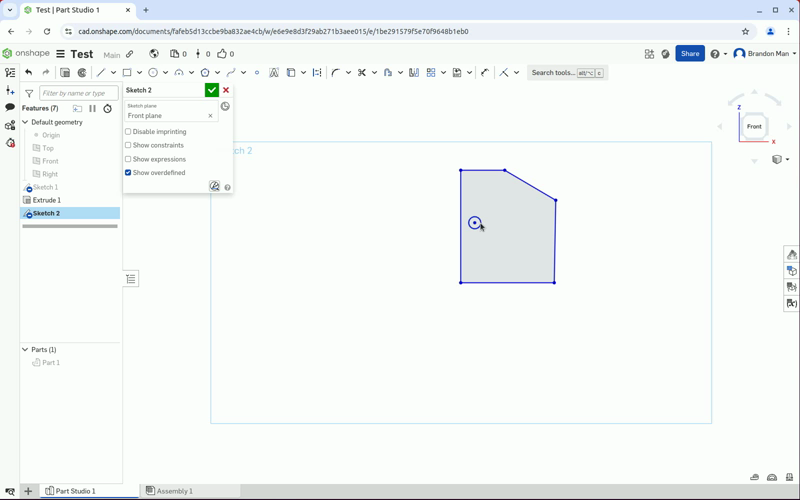
key(c)
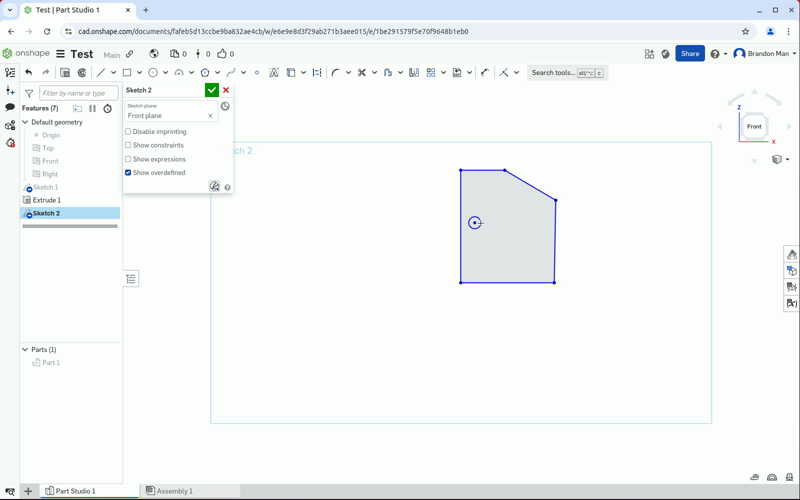
key_down(shift)
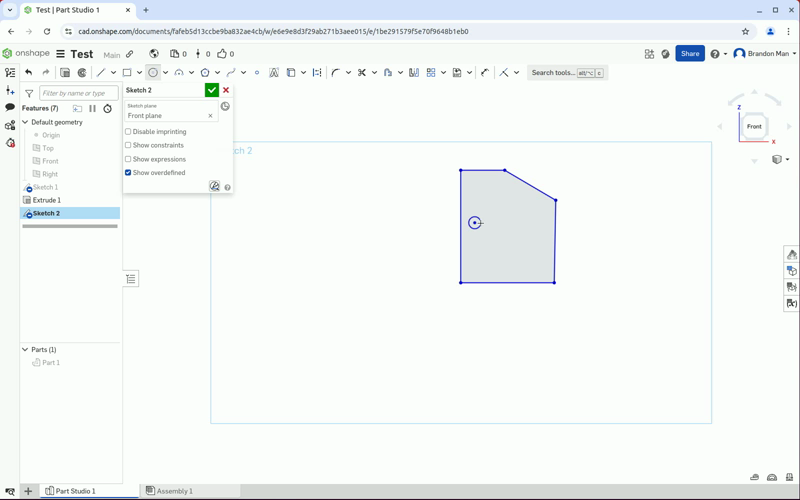
mouse_move(488, 197)
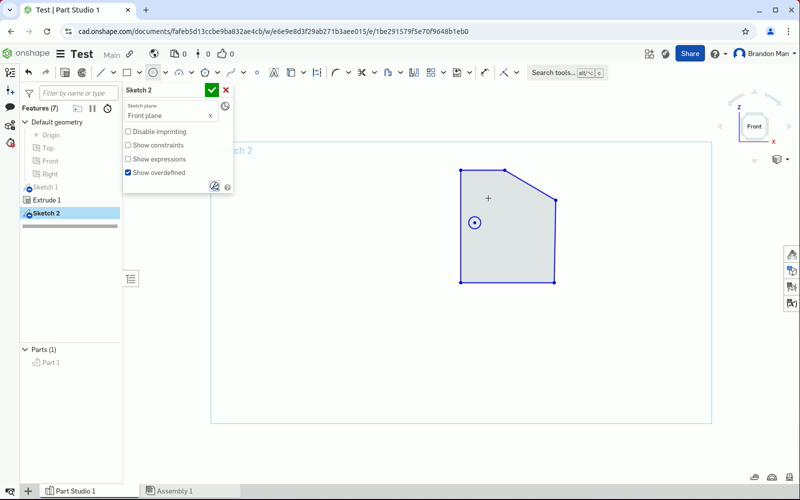
click(488, 197)
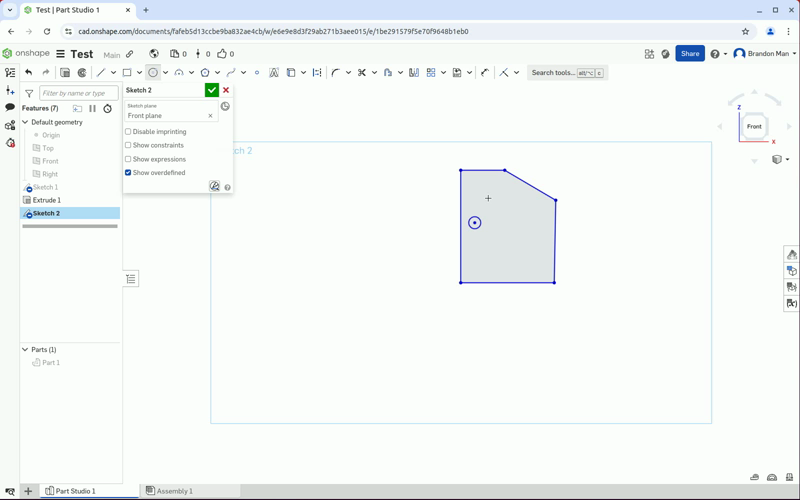
key_up(shift)
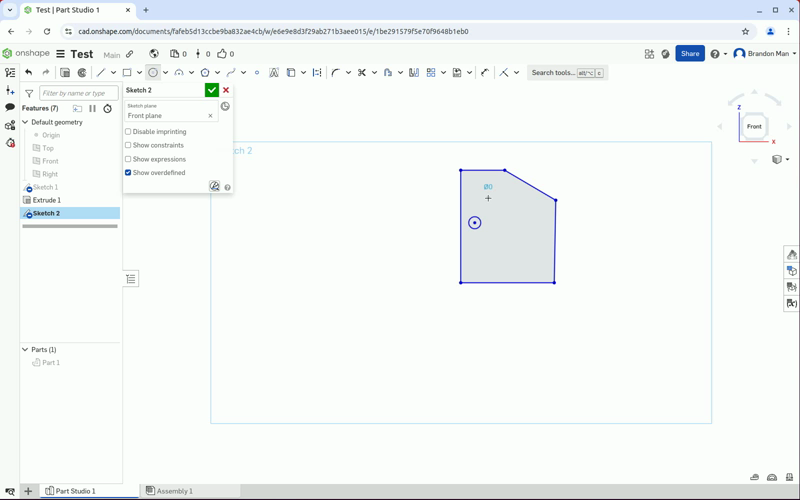
mouse_move(494, 197)
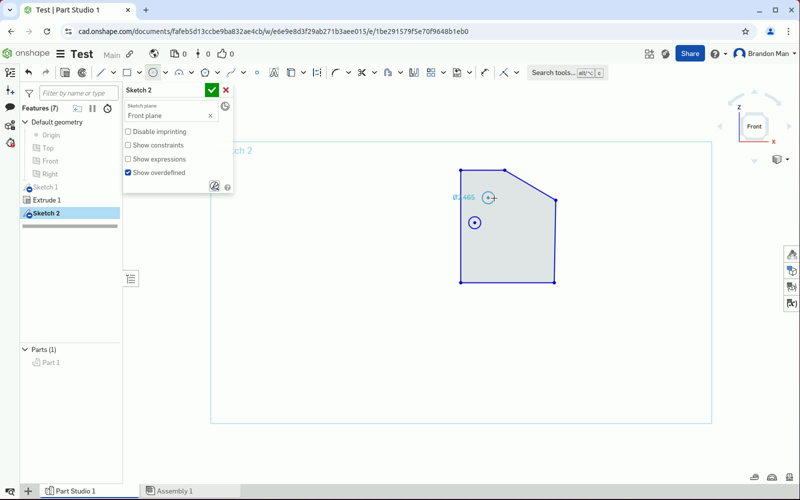
click(494, 197)
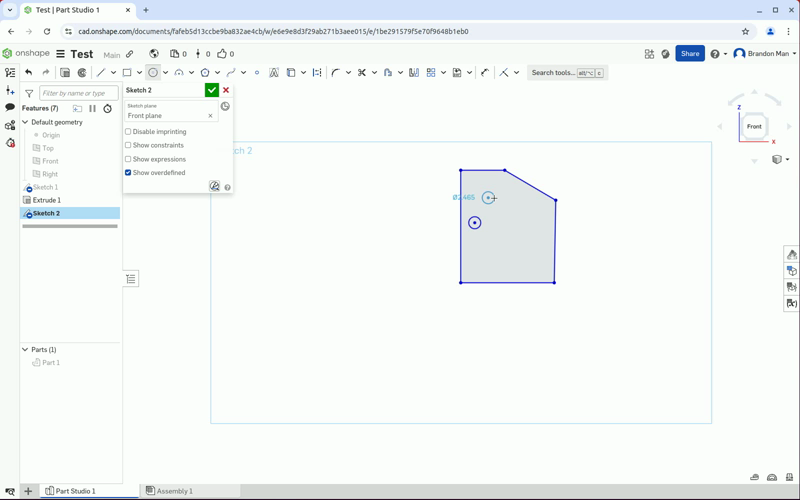
key(esc)
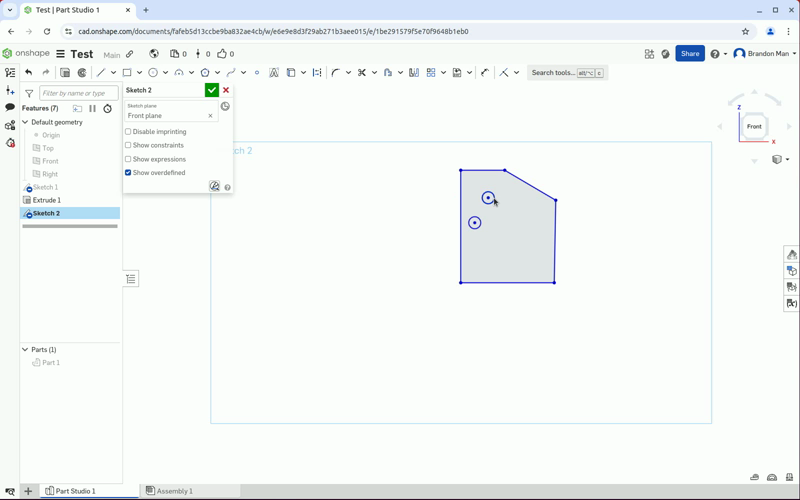
key(c)
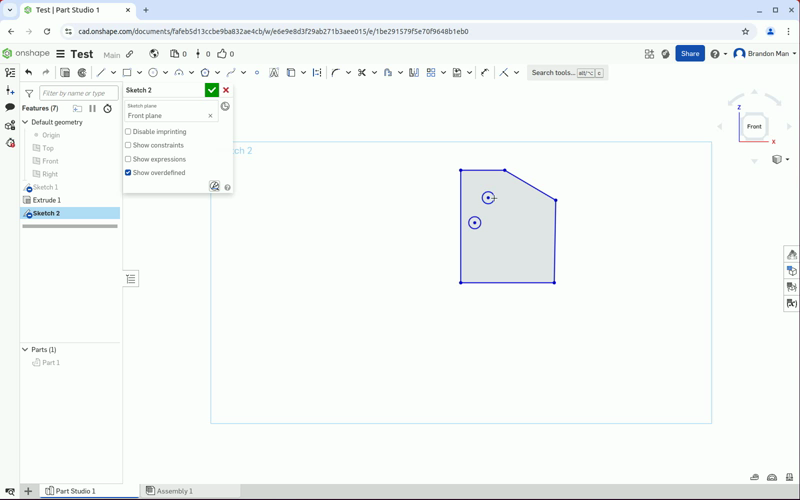
key_down(shift)
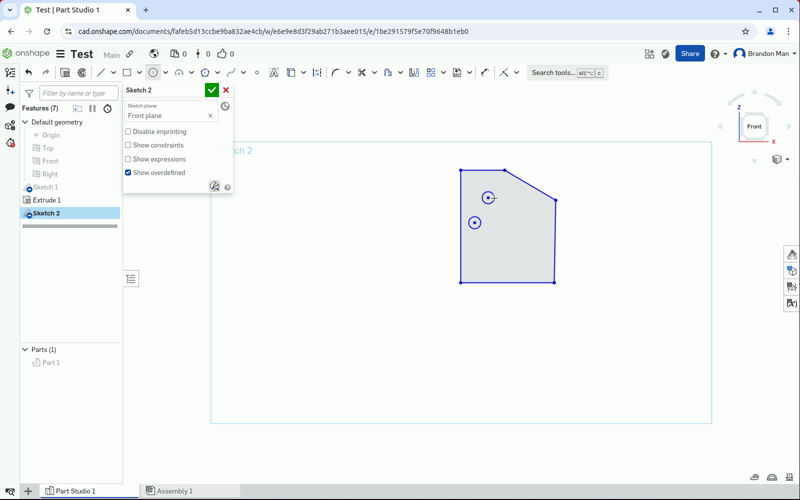
mouse_move(524, 250)
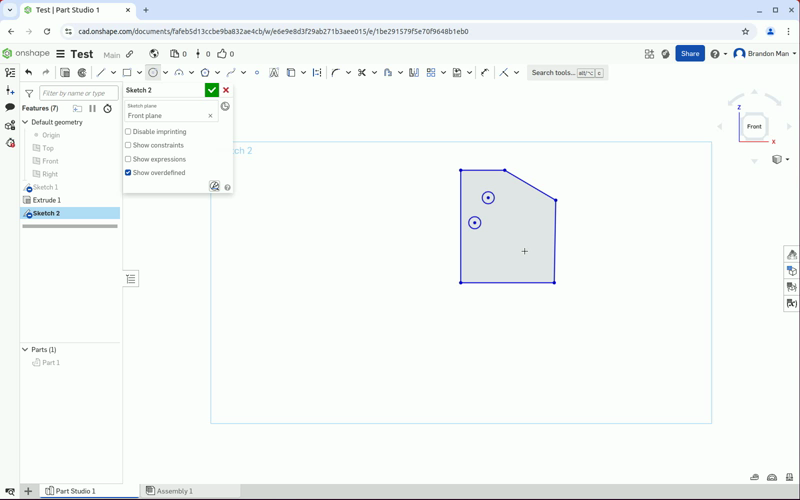
click(524, 250)
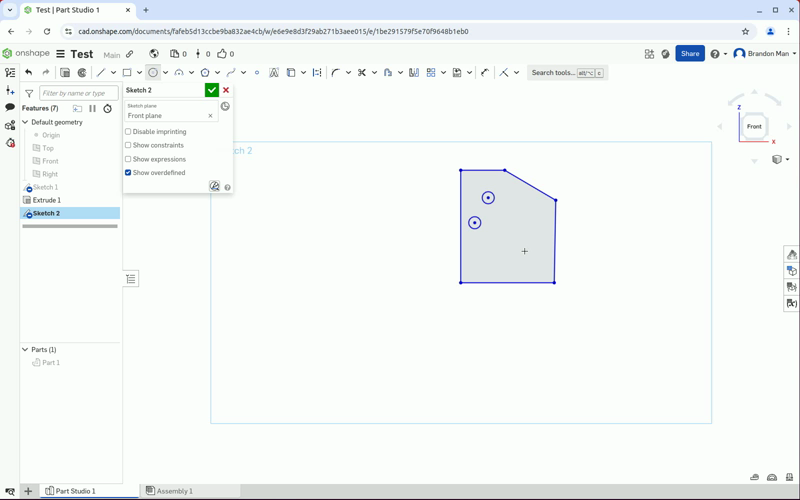
key_up(shift)
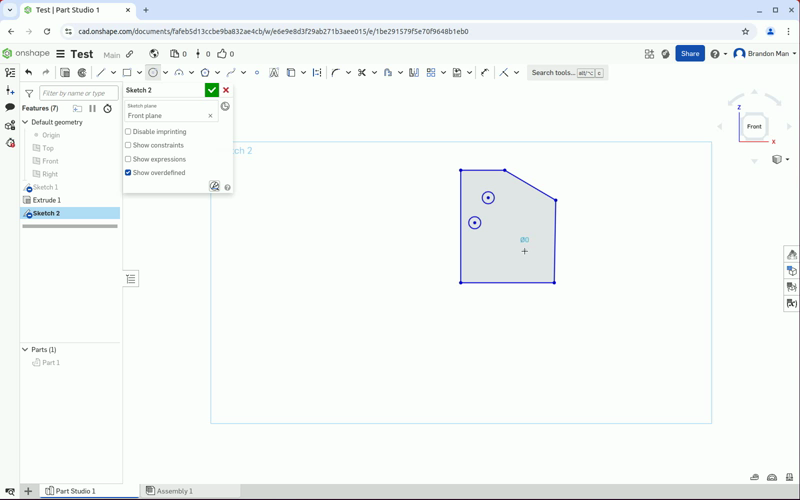
mouse_move(530, 250)
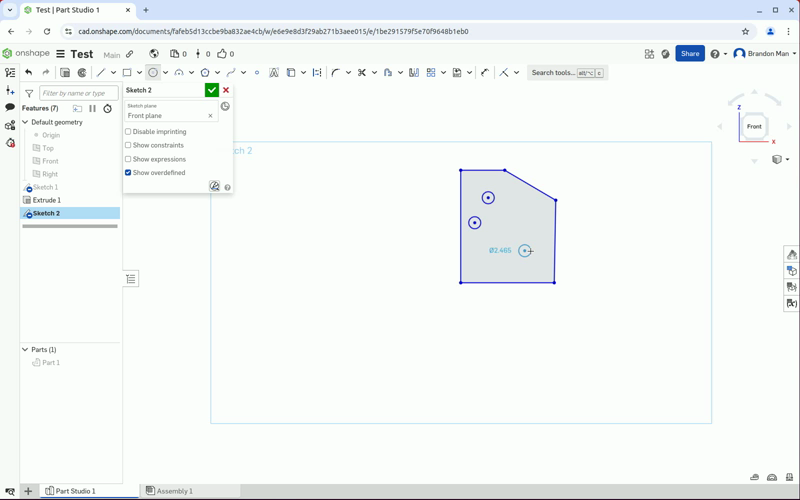
click(530, 250)
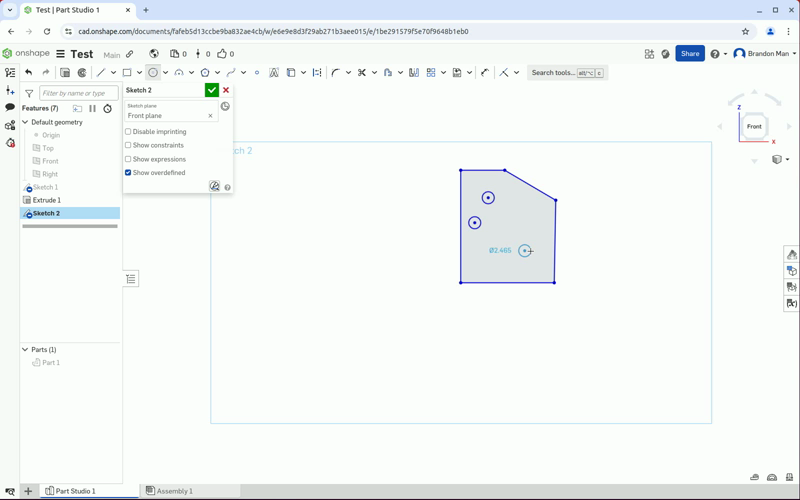
key(esc)
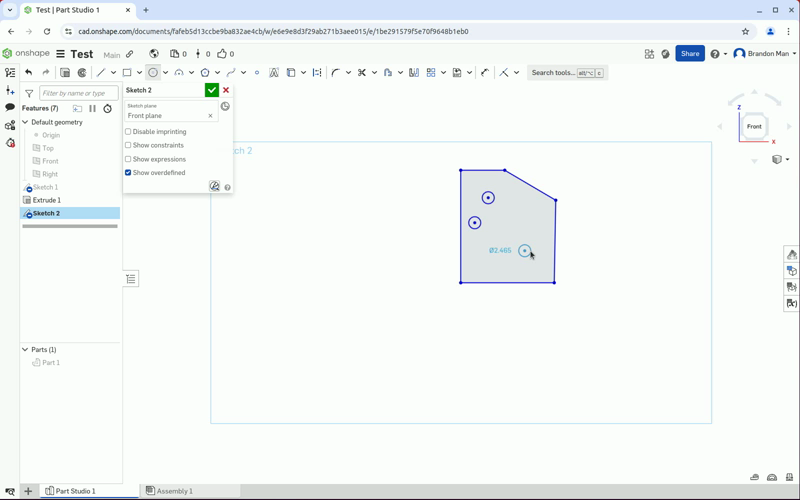
key(c)
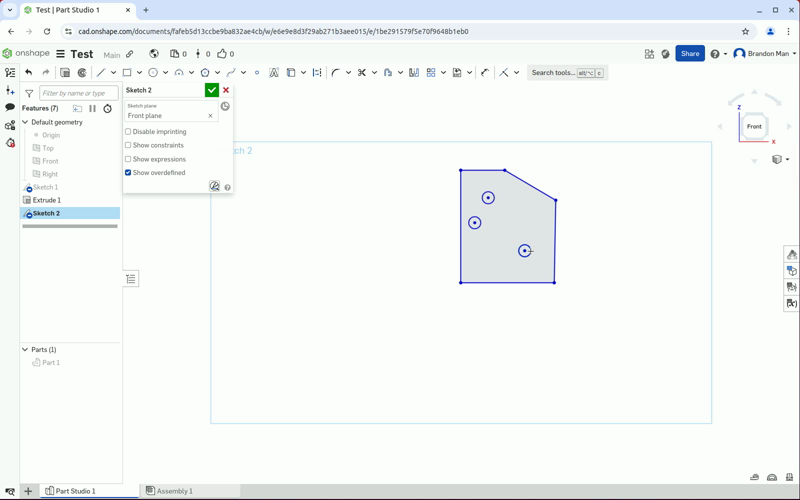
key_down(shift)
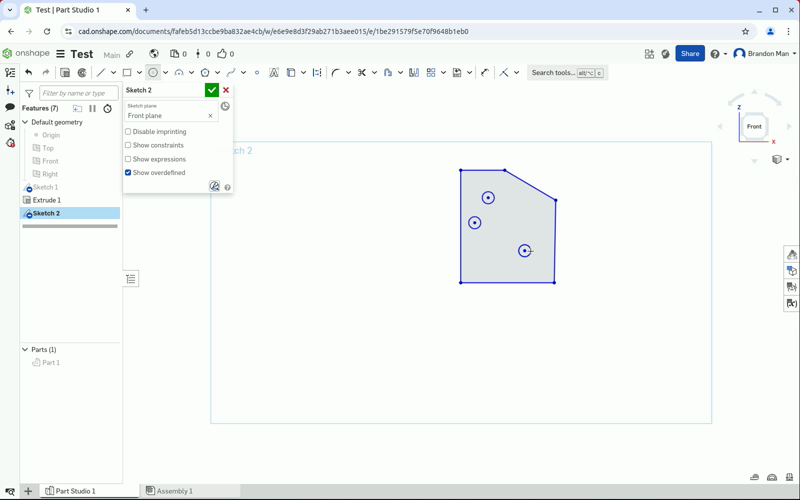
mouse_move(538, 227)
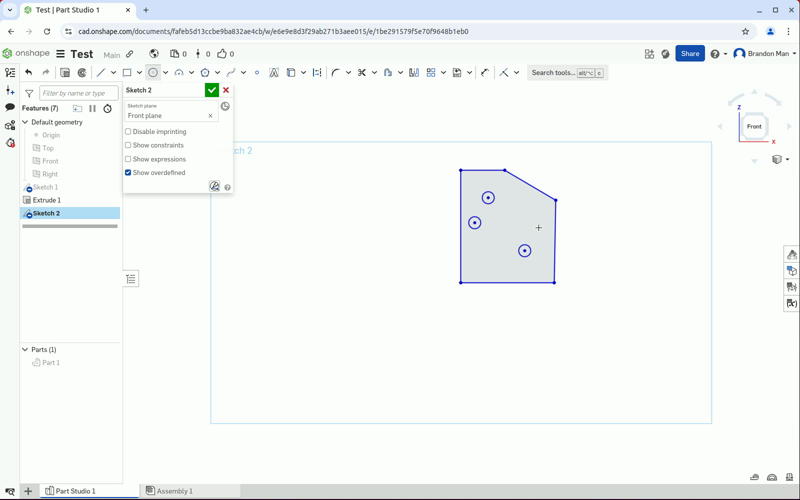
click(538, 227)
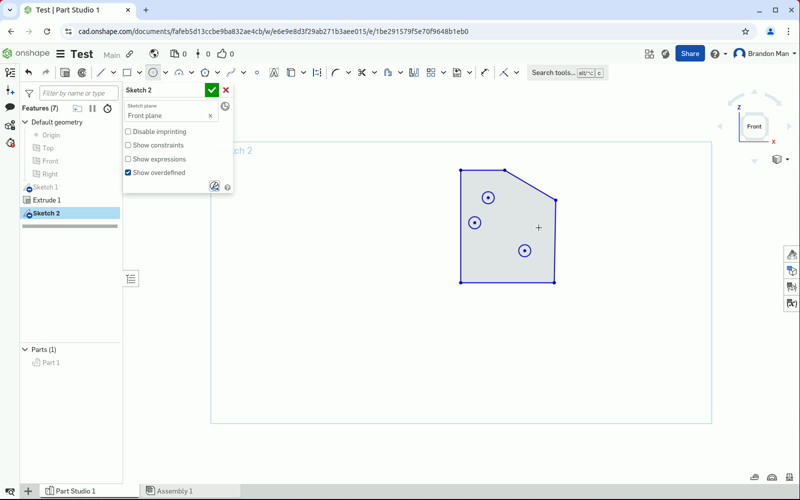
key_up(shift)
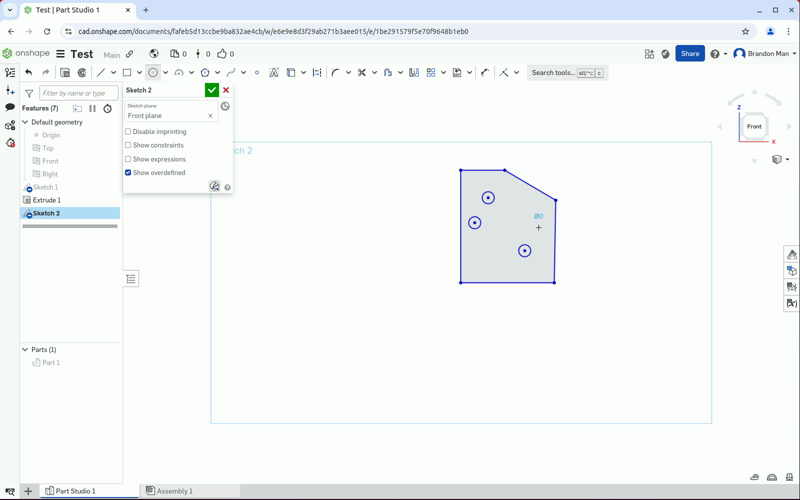
mouse_move(544, 227)
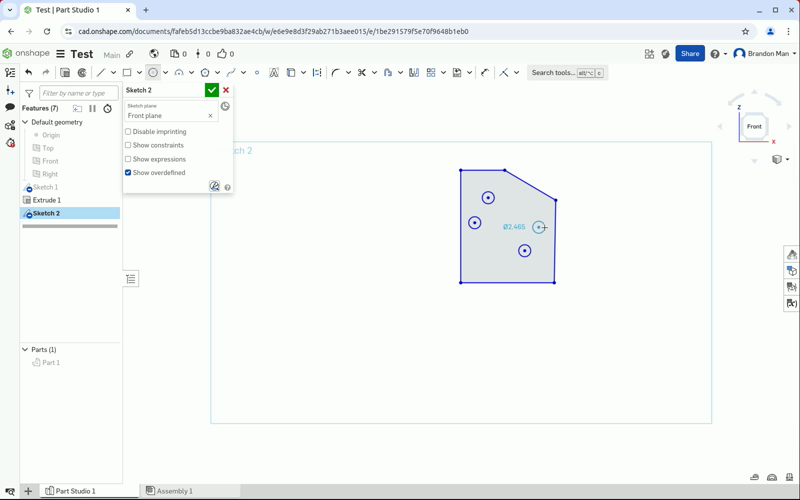
click(544, 227)
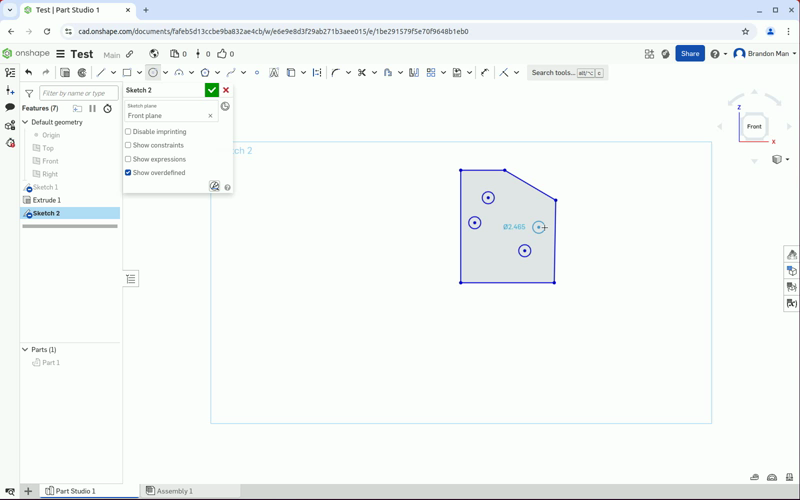
key(esc)
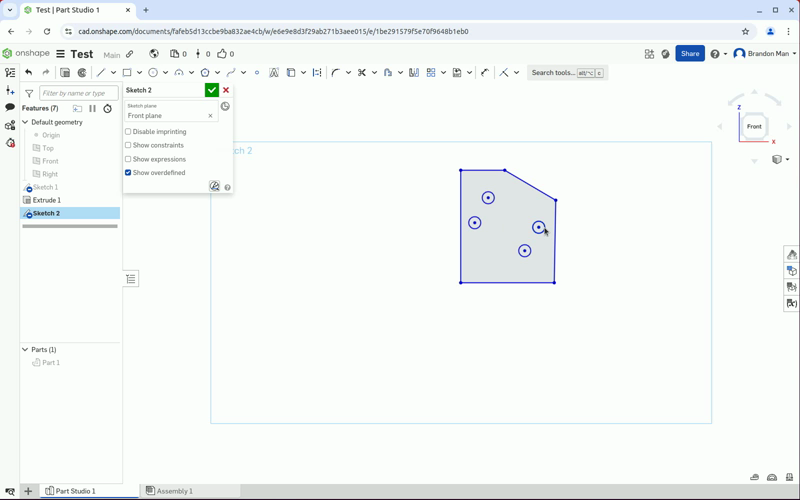
mouse_move(506, 194)
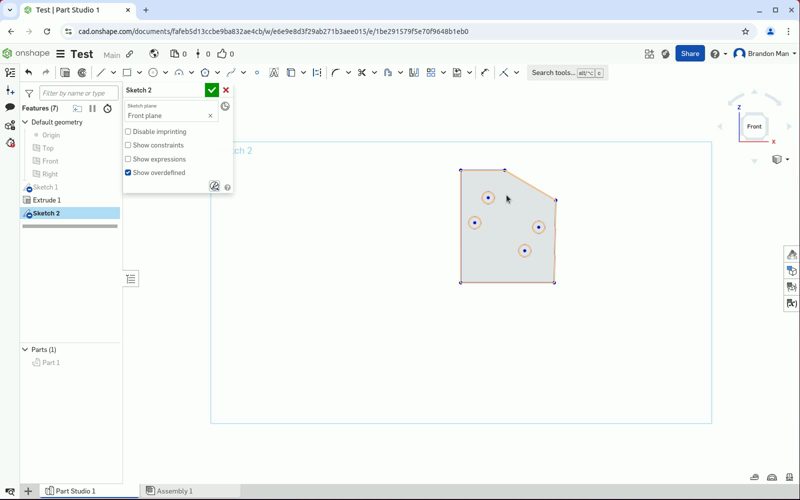
click(506, 194)
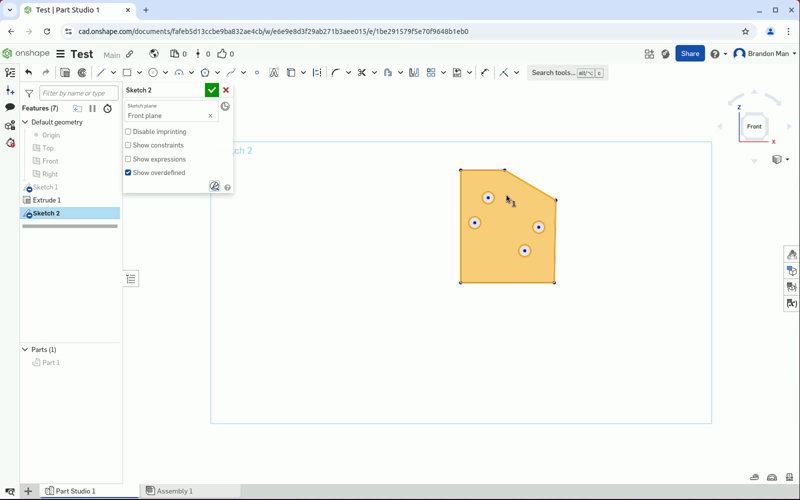
mouse_move(73, 352)
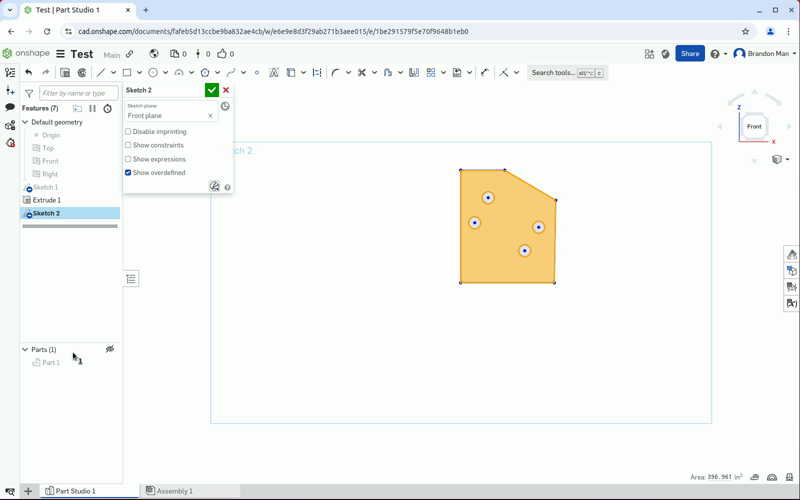
key(shift+y)
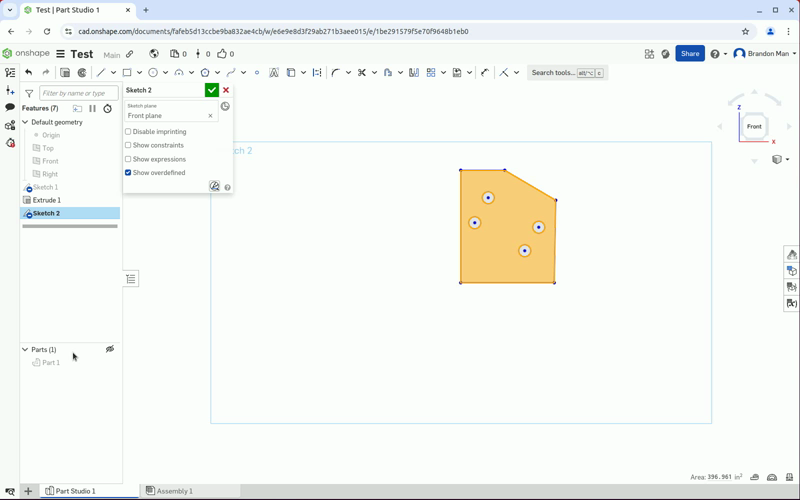
key(shift+e)
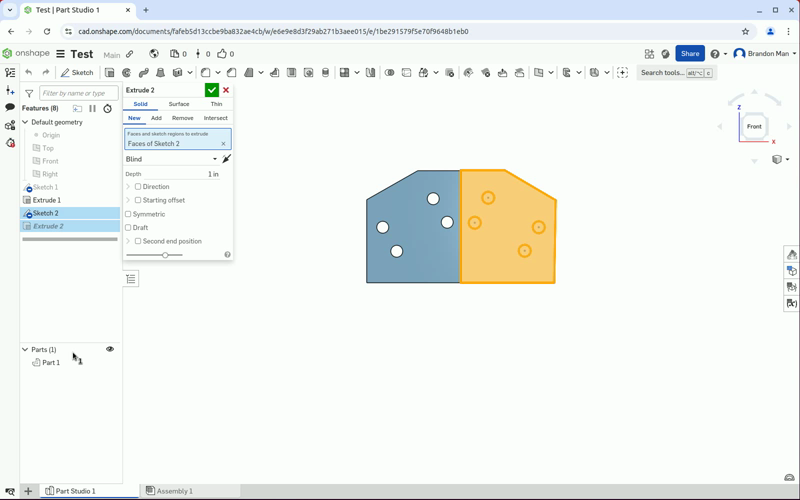
mouse_move(143, 106)
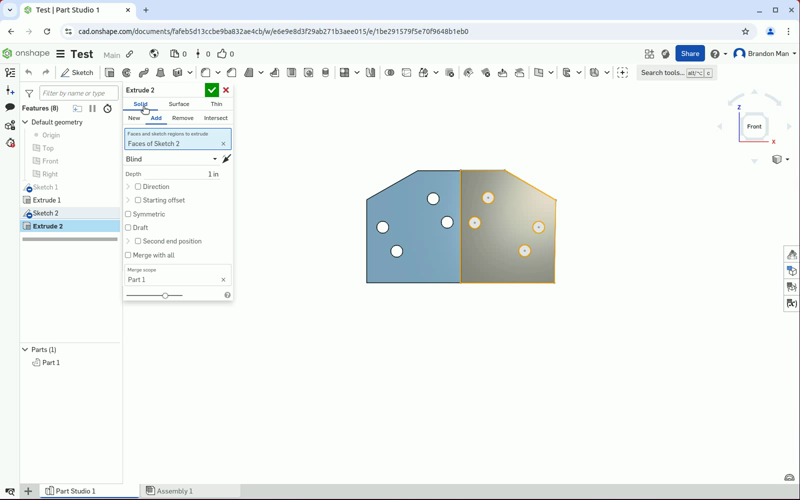
click(143, 106)
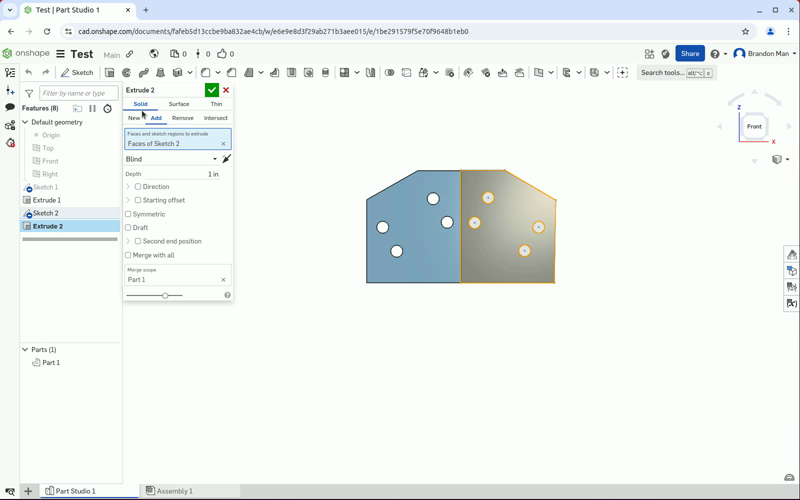
mouse_move(137, 120)
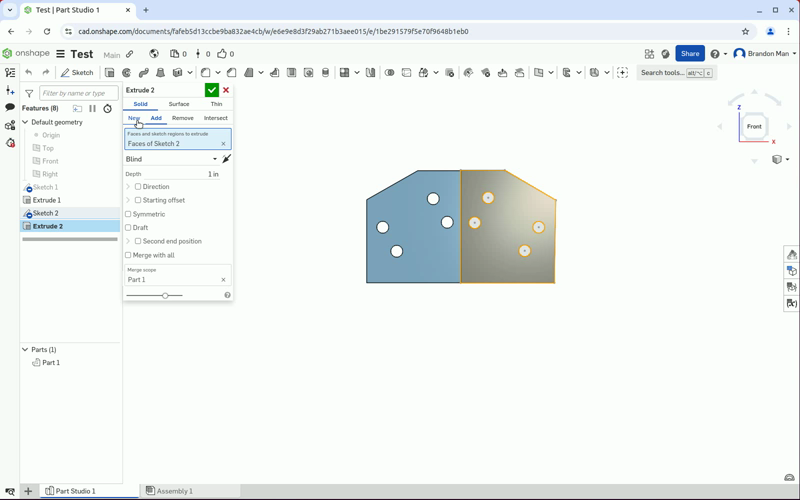
click(137, 120)
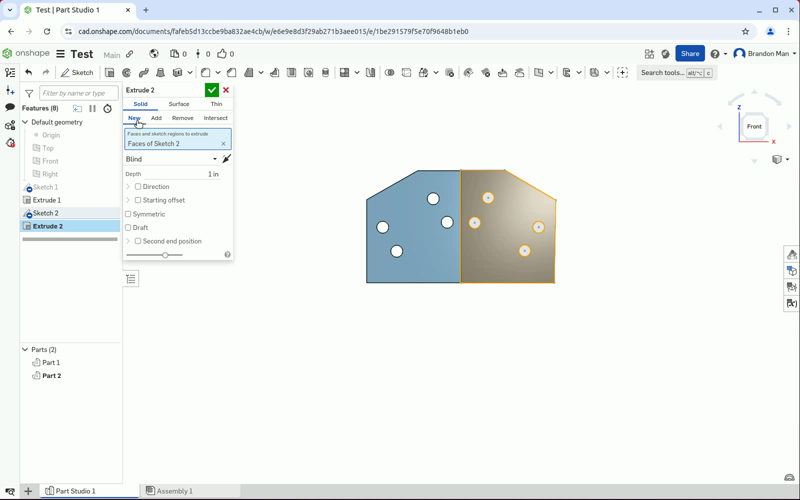
key(tab, 4)
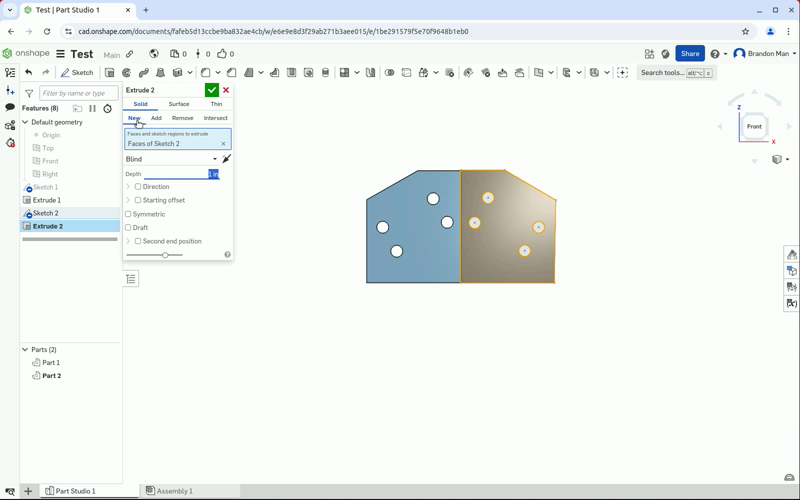
text(-2.889)
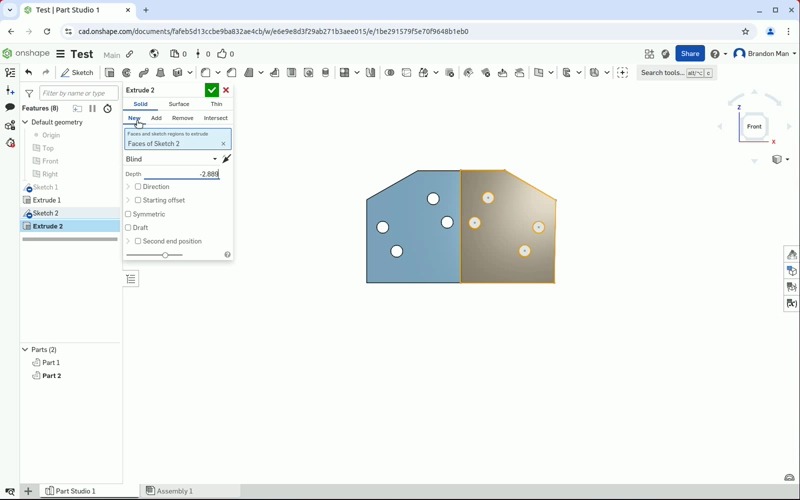
key(enter)
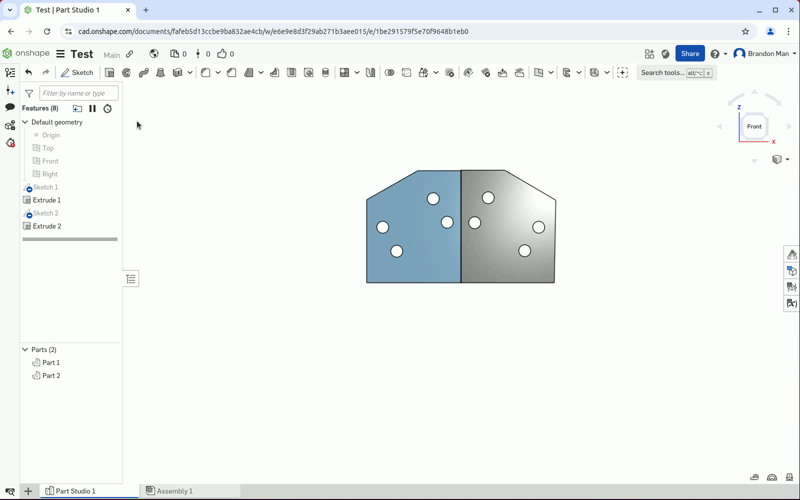
key(shift+h)
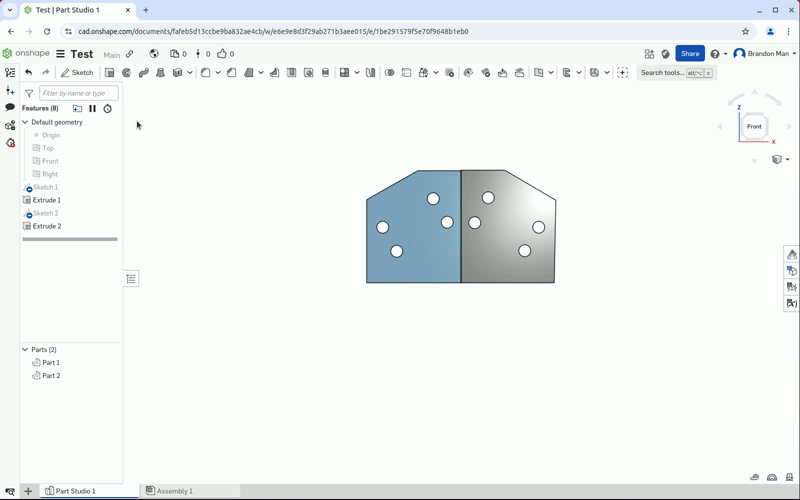
key(shift+h)
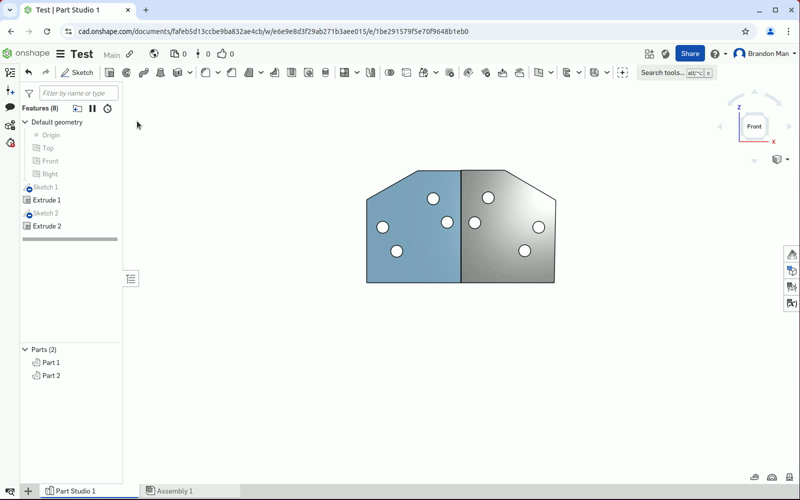
mouse_move(73, 189)
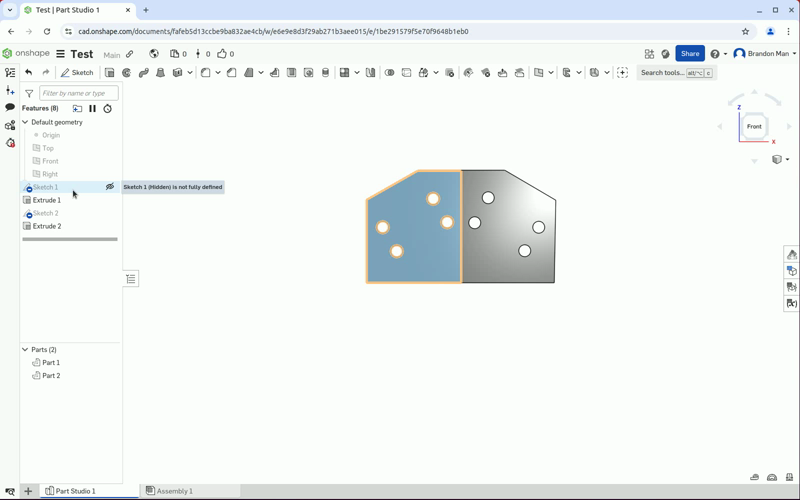
click(73, 189)
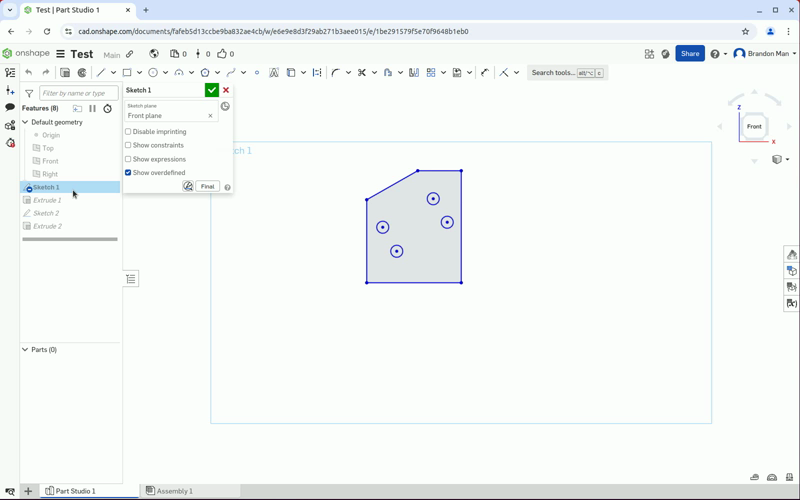
mouse_move(229, 92)
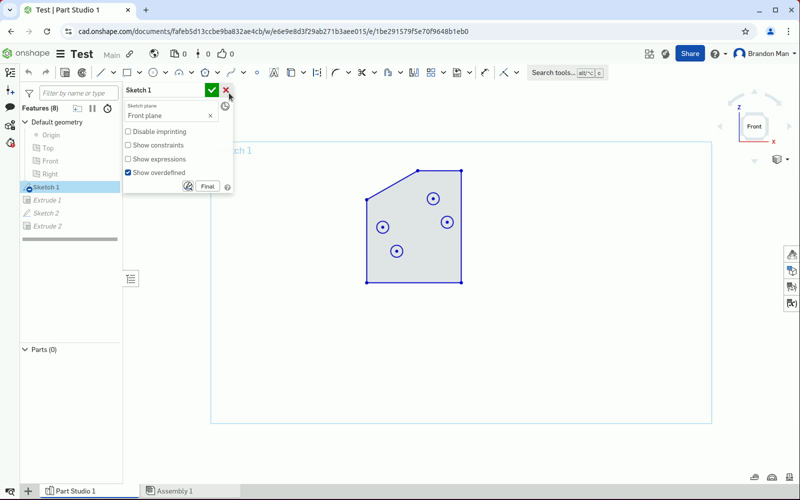
click(229, 92)
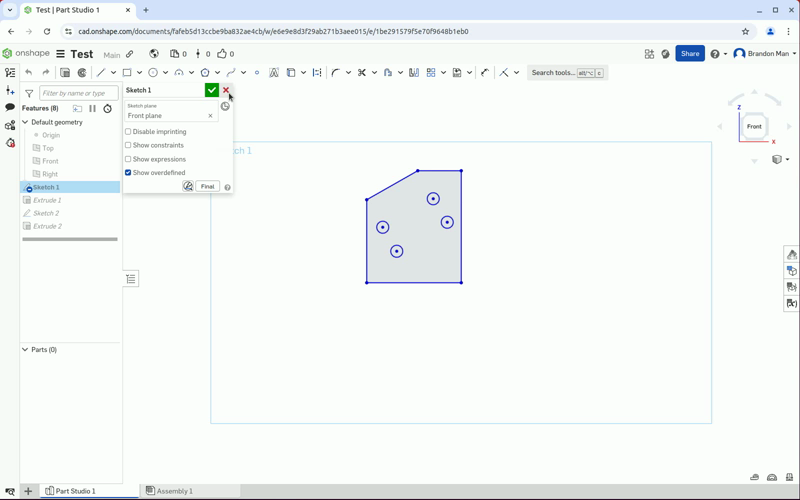
key(shift+s)
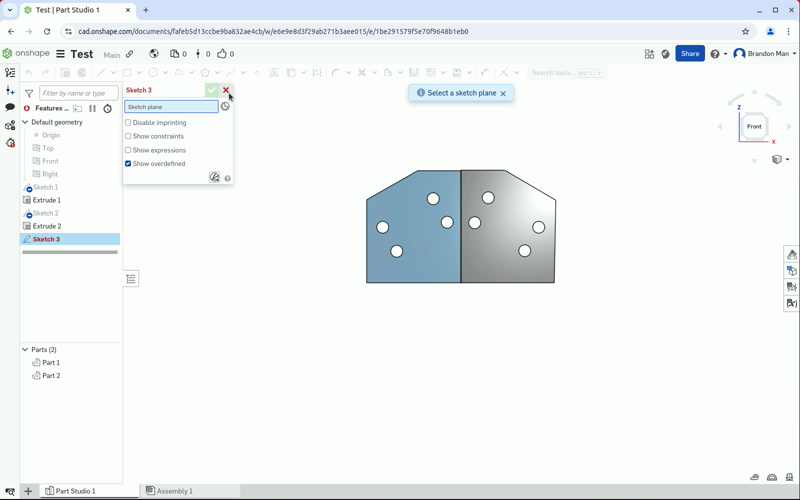
mouse_move(73, 163)
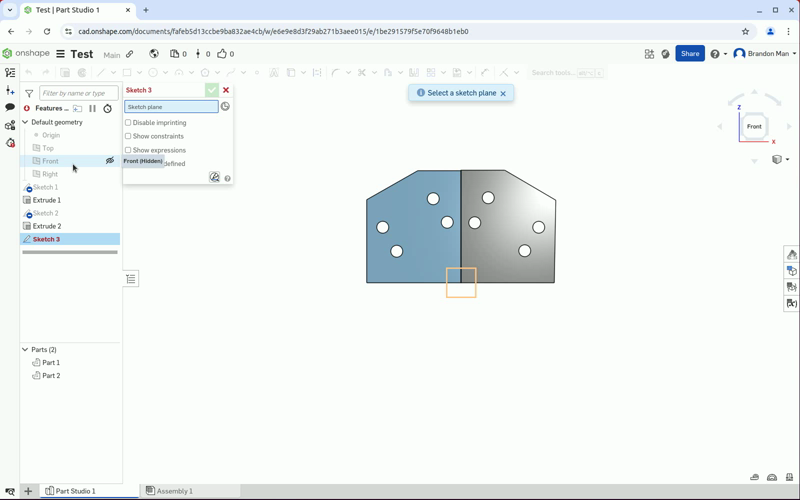
click(73, 163)
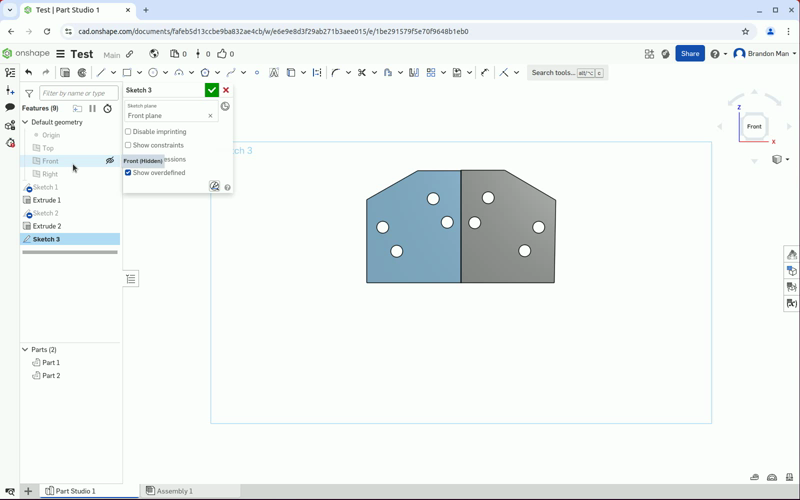
mouse_move(73, 352)
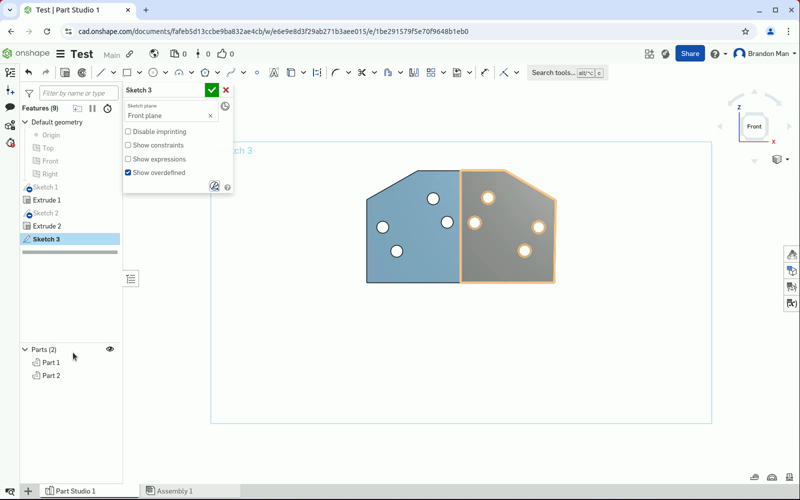
key(y)
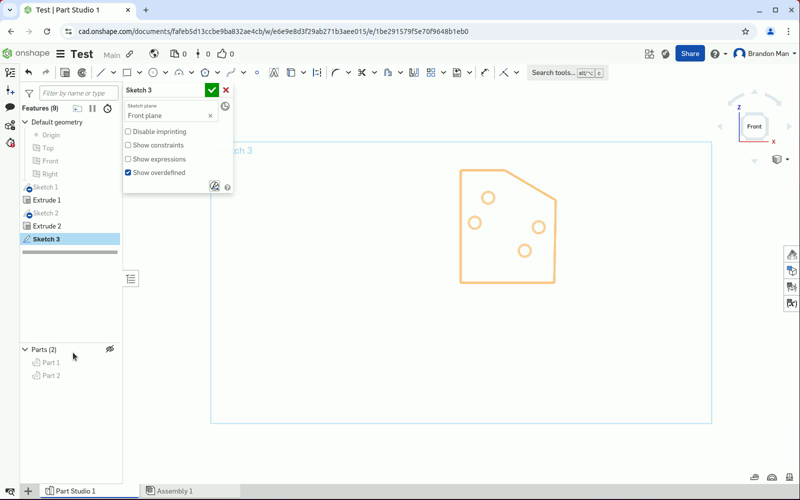
key(l)
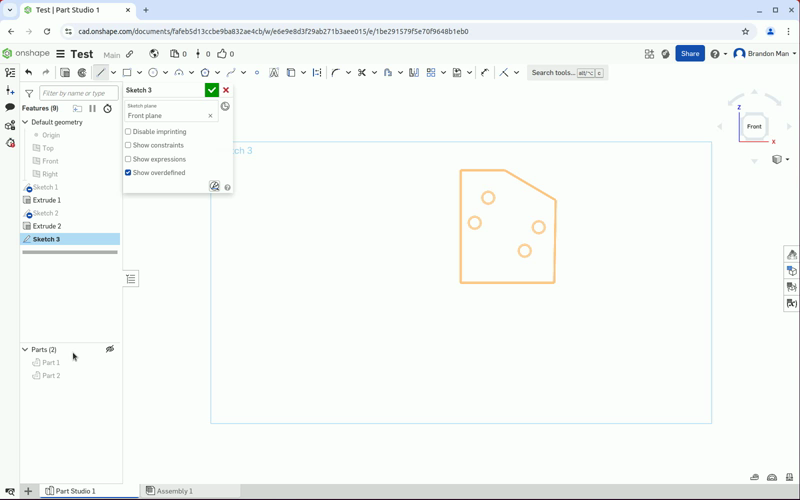
key_down(shift)
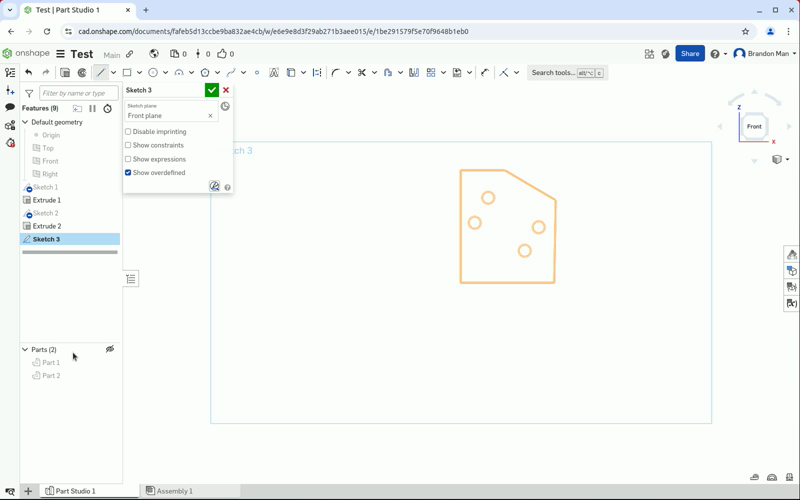
mouse_move(366, 297)
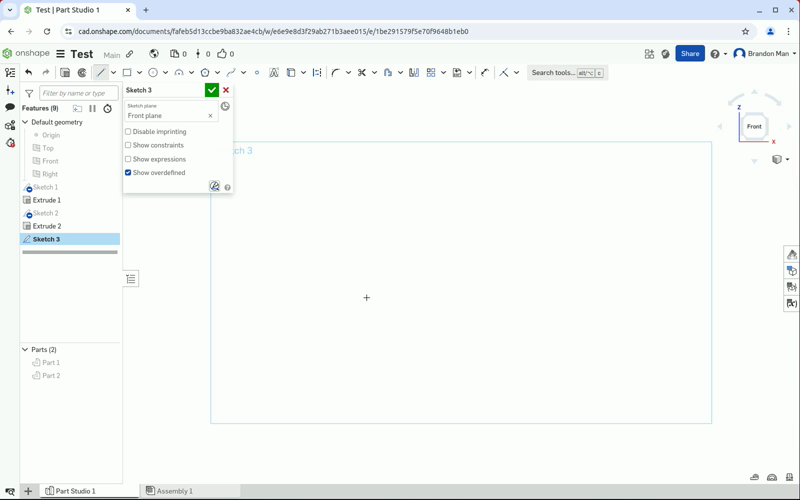
click(366, 297)
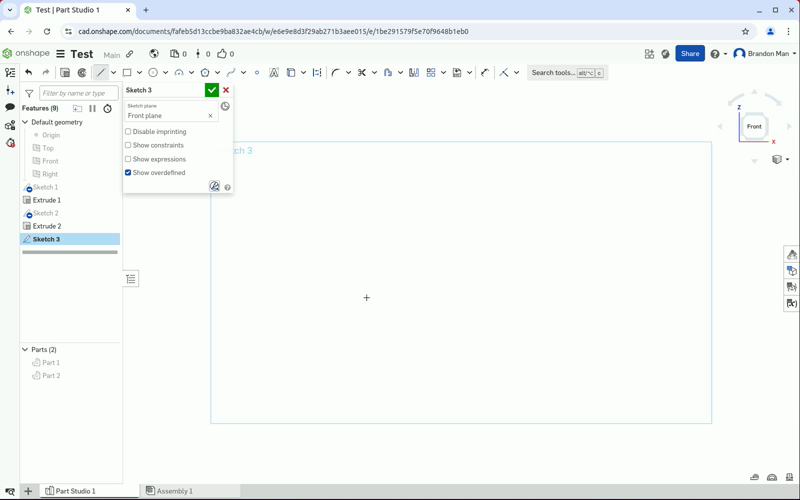
key_up(shift)
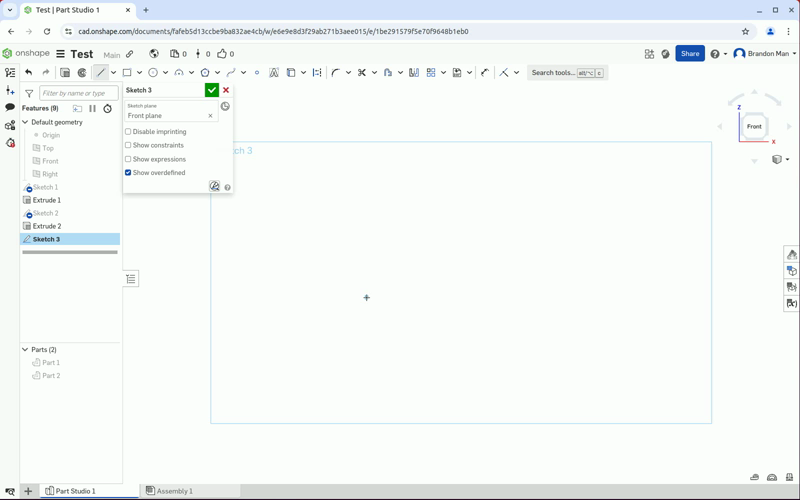
key_down(shift)
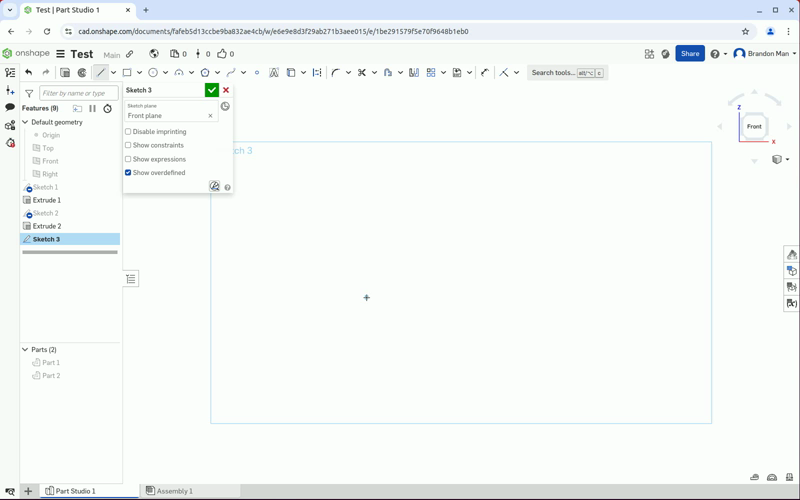
mouse_move(553, 297)
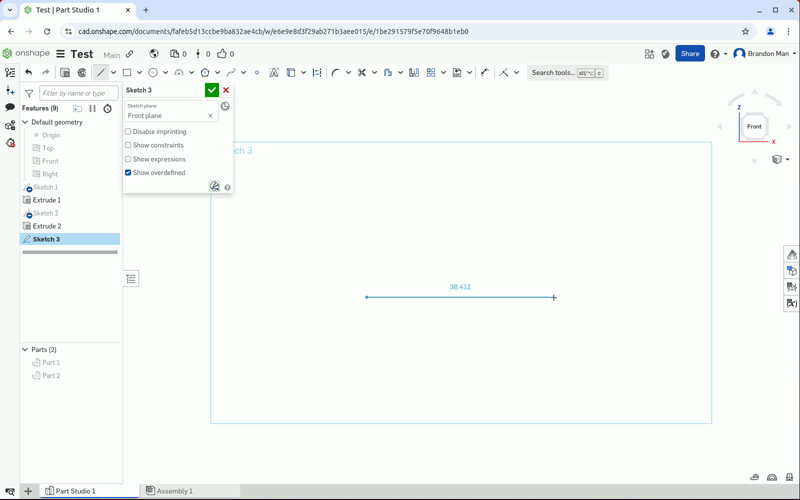
click(553, 297)
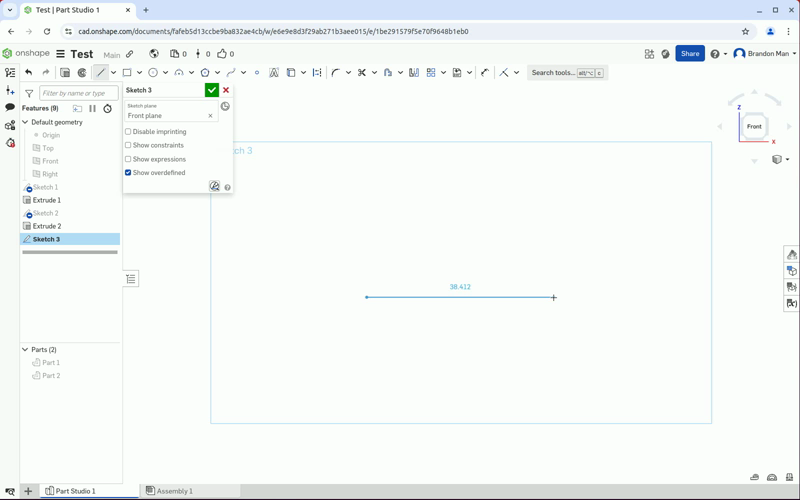
key_up(shift)
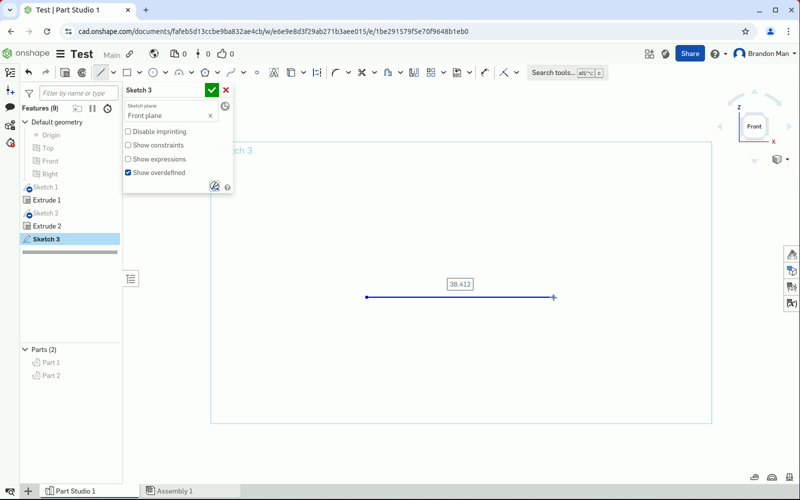
key_down(shift)
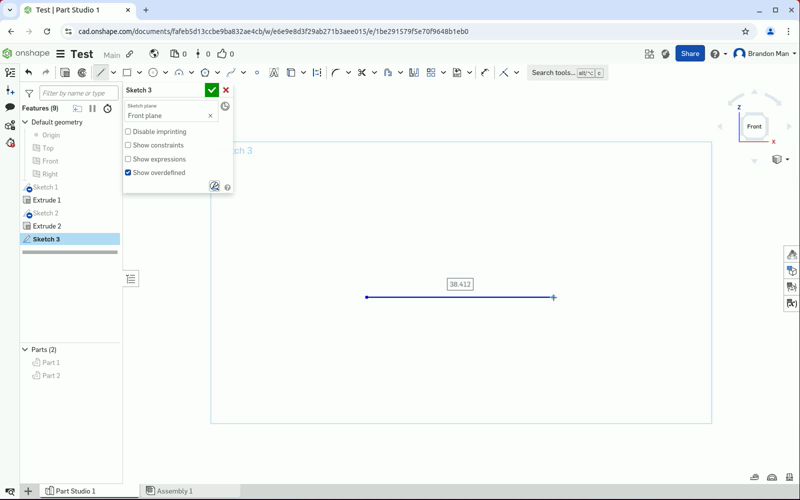
mouse_move(583, 297)
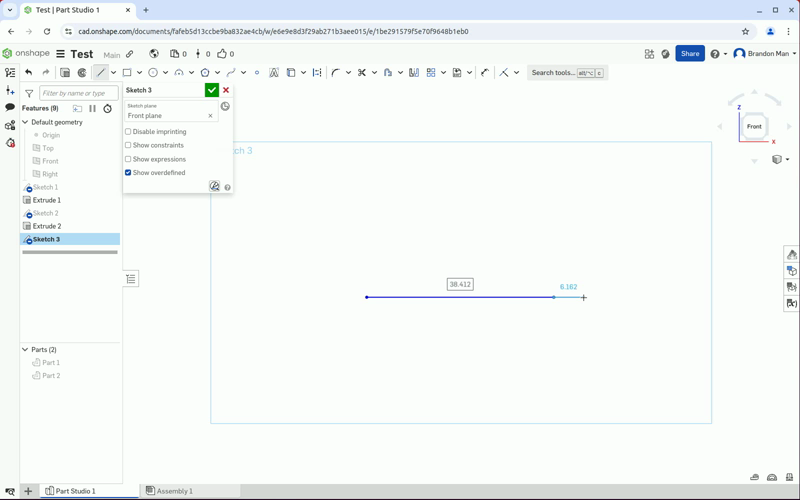
mouse_move(553, 283)
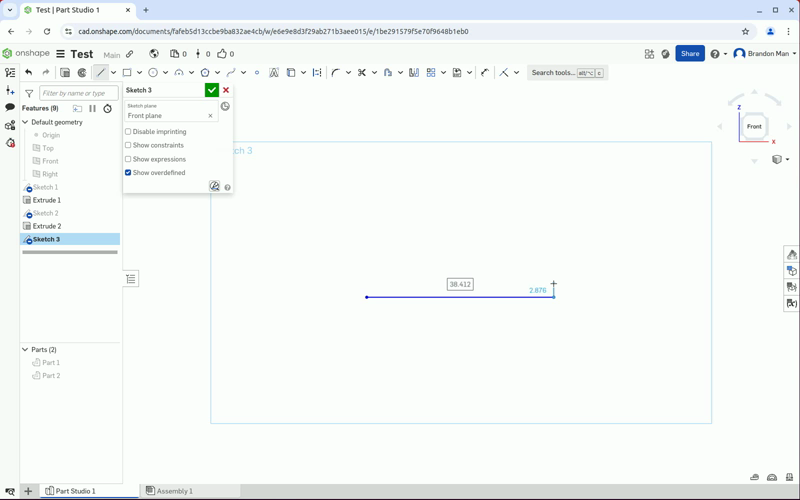
click(553, 283)
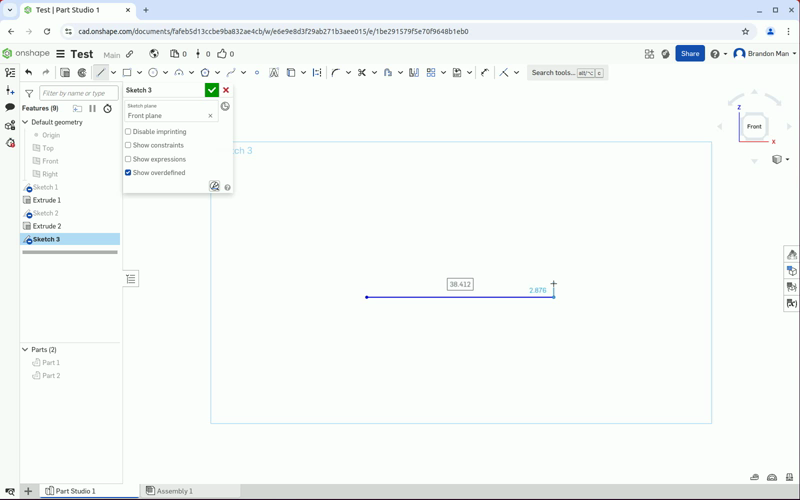
key_up(shift)
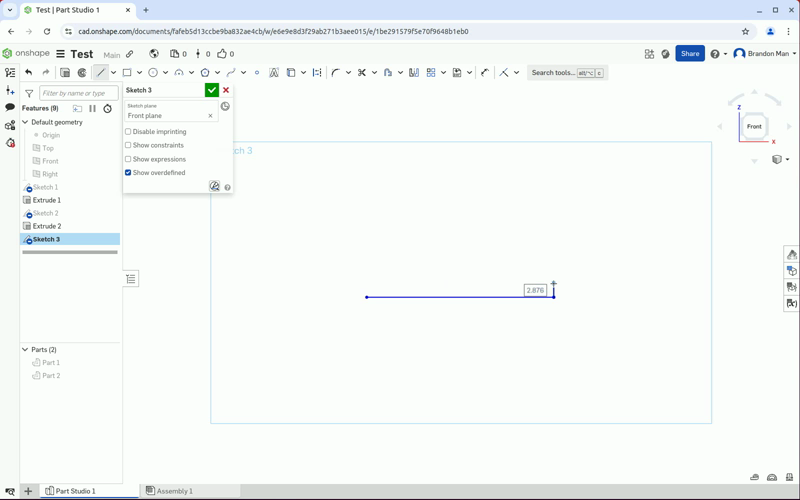
key_down(shift)
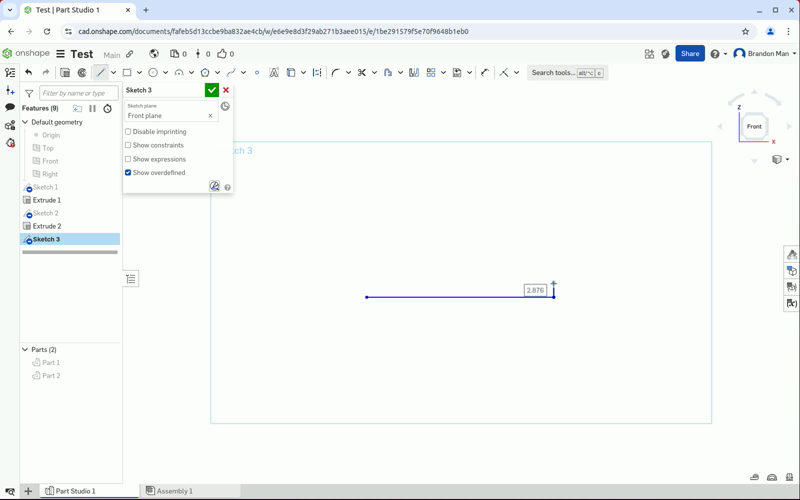
mouse_move(461, 283)
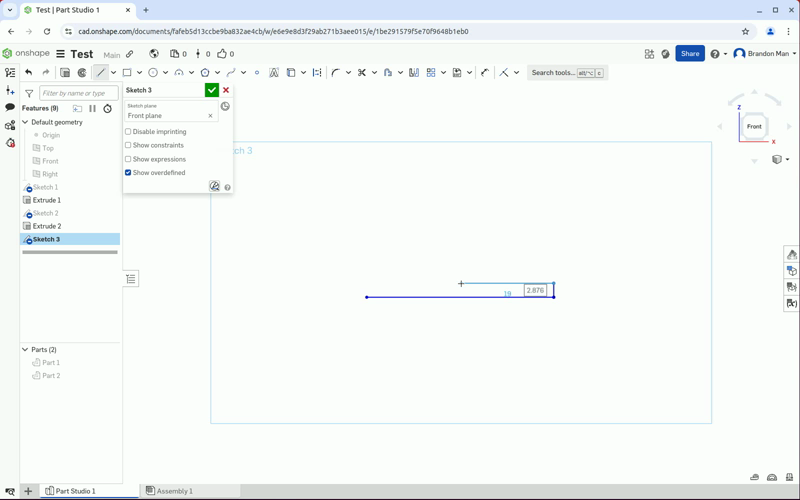
click(461, 283)
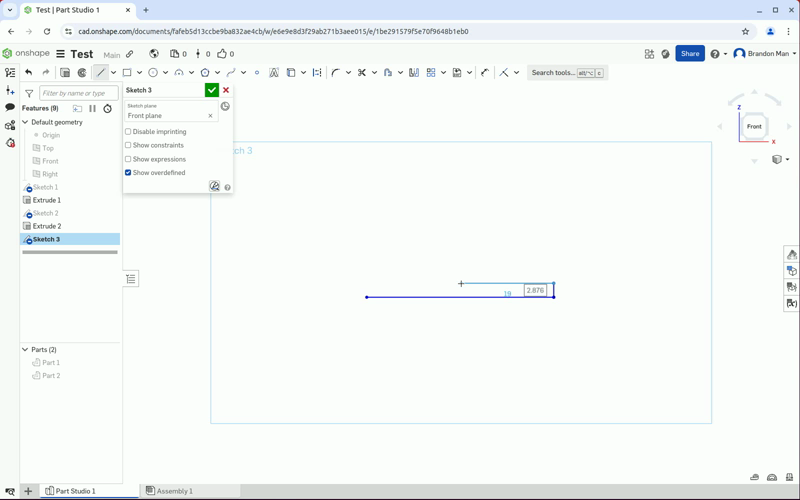
key_up(shift)
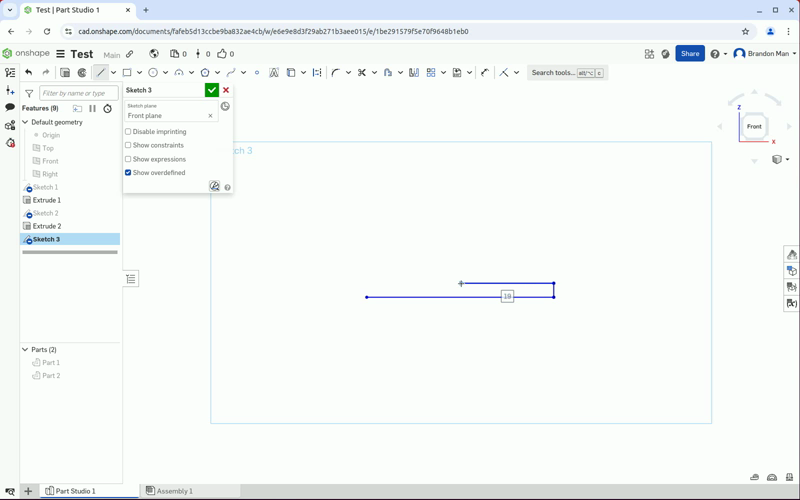
key_down(shift)
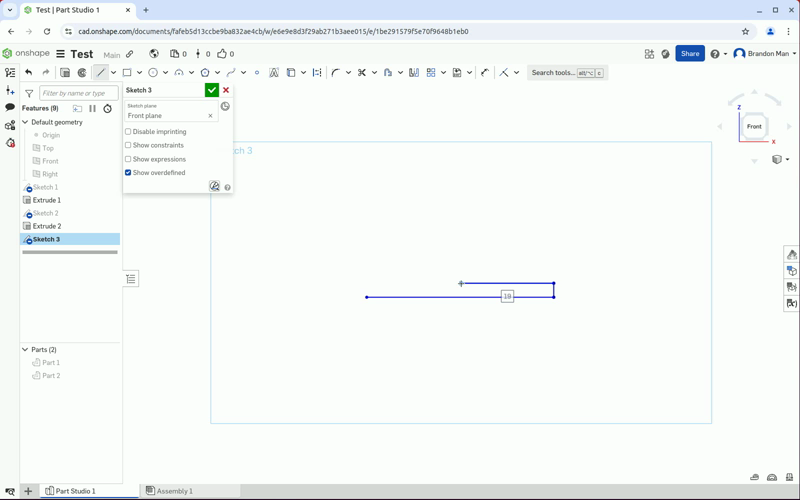
mouse_move(366, 283)
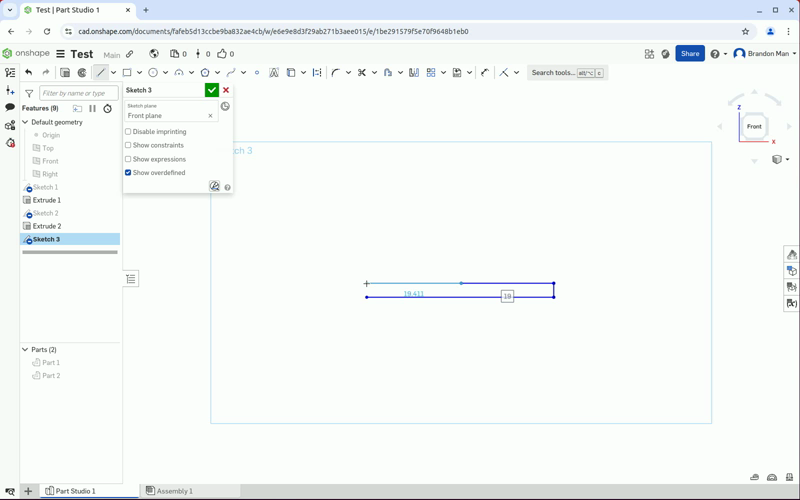
click(366, 283)
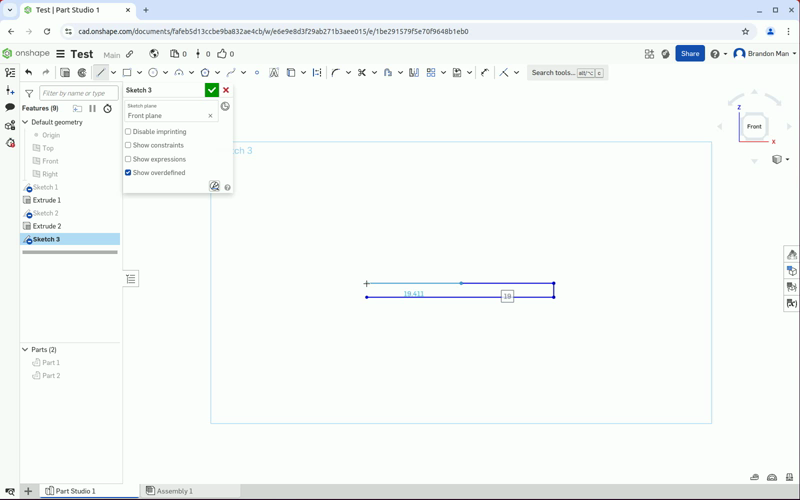
key_up(shift)
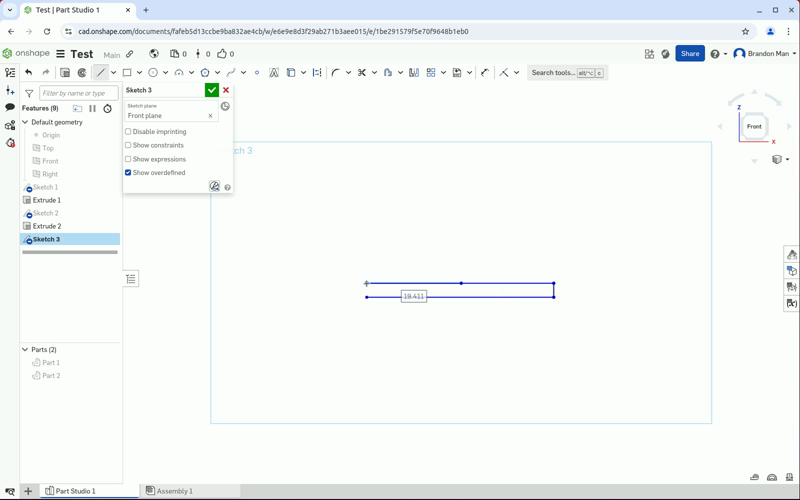
mouse_move(396, 283)
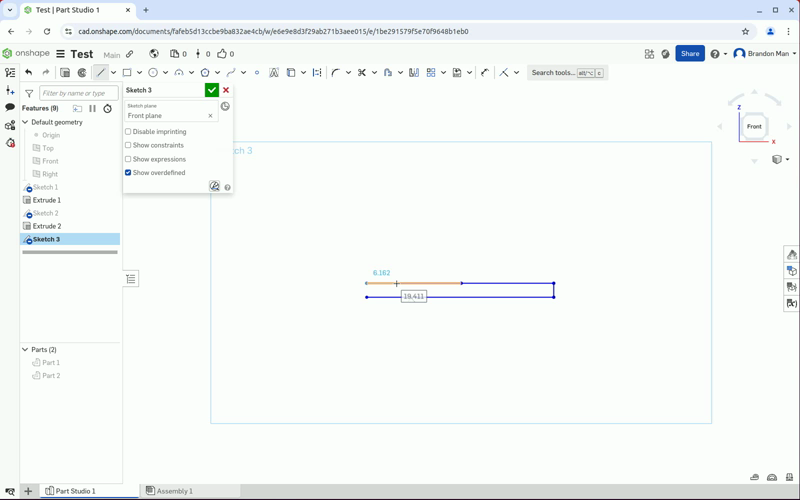
key_down(shift)
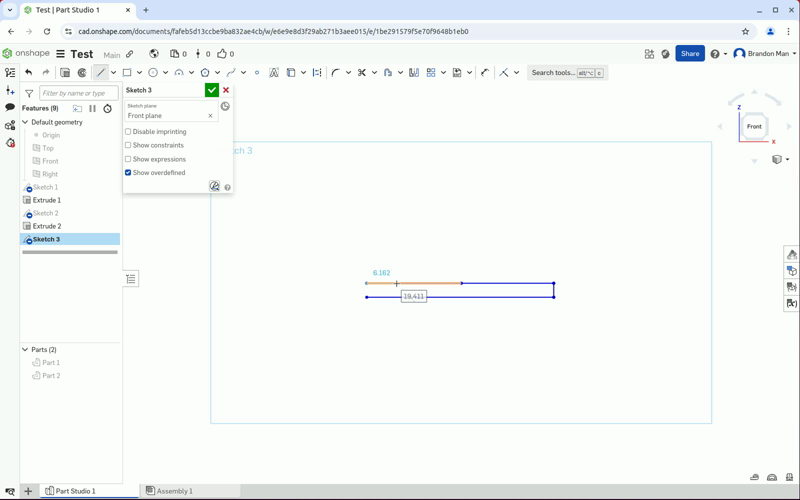
mouse_move(366, 297)
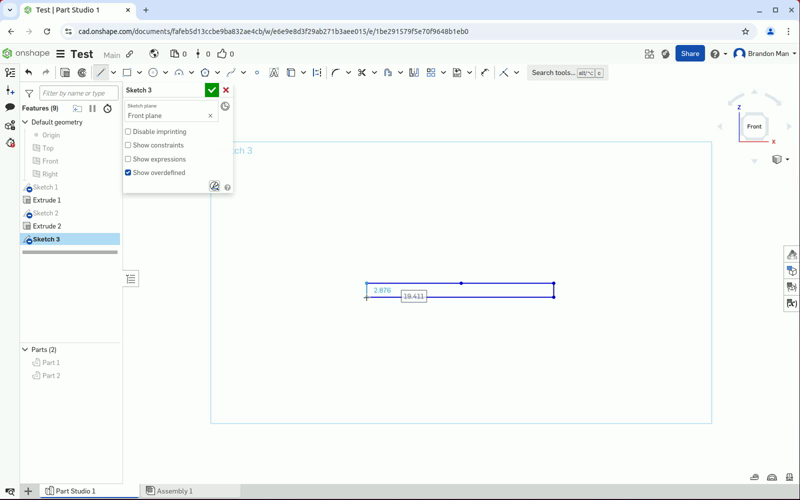
key_up(shift)
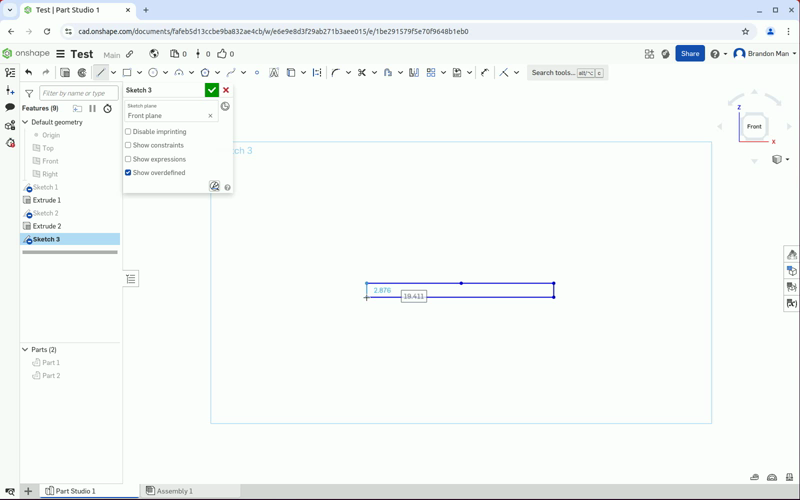
click(366, 297)
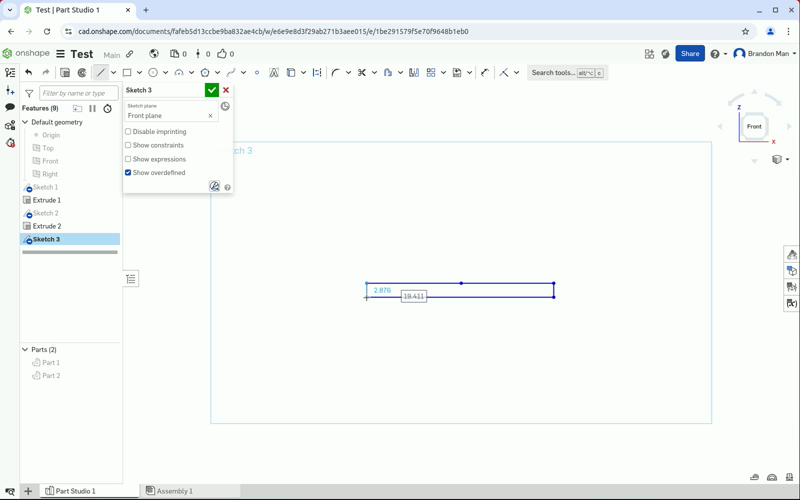
key(esc)
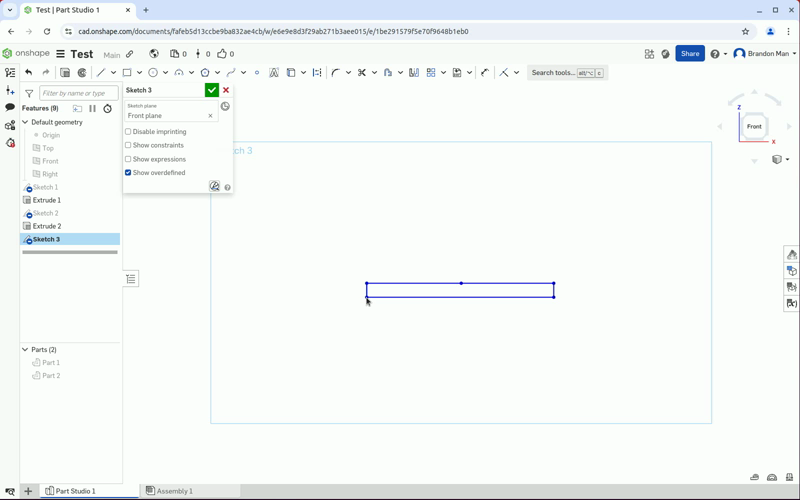
mouse_move(549, 292)
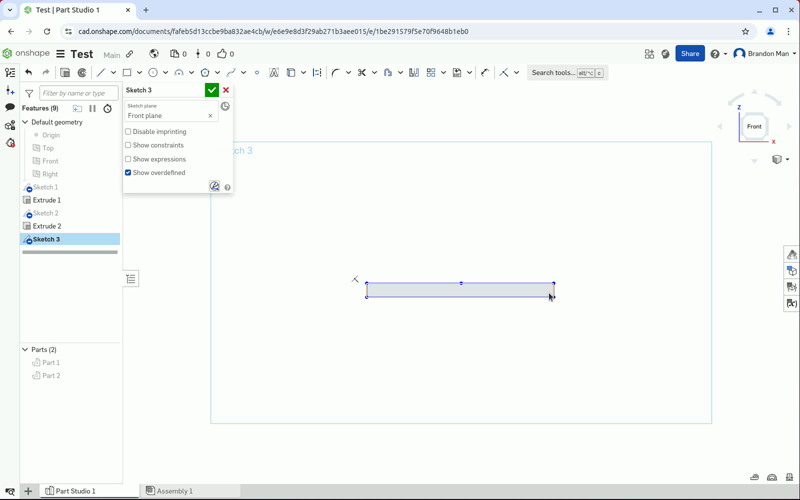
click(549, 292)
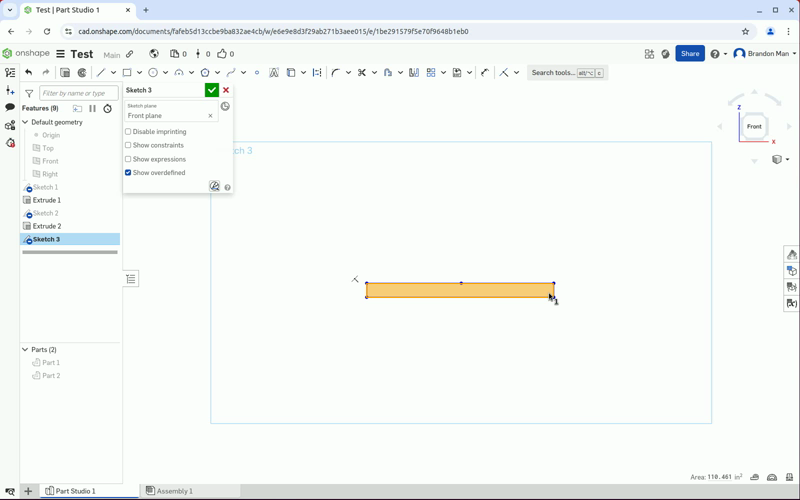
mouse_move(73, 352)
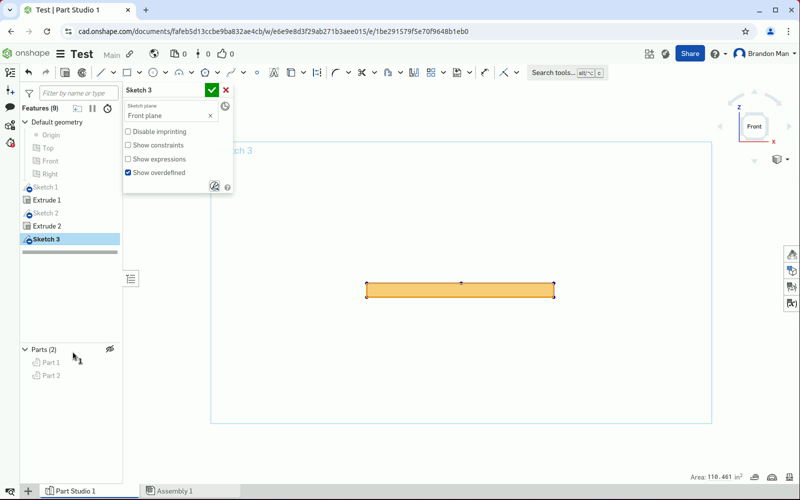
key(shift+y)
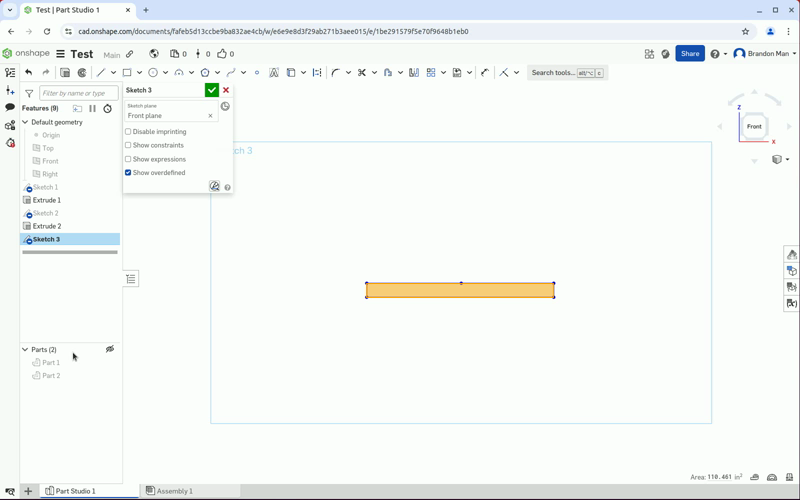
key(shift+e)
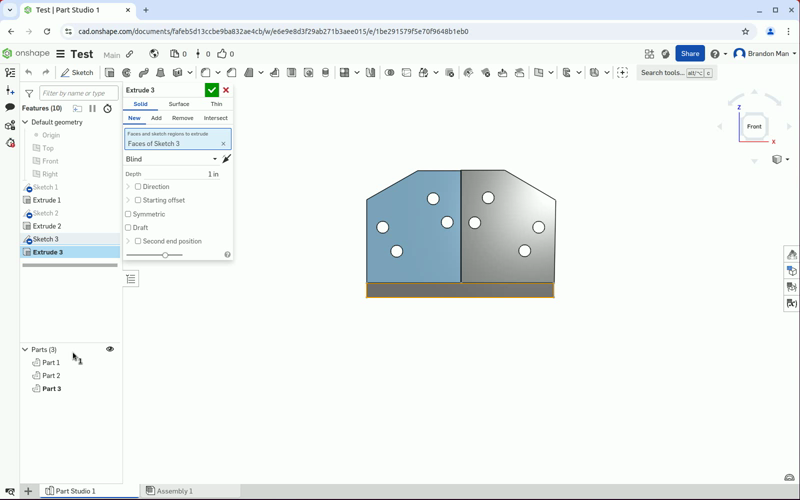
mouse_move(143, 106)
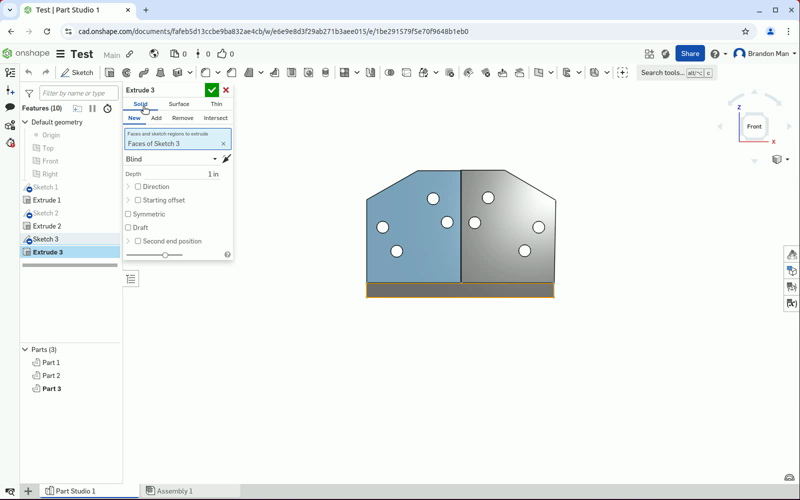
click(143, 106)
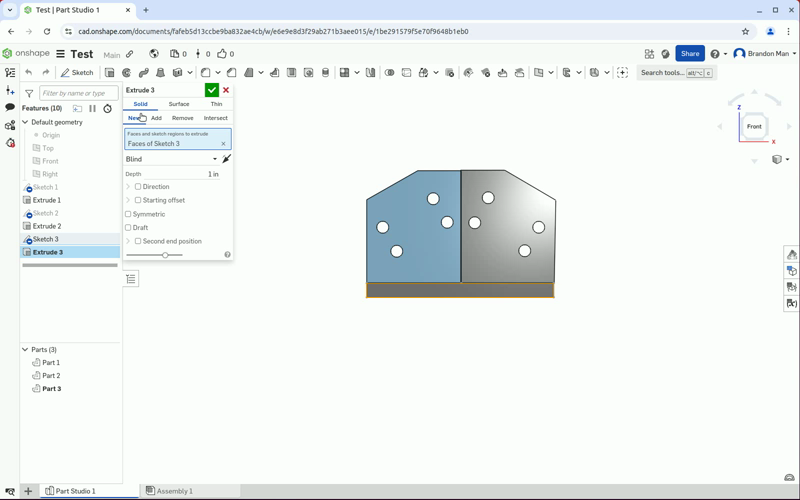
mouse_move(137, 120)
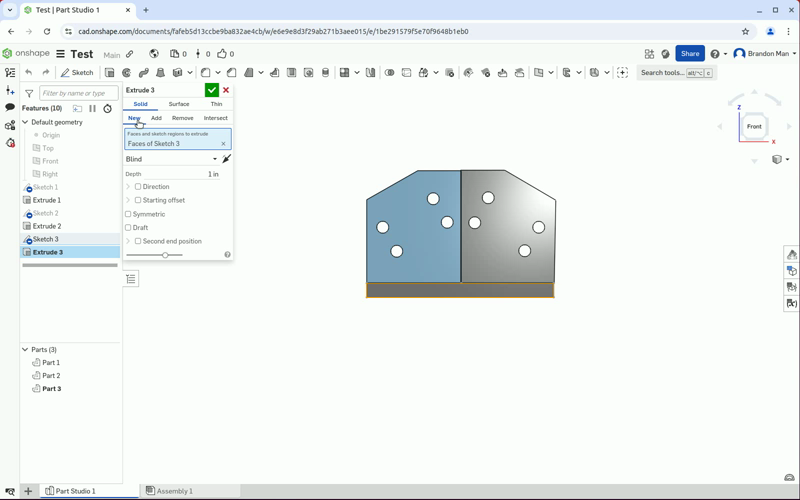
click(137, 120)
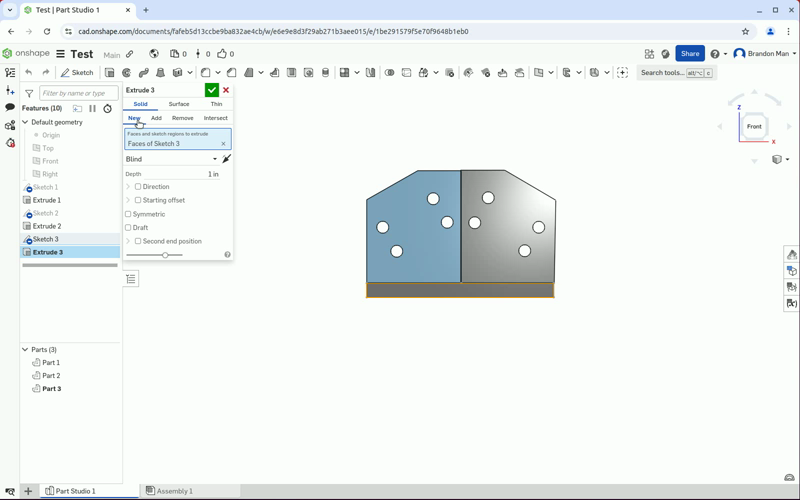
key(tab, 4)
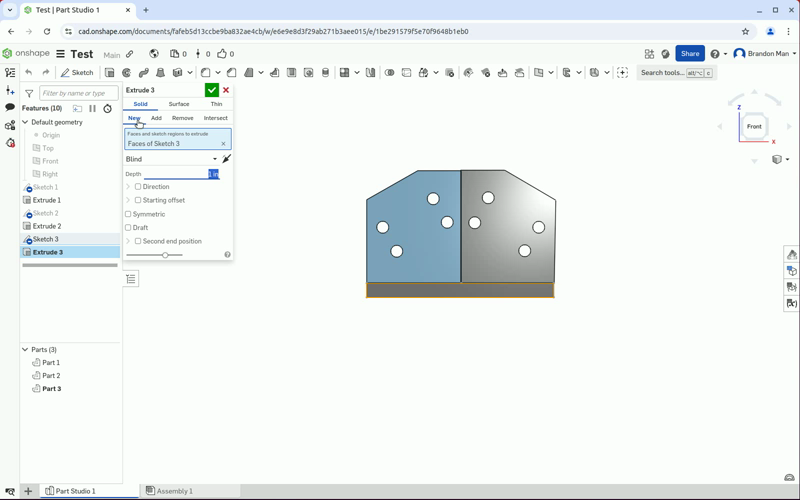
text(-2.889)
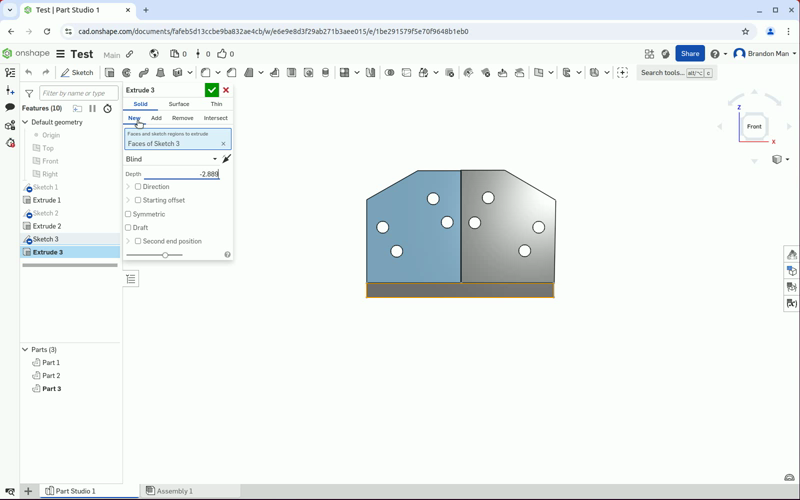
key(enter)
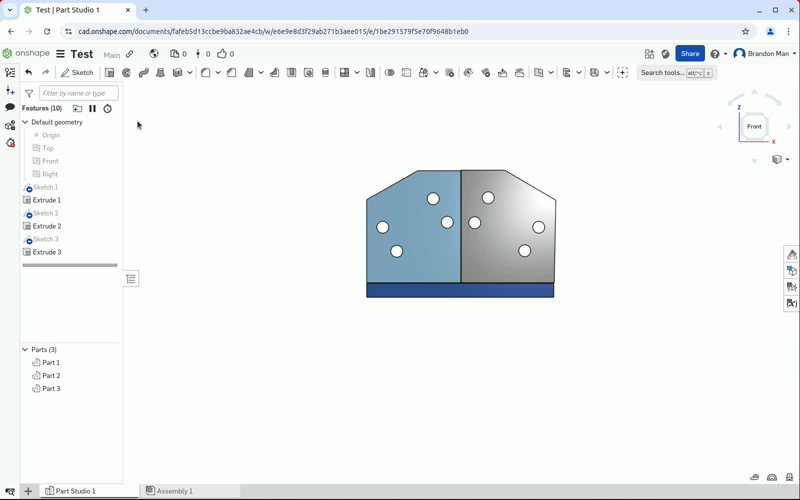
key(shift+h)
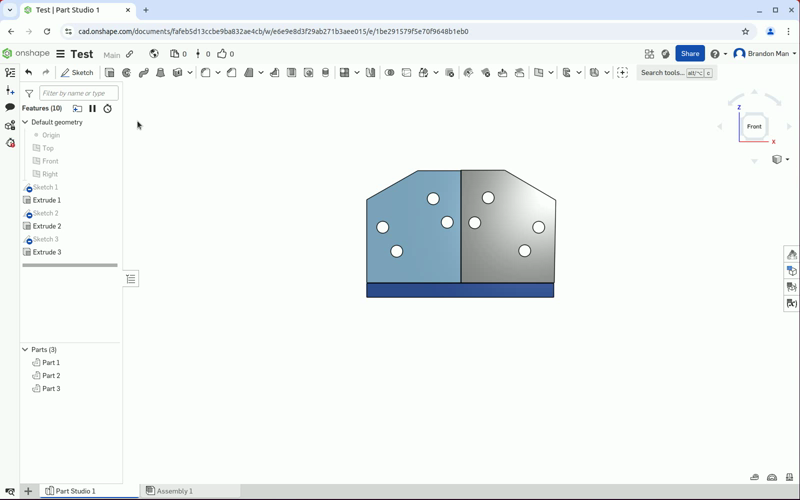
key(shift+h)
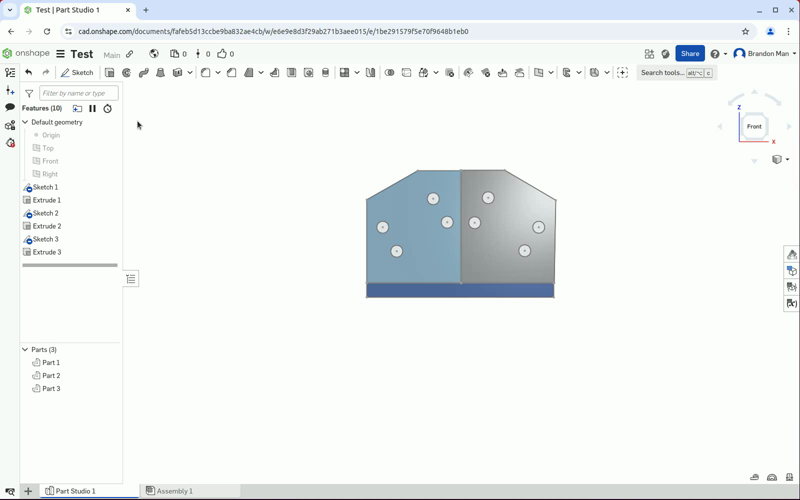
key(shift+7)
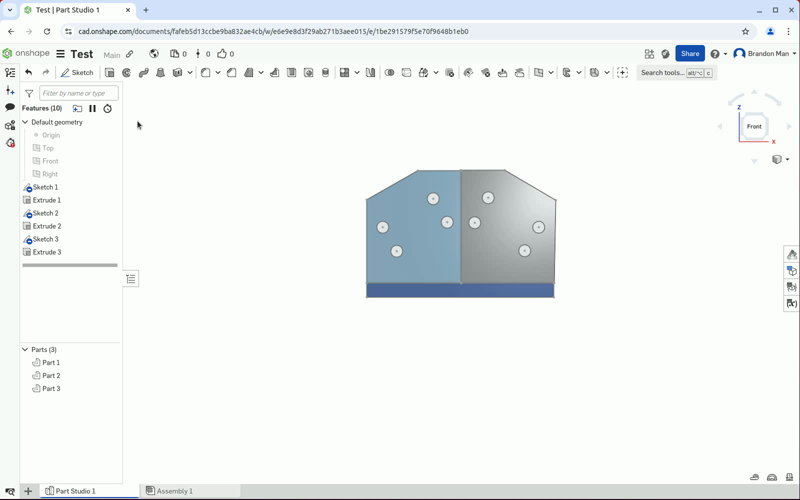
key(left, 2)
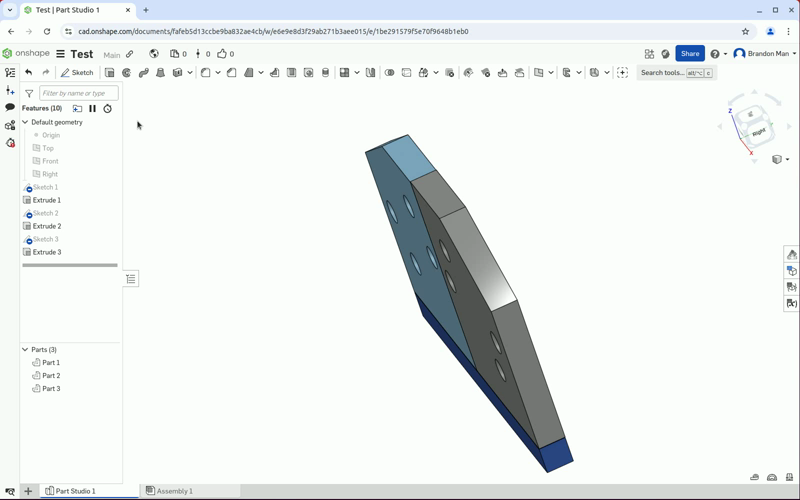
key(down, 2)
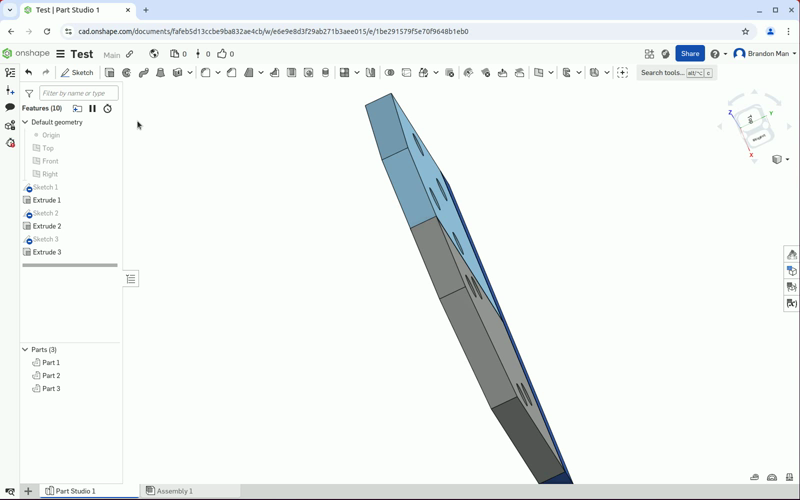
key(up, 2)
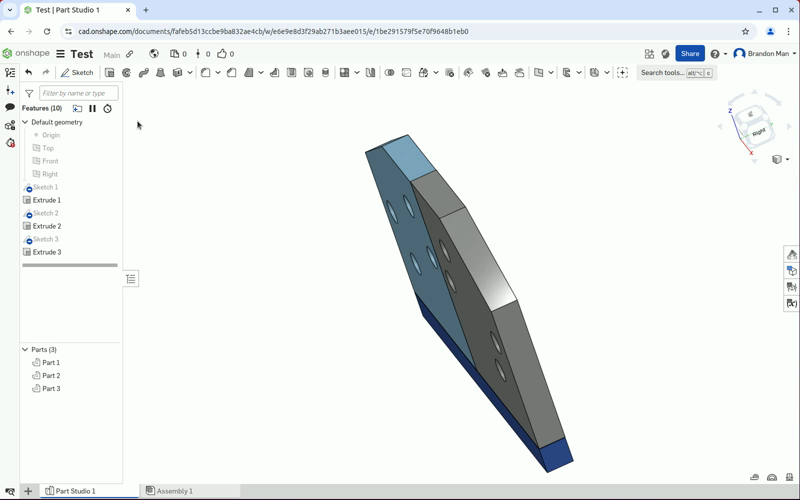
key(right, 2)
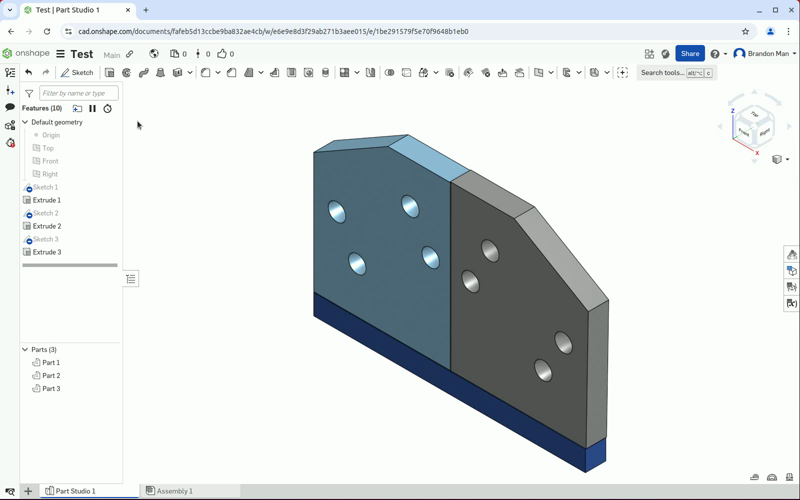
mouse_move(73, 189)
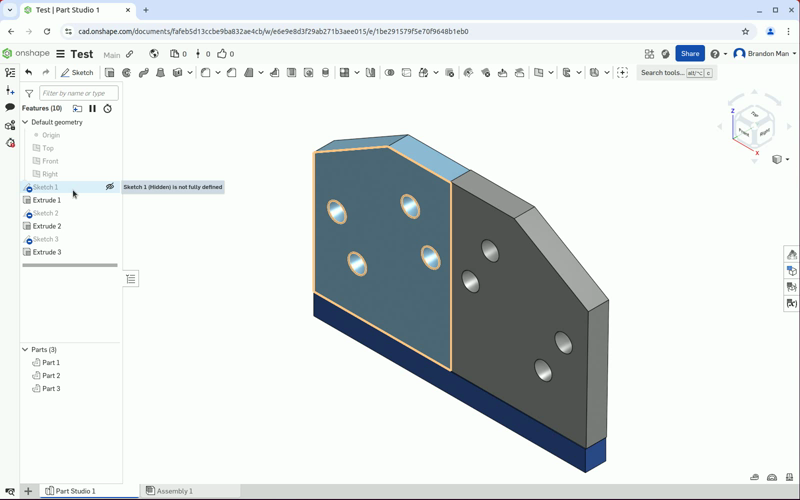
click(73, 189)